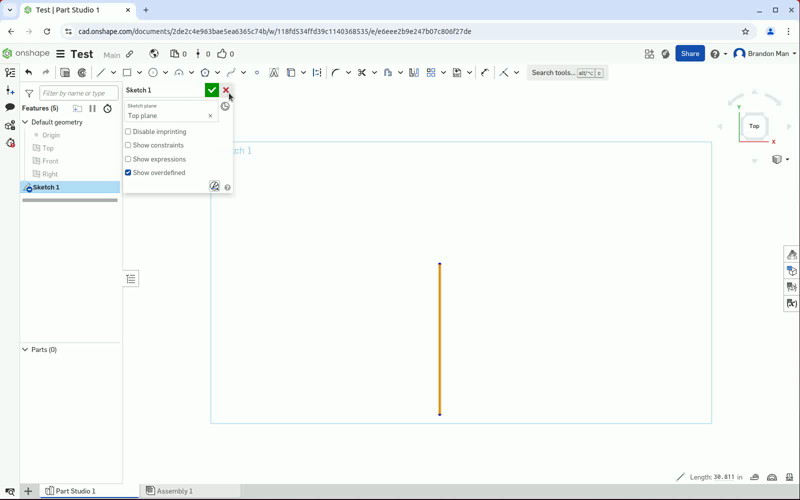
key(shift+h)
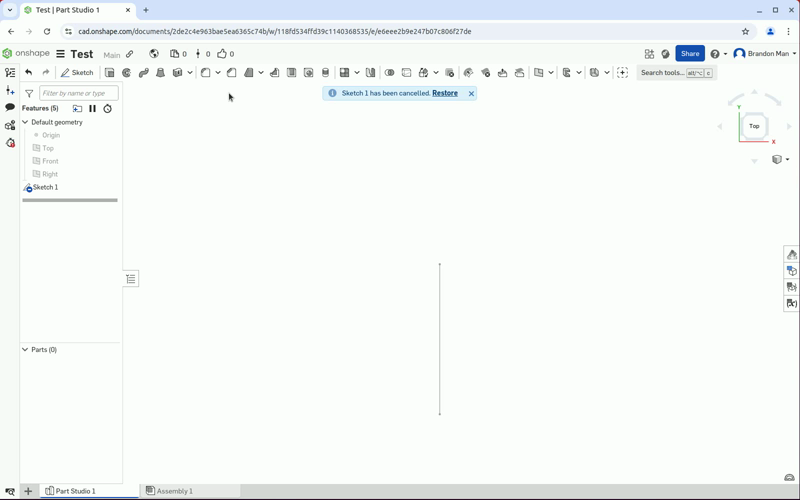
mouse_move(73, 352)
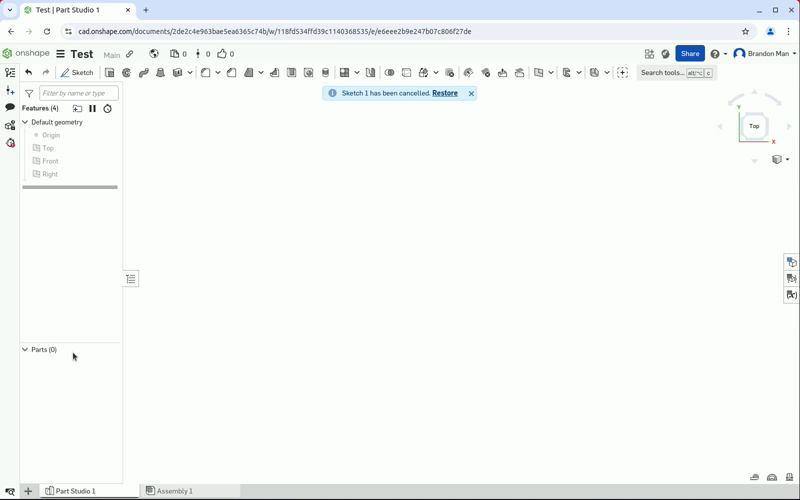
key(y)
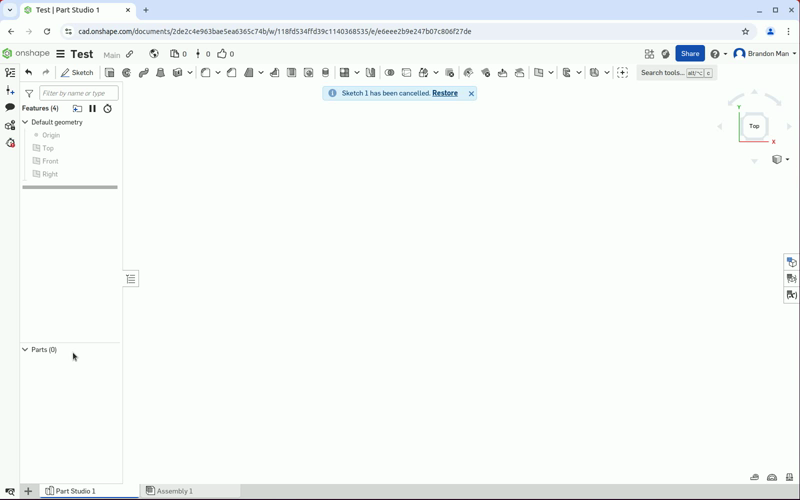
key(shift+p)
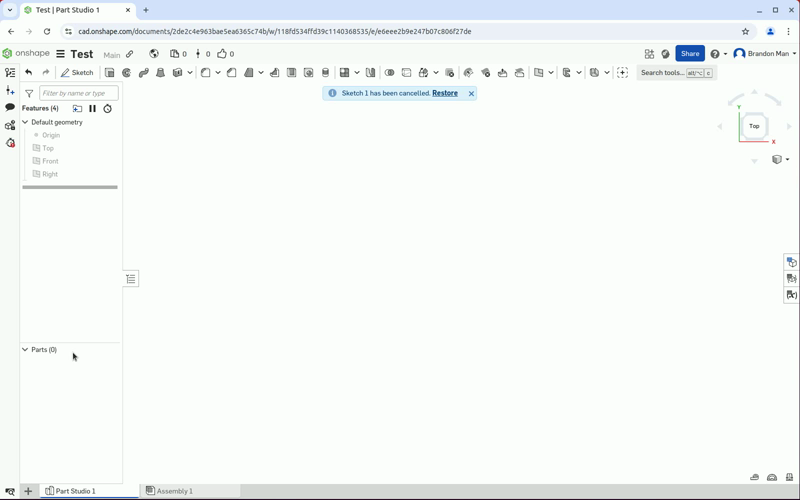
key(space)
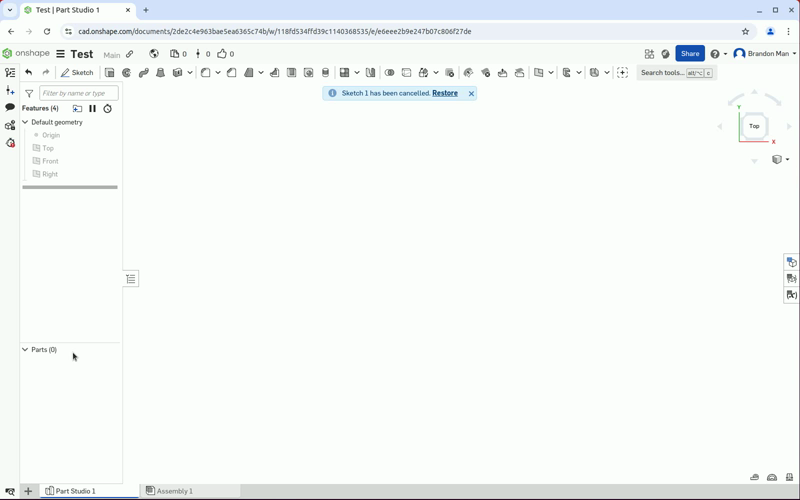
key_down(shift)
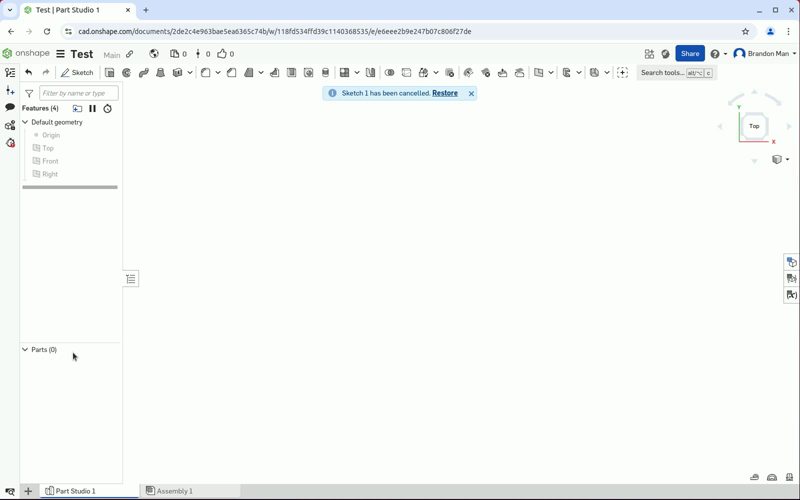
key(up)
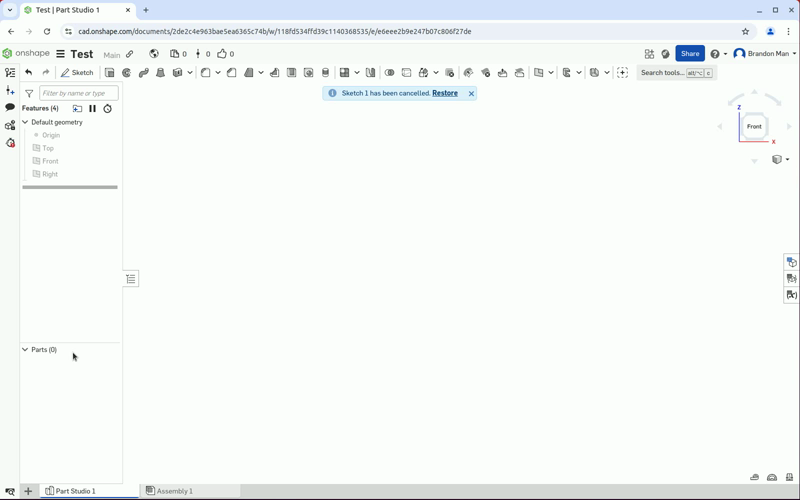
key_up(shift)
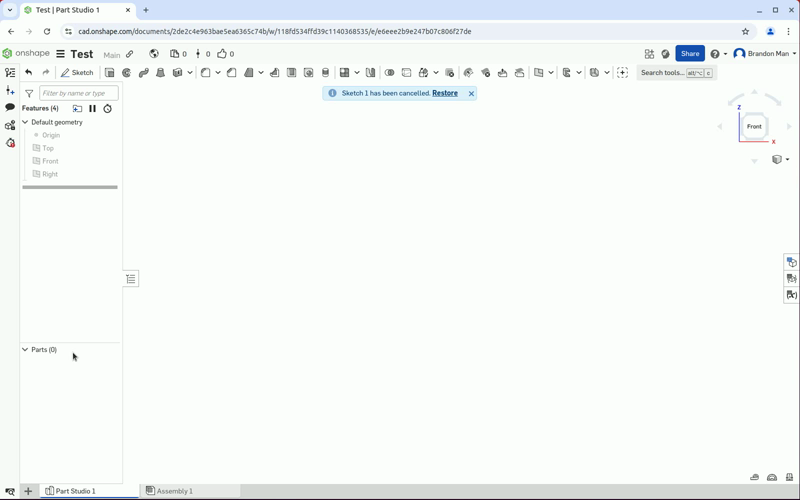
key(space)
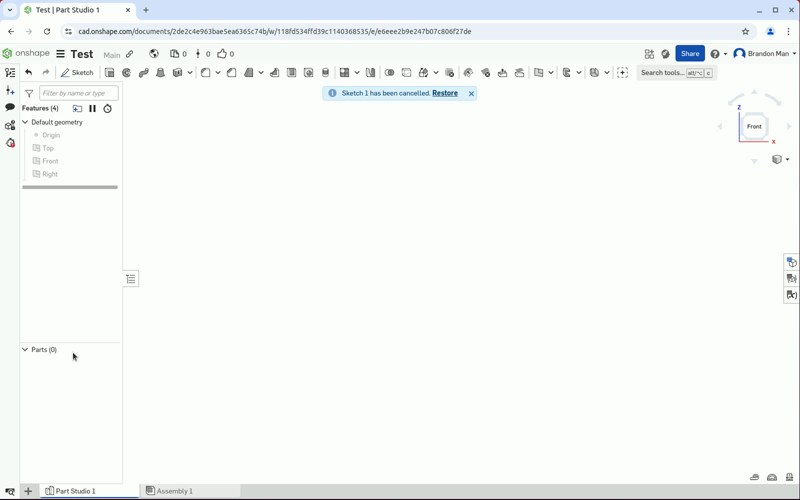
key_down(shift)
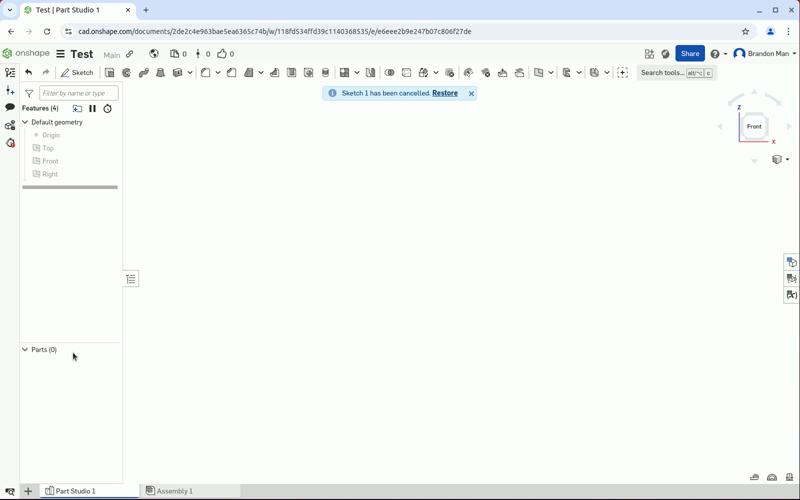
key(left)
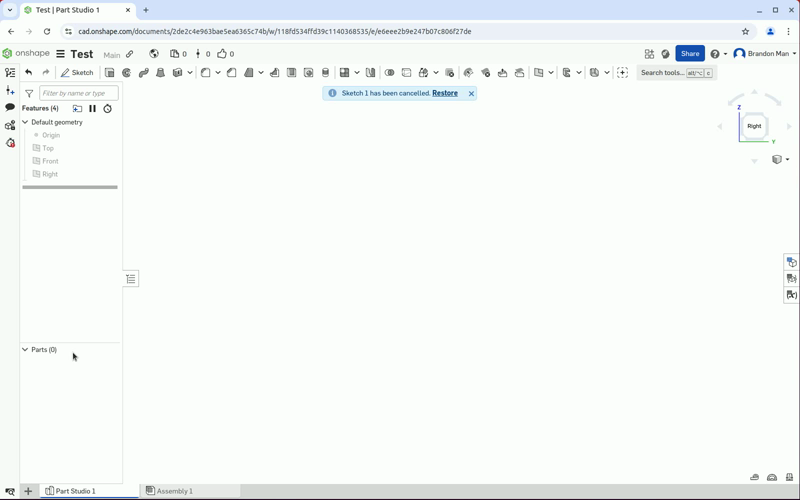
key_up(shift)
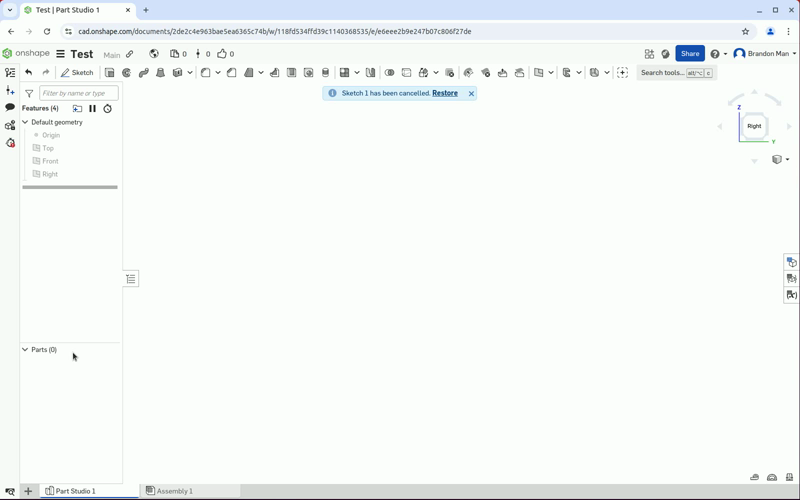
mouse_move(73, 352)
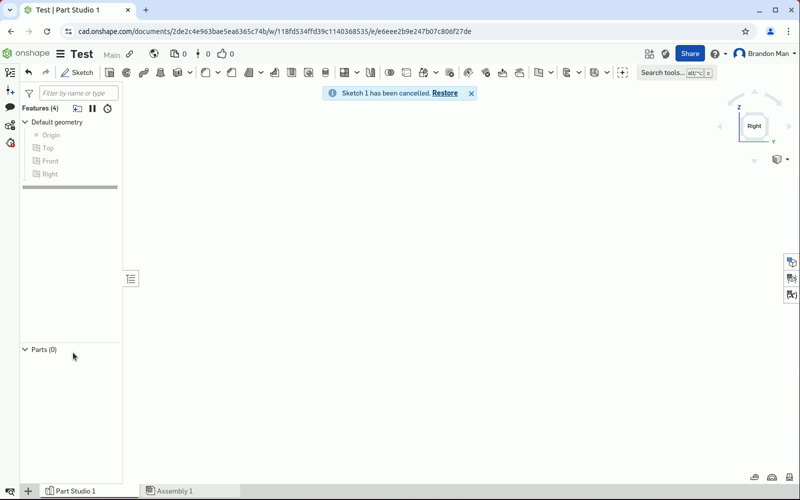
key(shift+y)
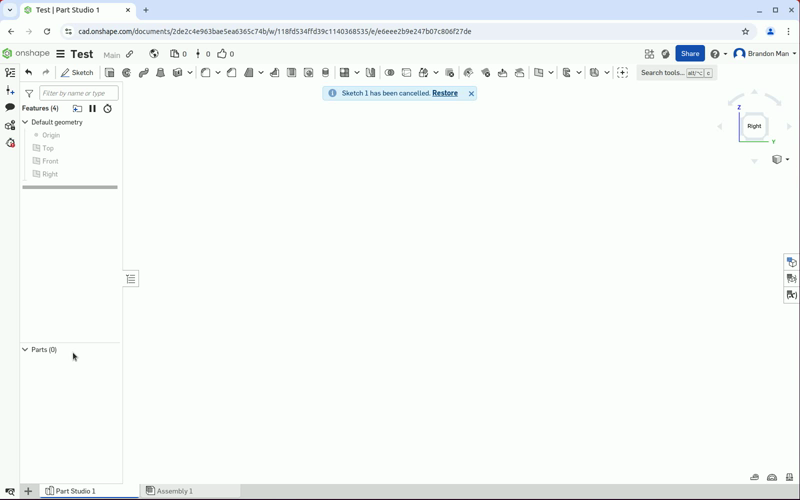
key(shift+s)
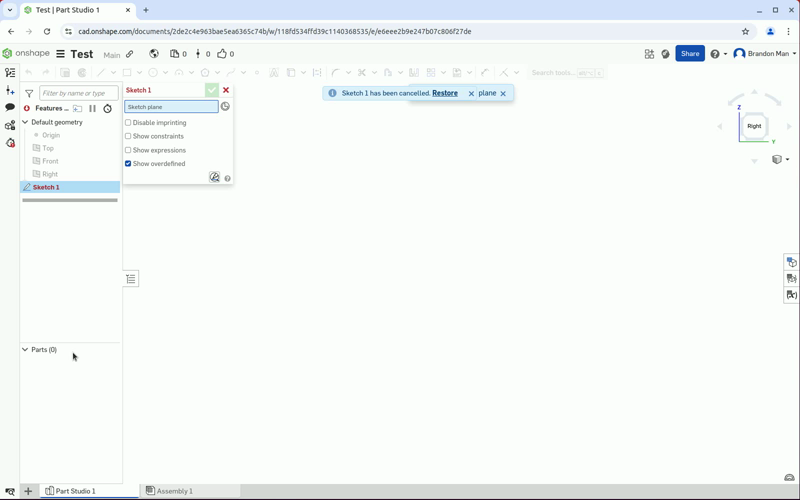
mouse_move(73, 176)
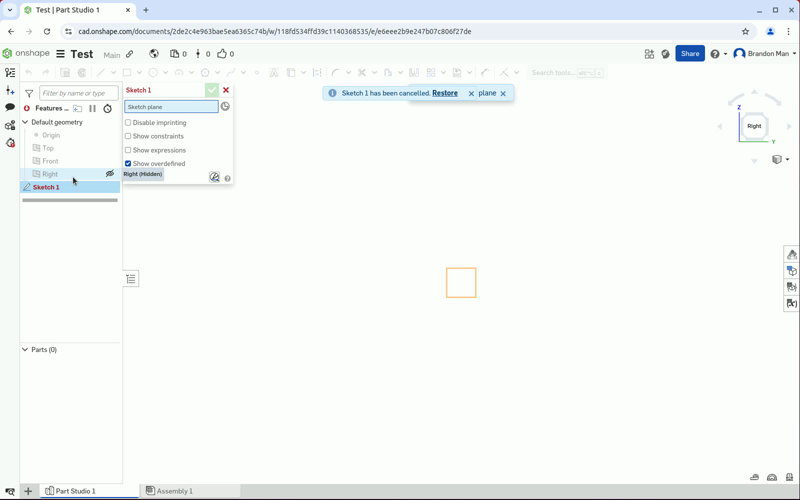
click(73, 176)
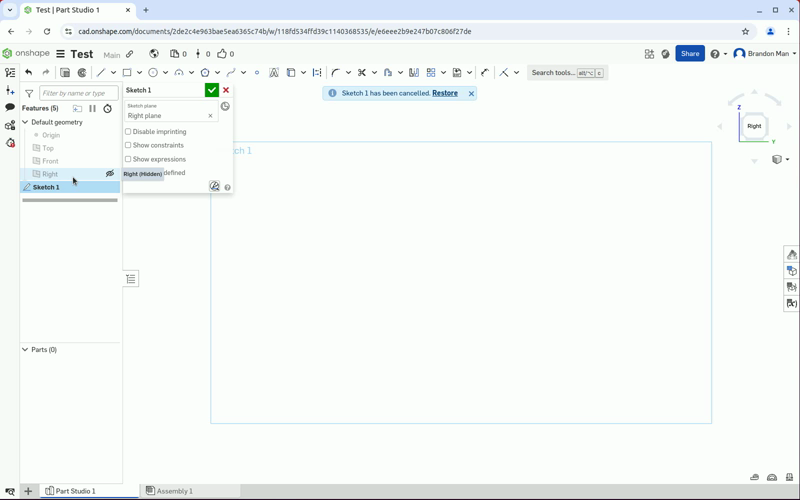
mouse_move(73, 352)
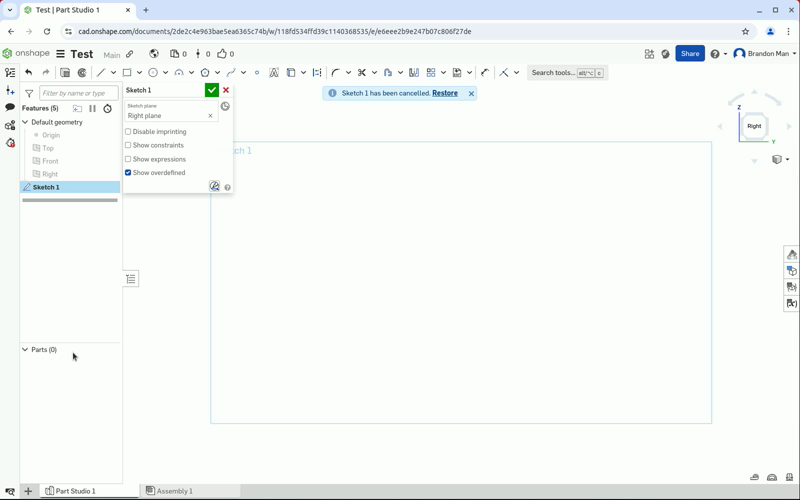
key(y)
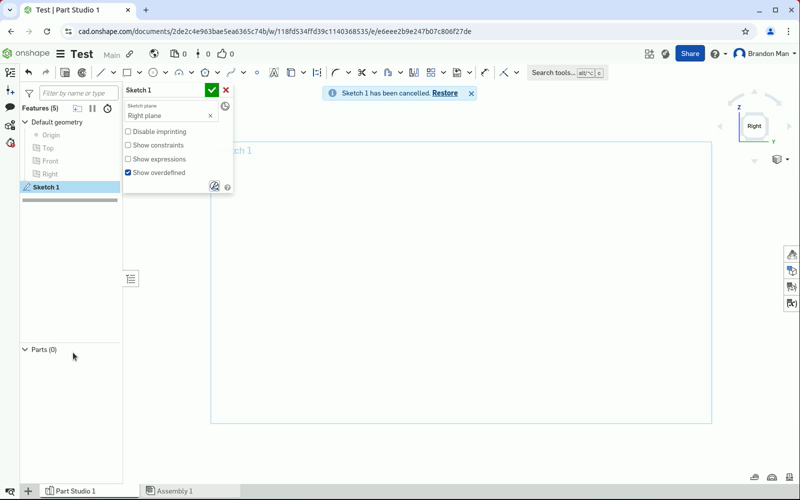
key(l)
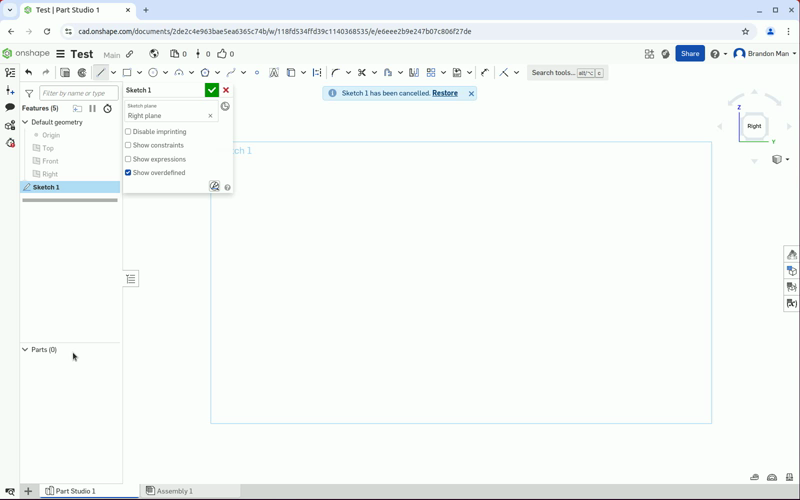
key_down(shift)
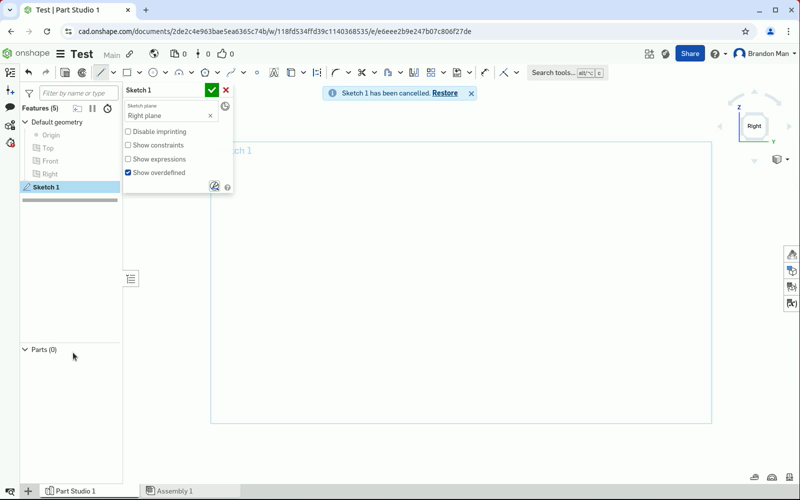
mouse_move(357, 349)
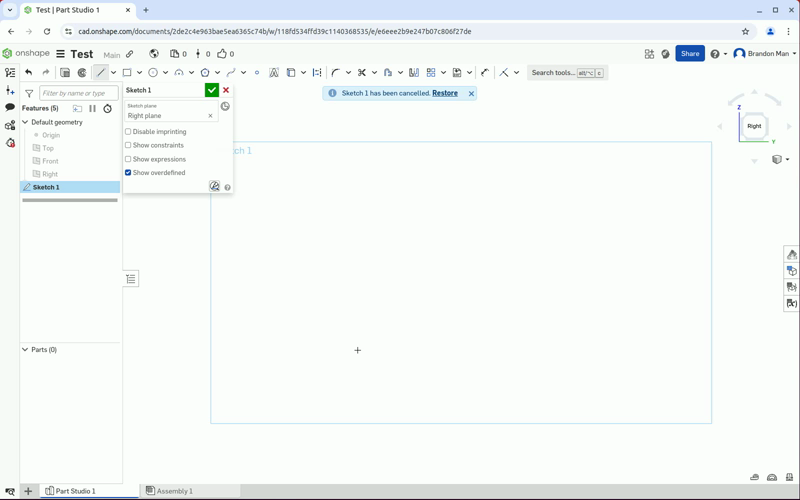
click(357, 349)
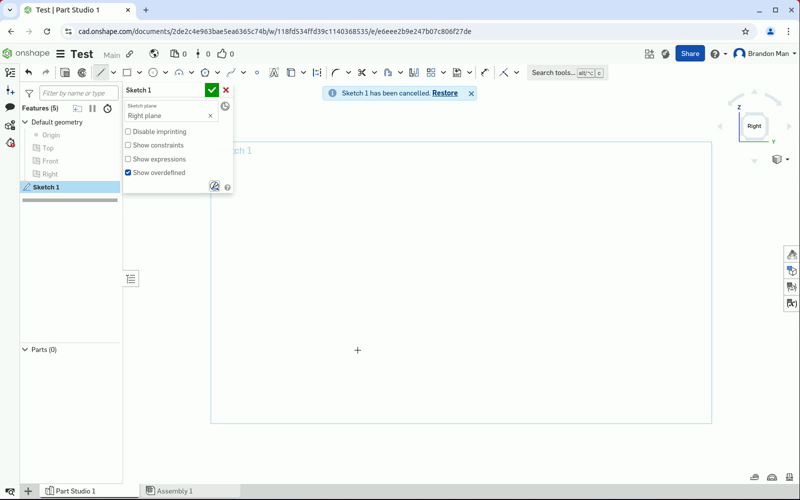
key_up(shift)
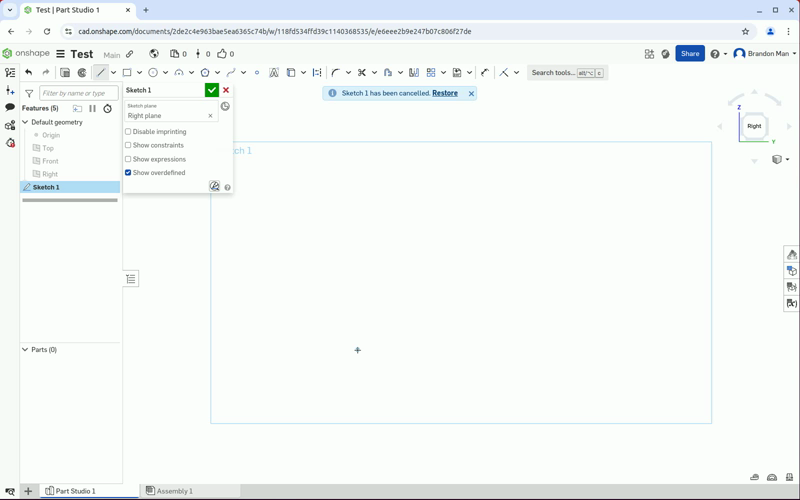
key_down(shift)
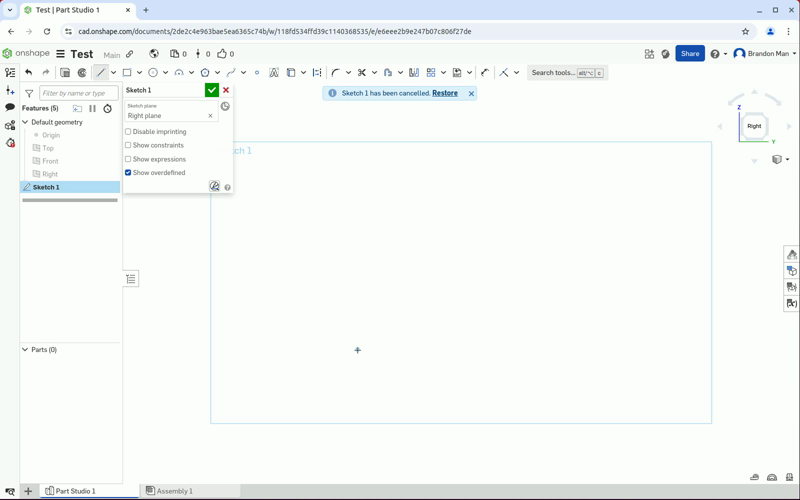
mouse_move(387, 349)
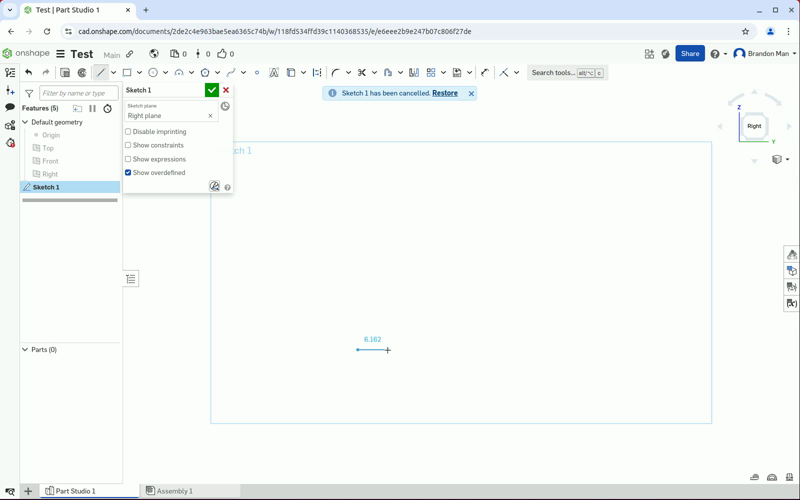
mouse_move(382, 349)
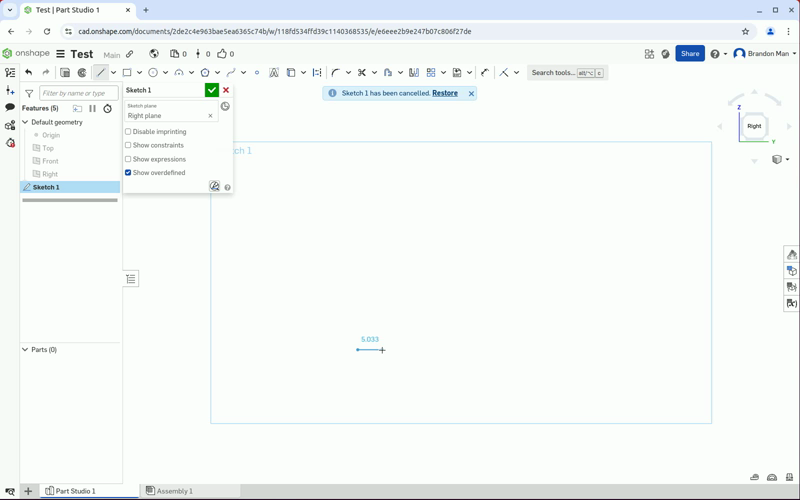
click(382, 349)
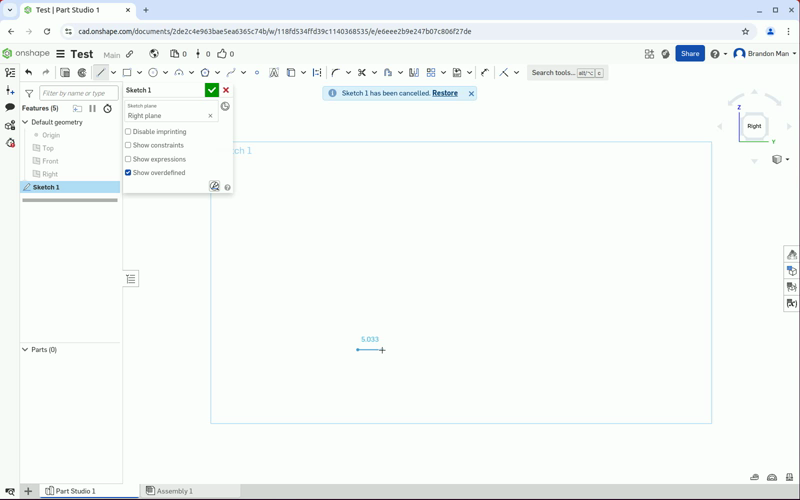
key_up(shift)
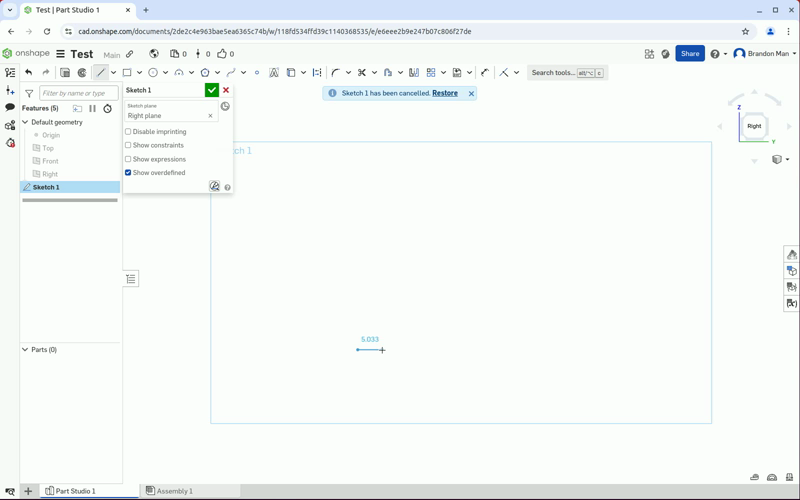
key_down(shift)
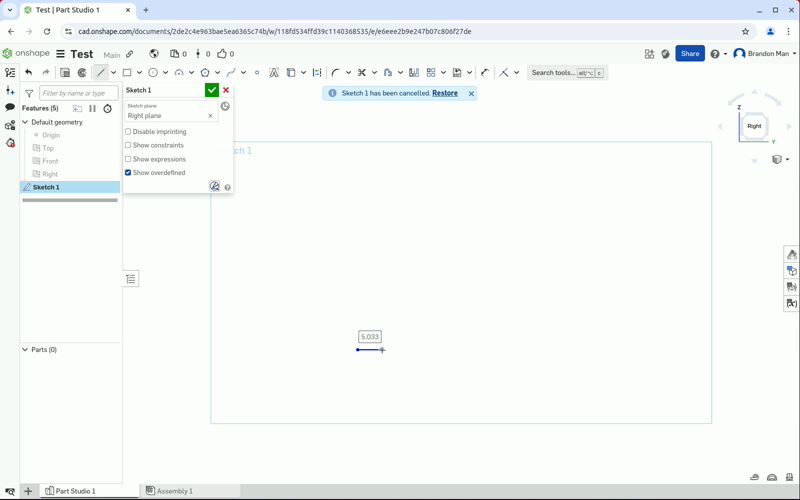
mouse_move(382, 266)
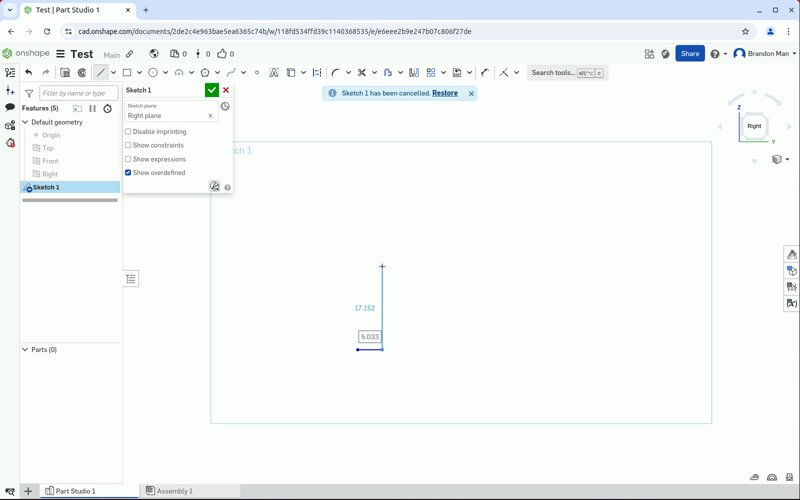
click(382, 266)
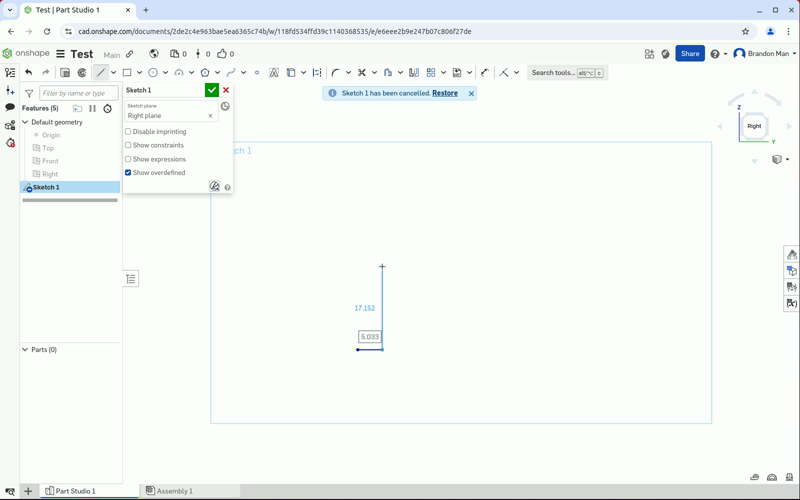
key_up(shift)
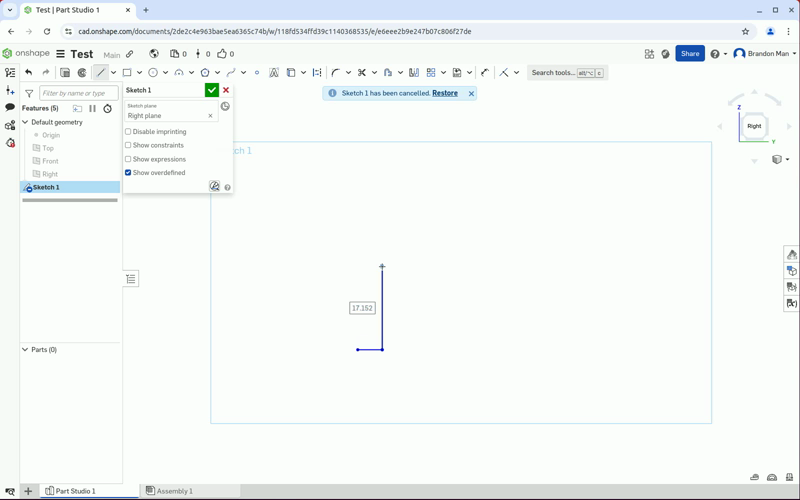
key_down(shift)
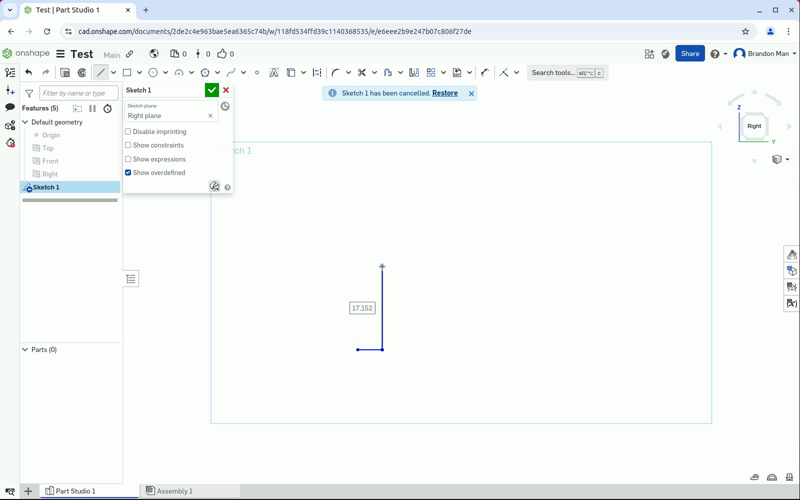
mouse_move(547, 266)
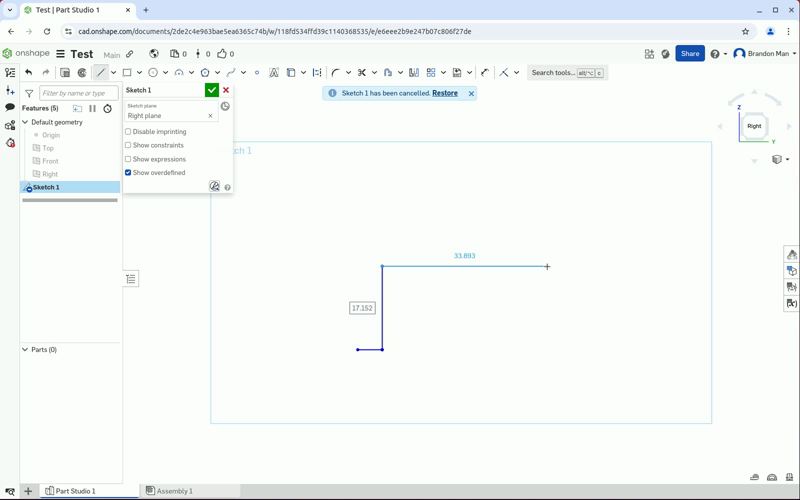
click(547, 266)
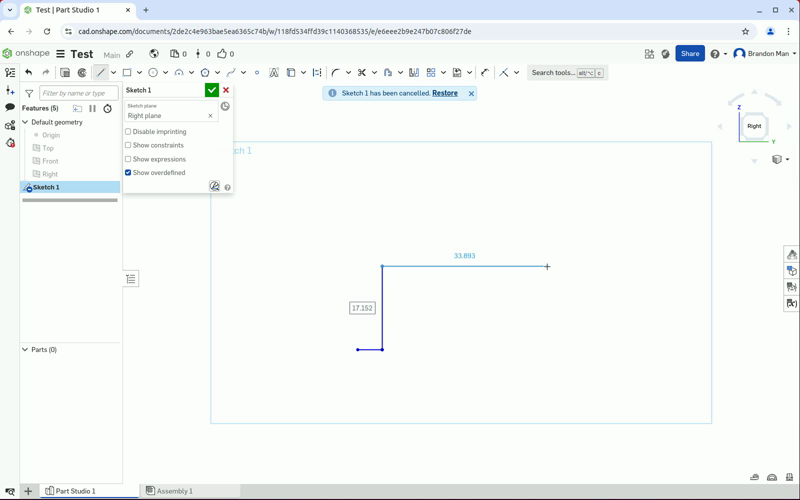
key_up(shift)
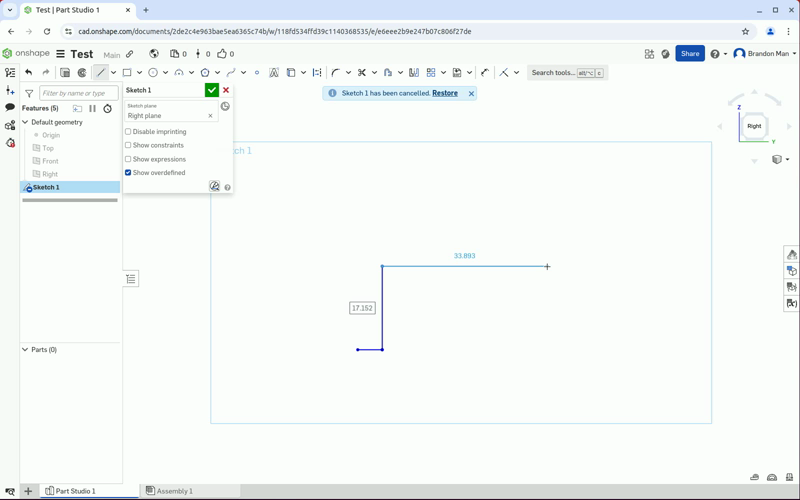
key_down(shift)
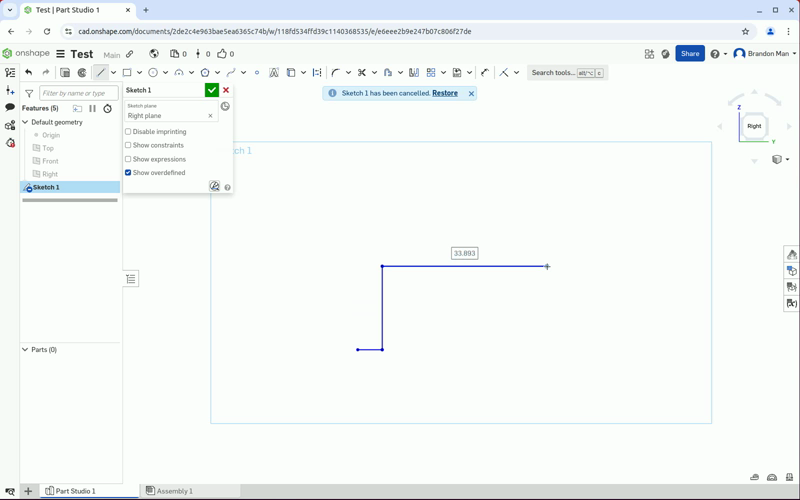
mouse_move(547, 349)
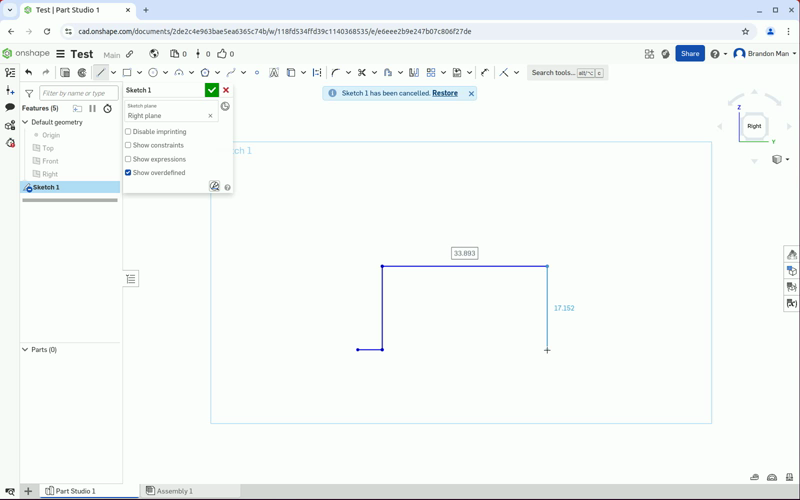
click(547, 349)
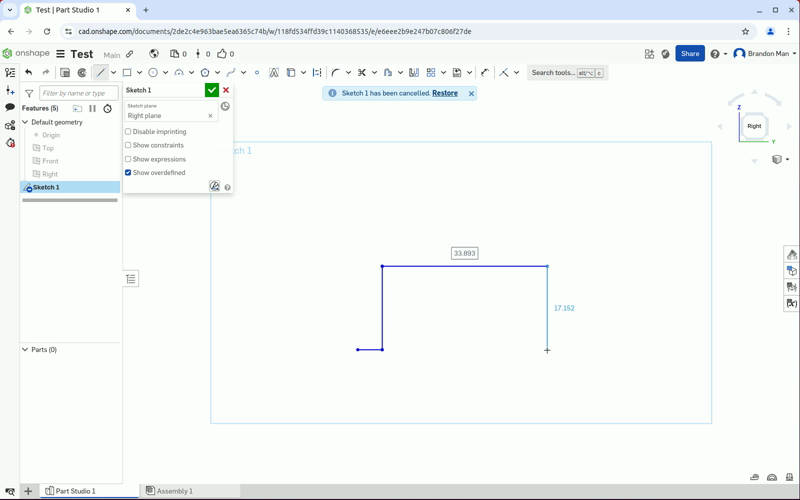
key_up(shift)
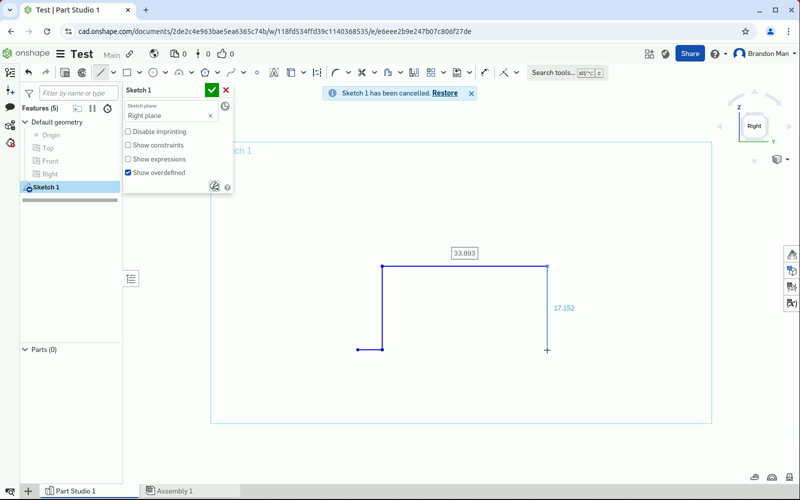
key_down(shift)
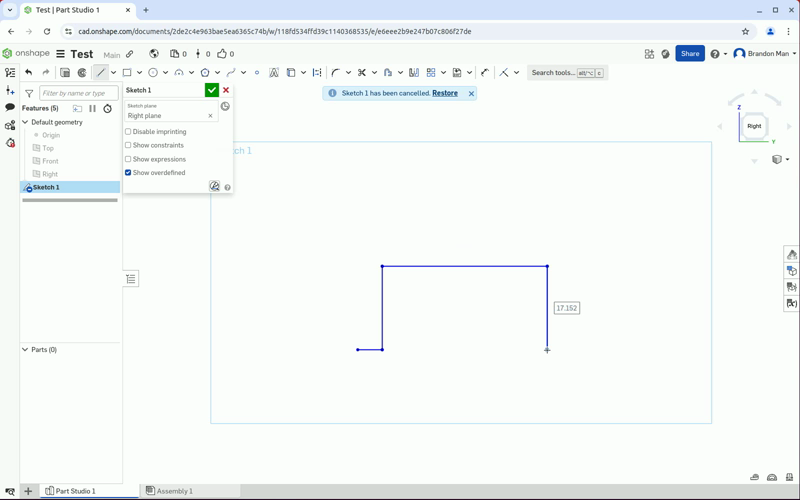
mouse_move(577, 349)
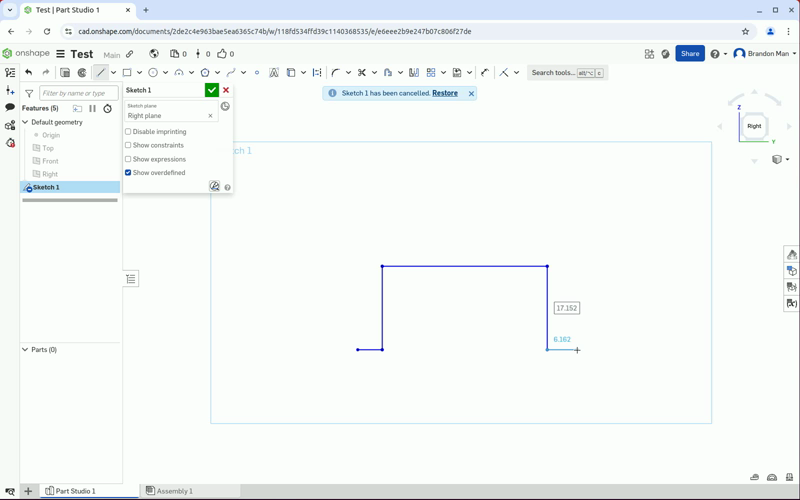
mouse_move(572, 349)
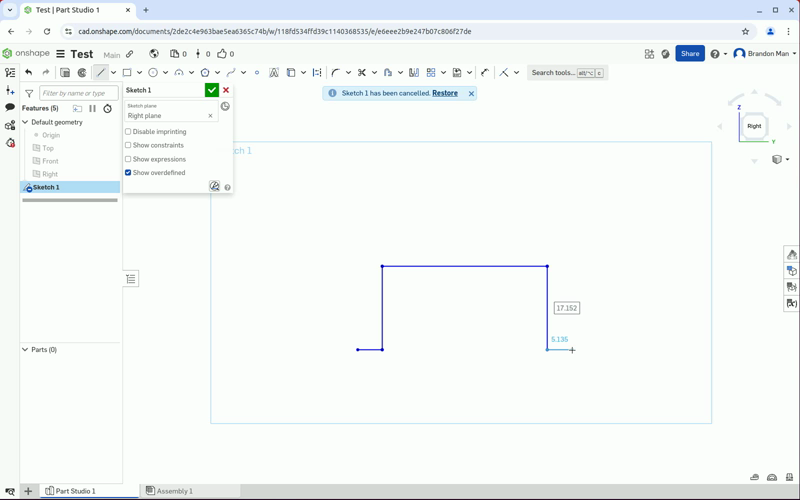
click(572, 349)
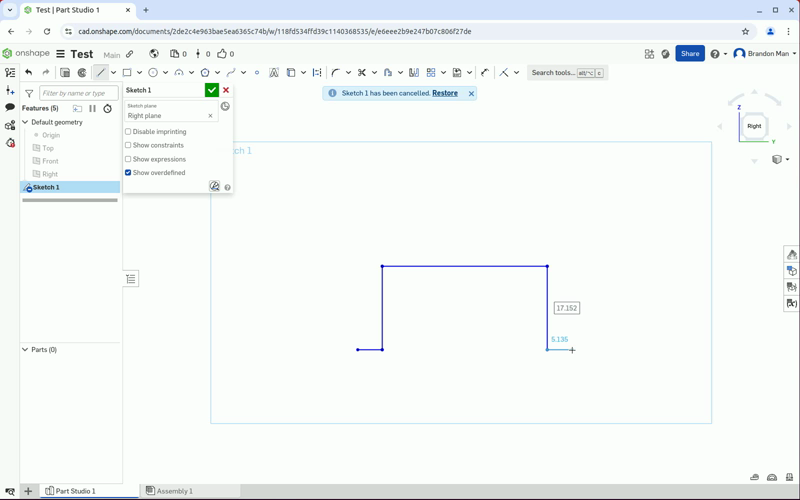
key_up(shift)
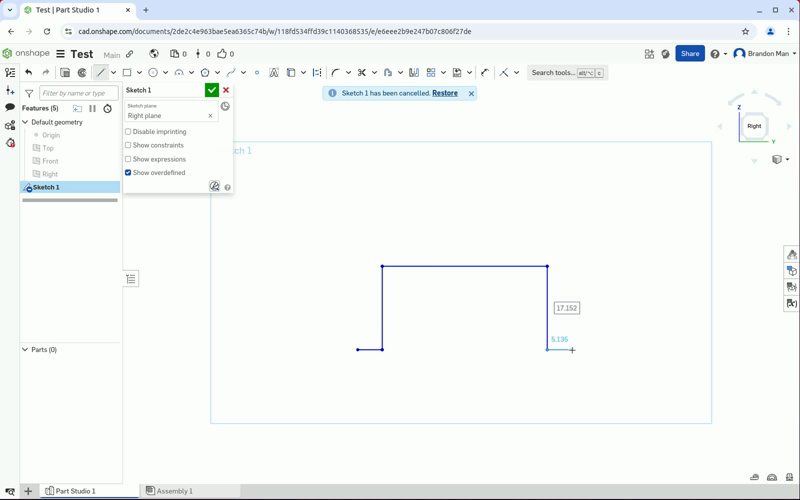
key_down(shift)
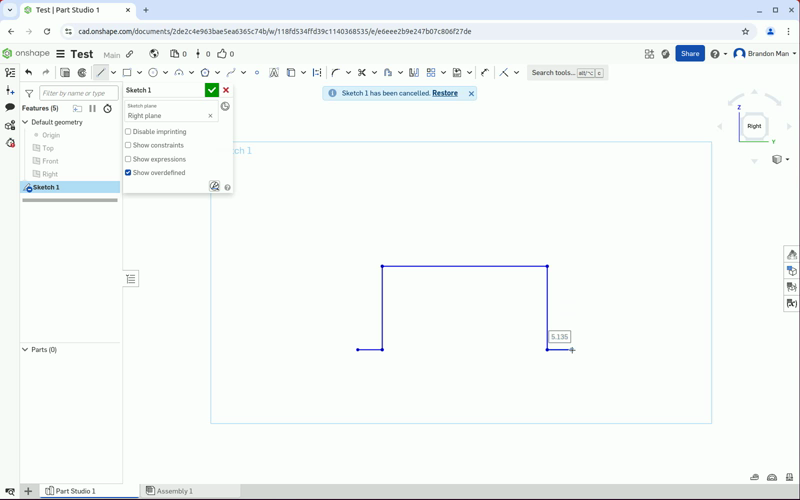
mouse_move(589, 349)
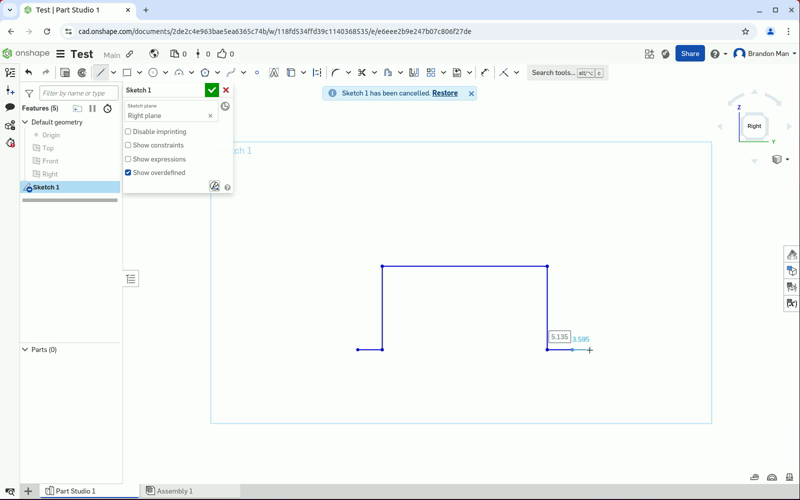
mouse_move(572, 340)
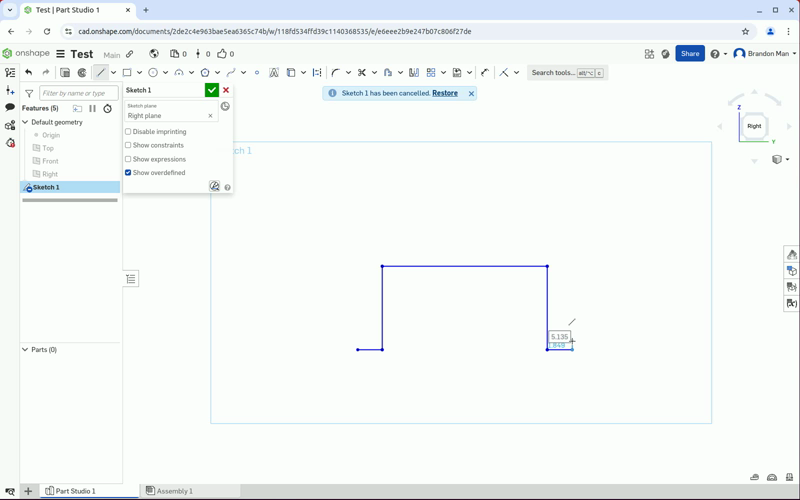
click(572, 340)
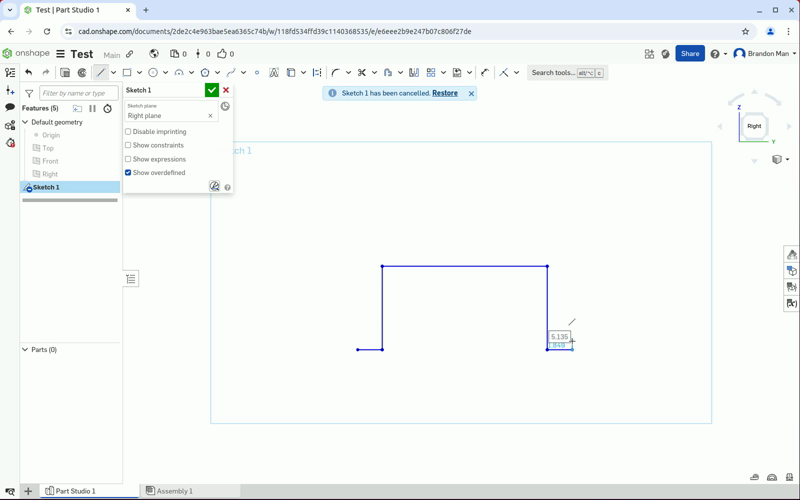
key_up(shift)
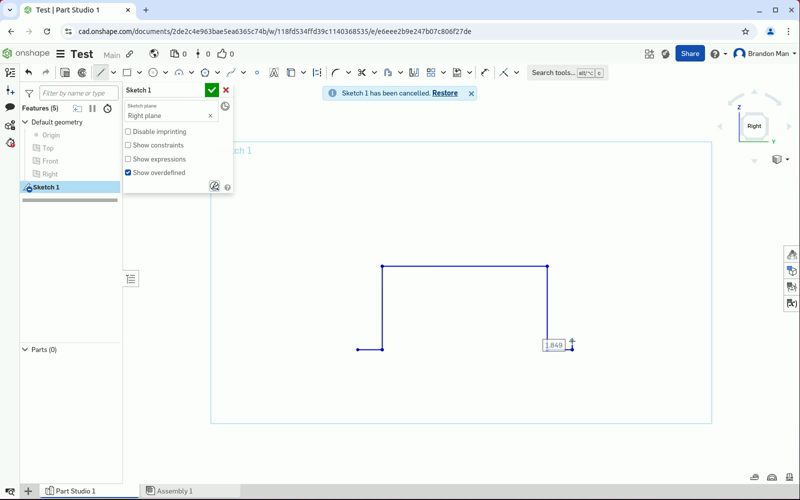
key_down(shift)
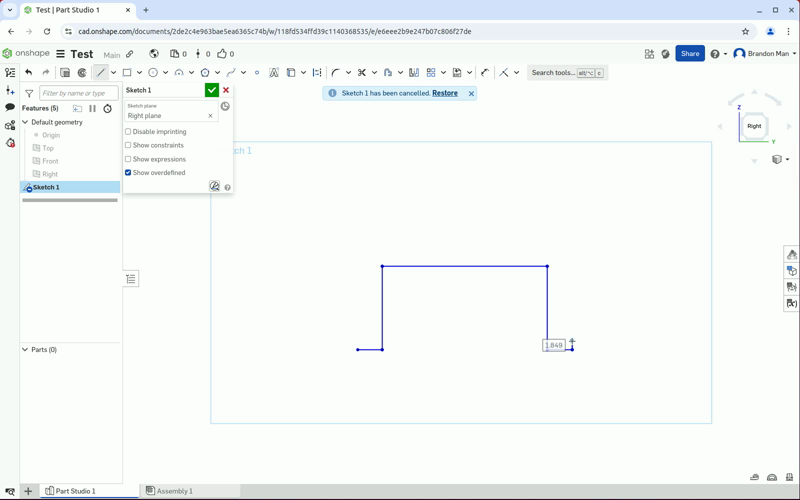
mouse_move(589, 340)
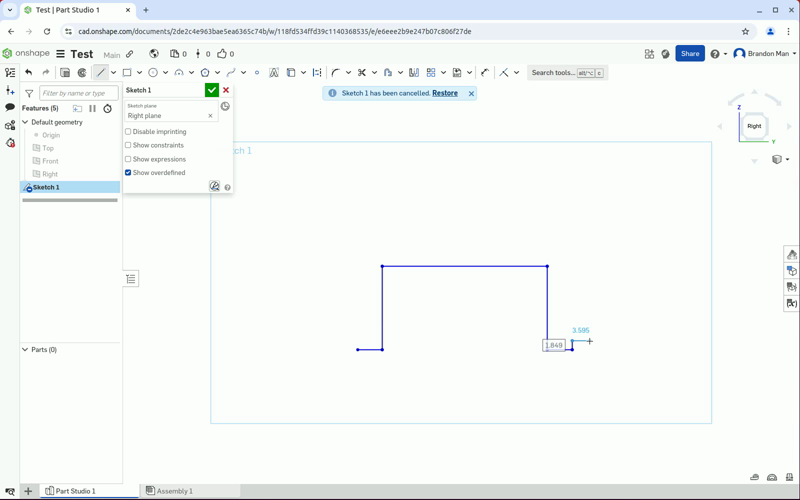
mouse_move(556, 340)
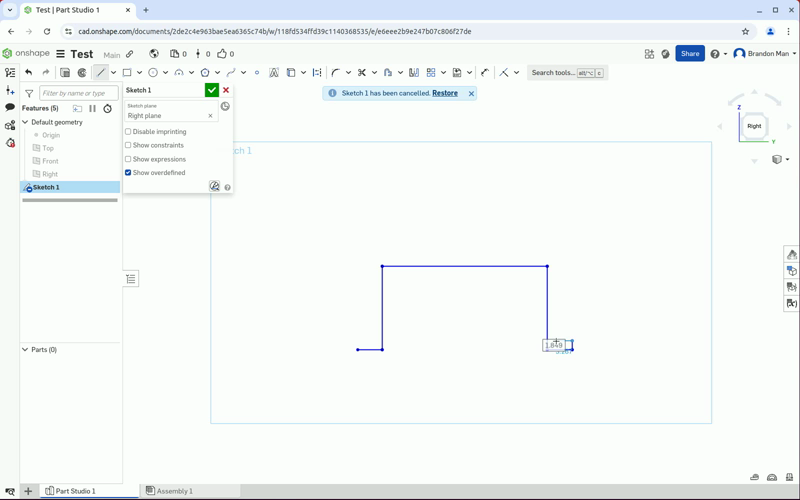
click(556, 340)
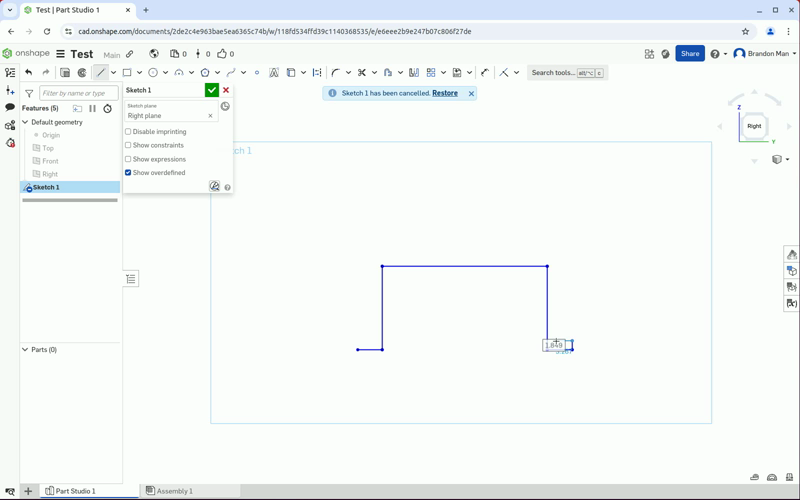
key_up(shift)
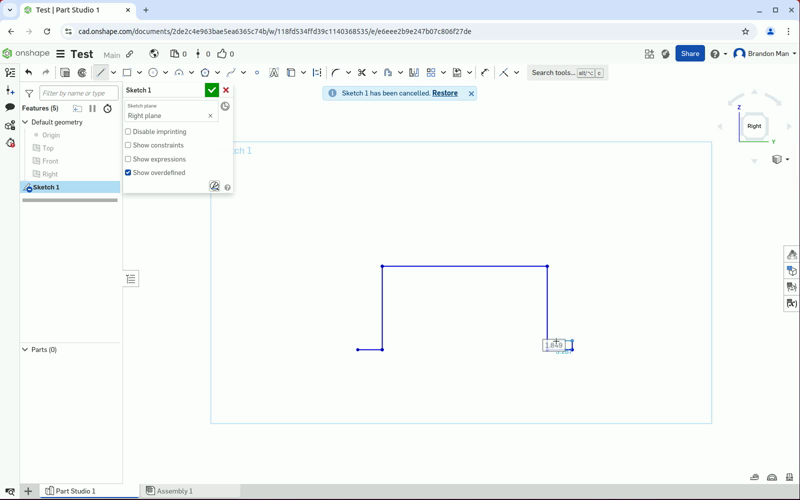
key_down(shift)
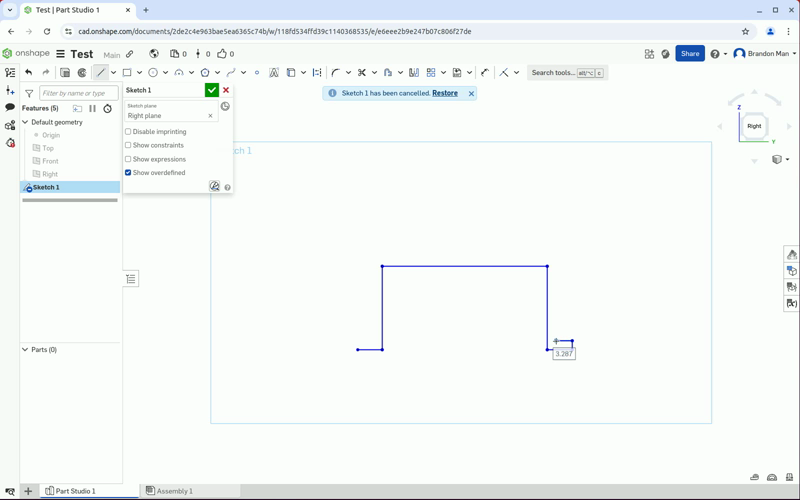
mouse_move(556, 259)
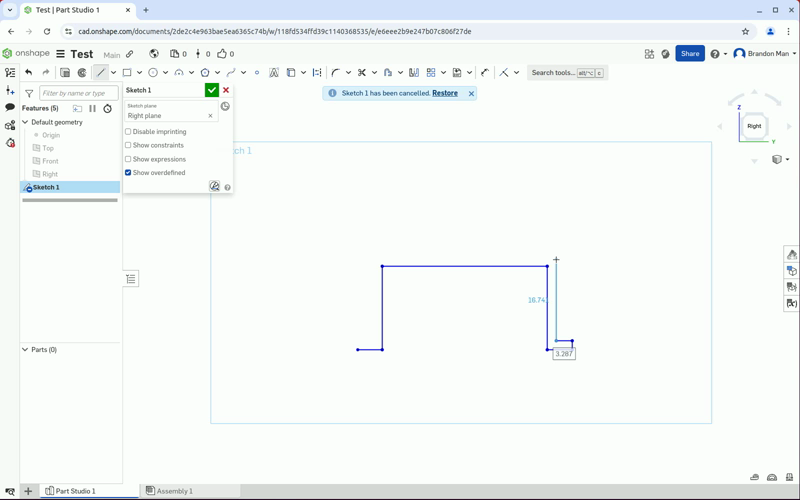
click(556, 259)
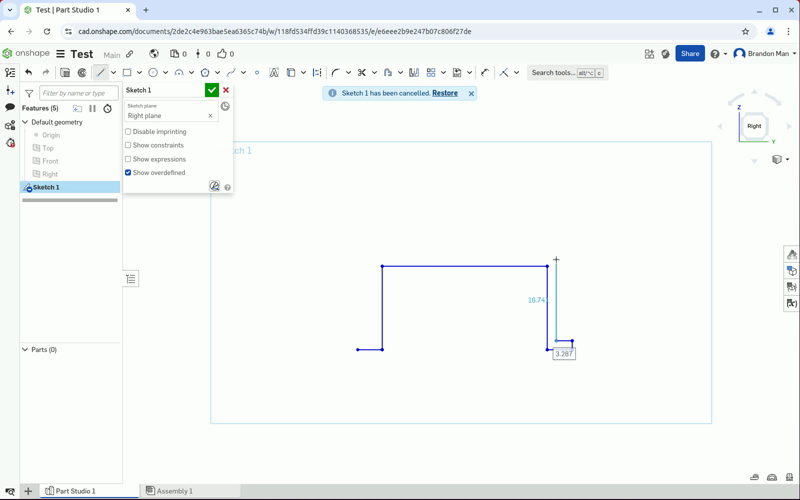
key_up(shift)
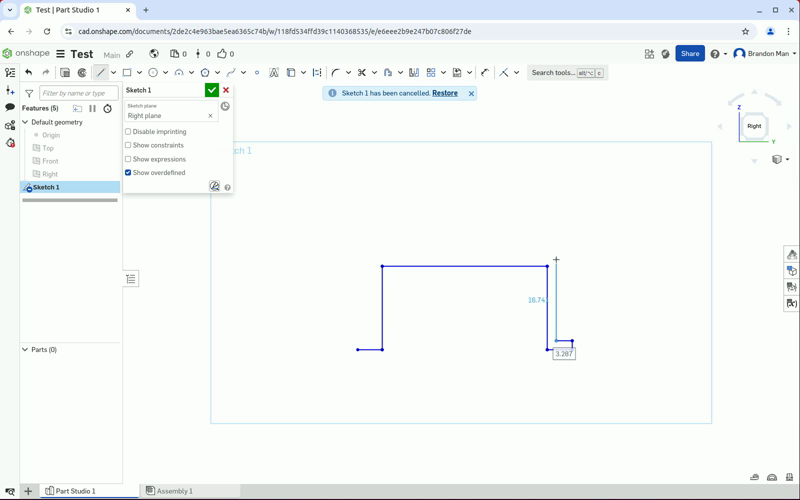
key_down(shift)
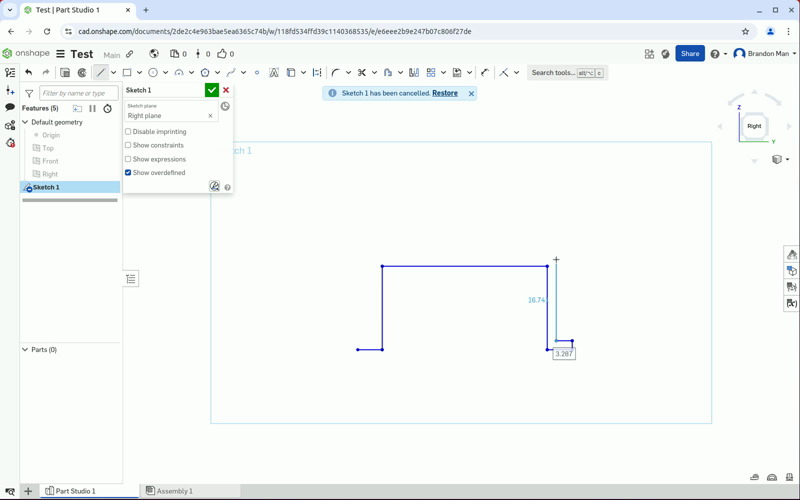
mouse_move(373, 259)
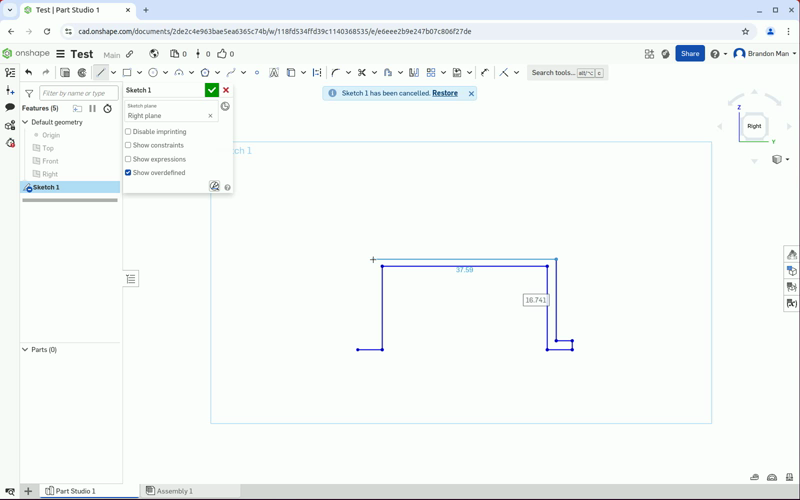
click(373, 259)
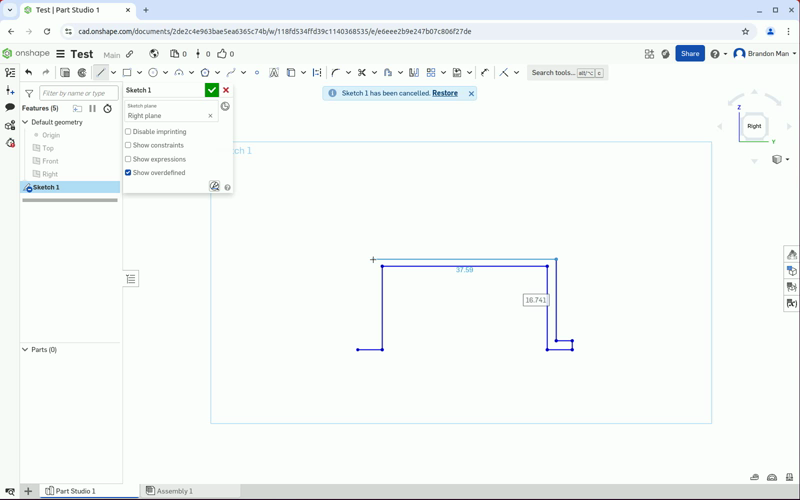
key_up(shift)
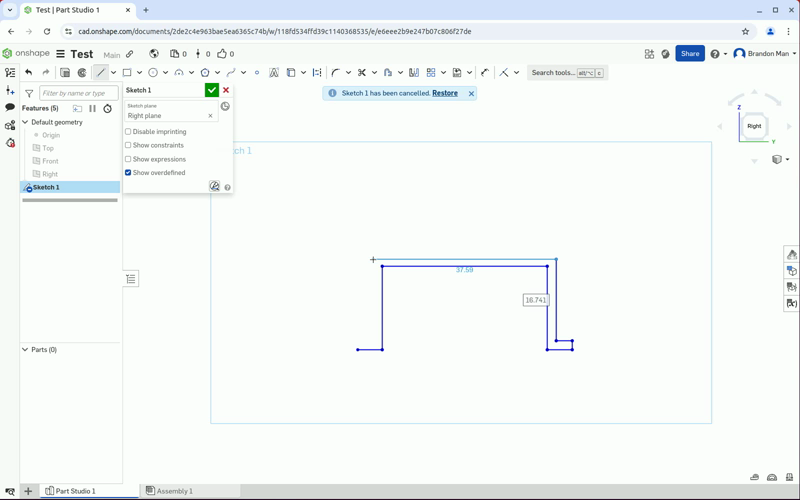
key_down(shift)
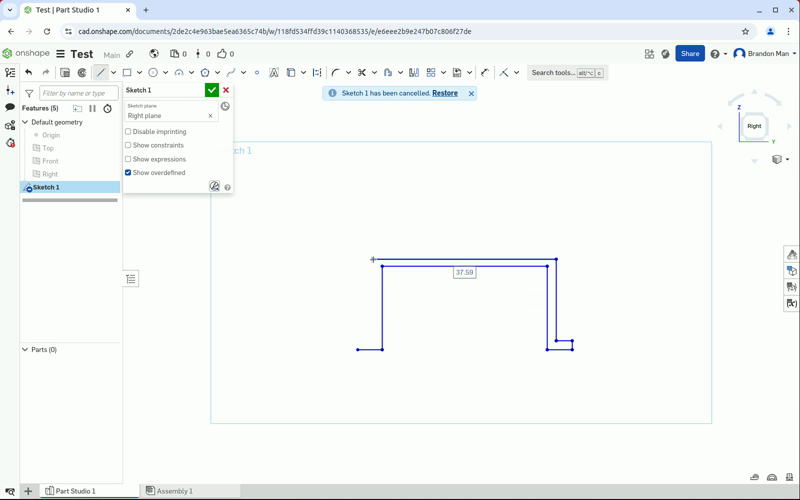
mouse_move(373, 340)
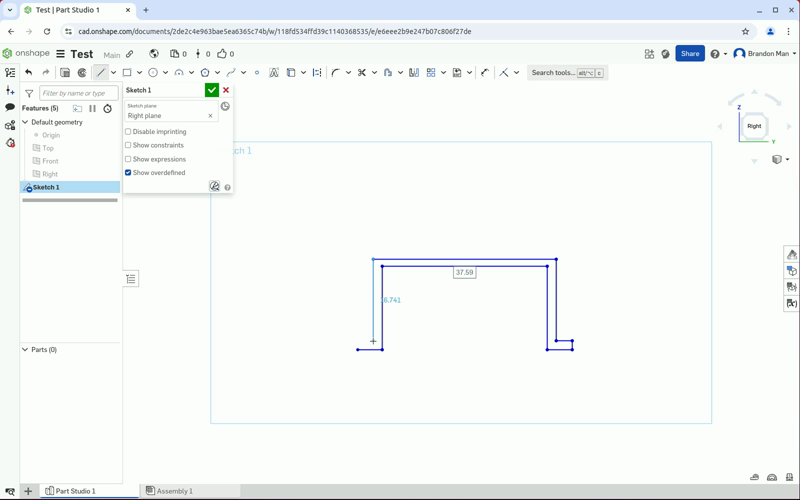
click(373, 340)
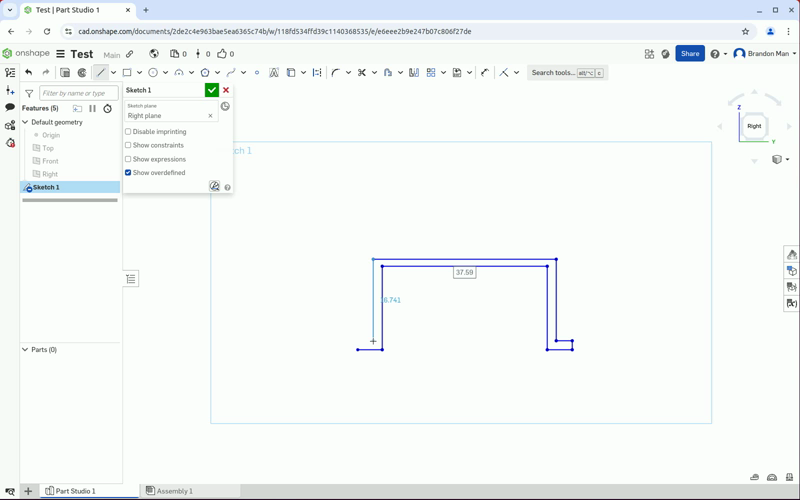
key_up(shift)
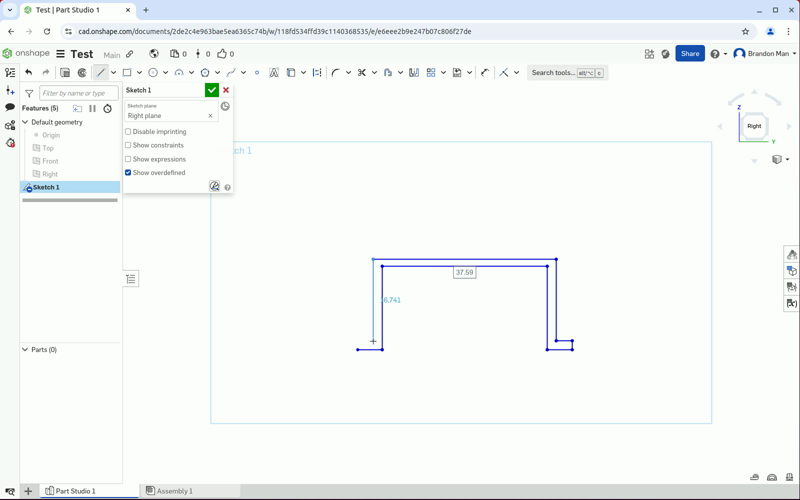
key_down(shift)
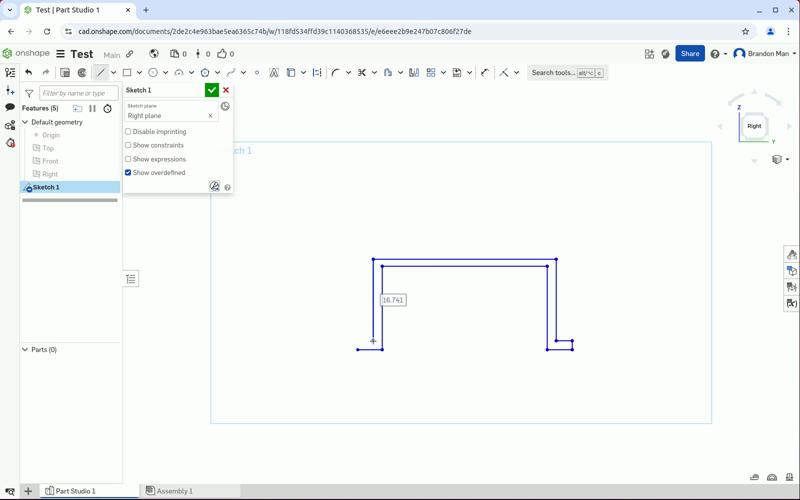
mouse_move(403, 340)
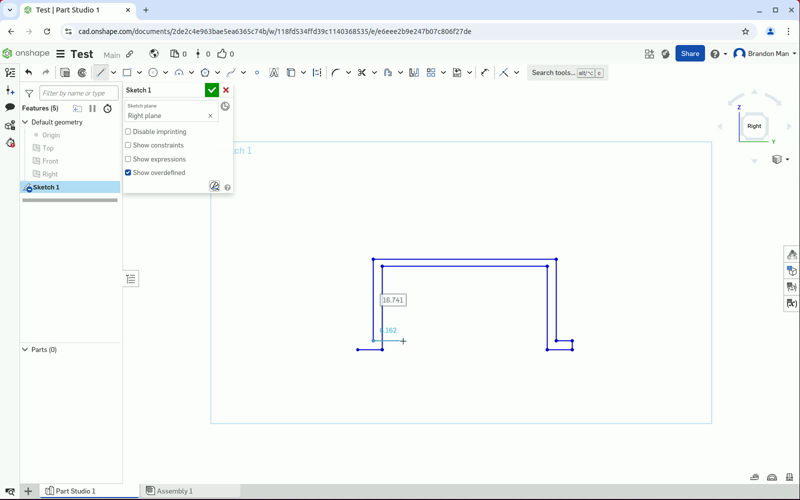
mouse_move(357, 340)
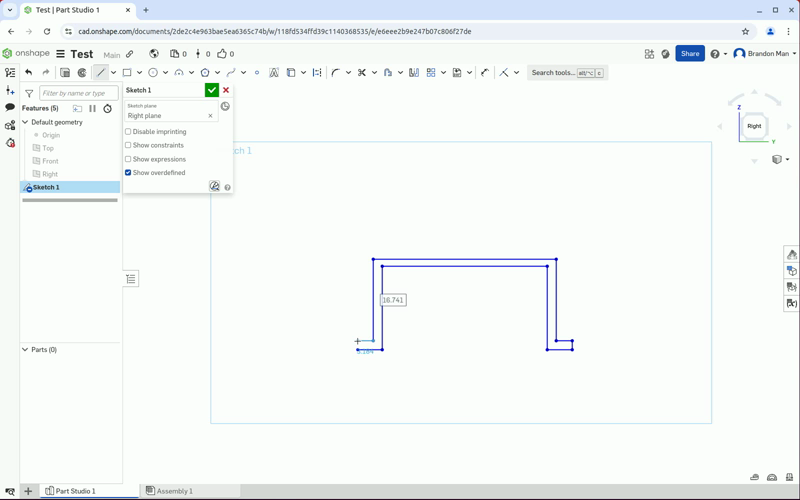
click(357, 340)
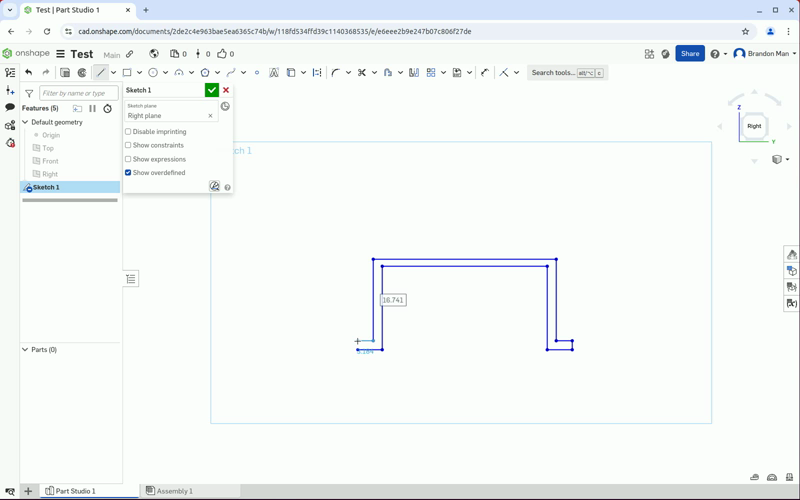
key_up(shift)
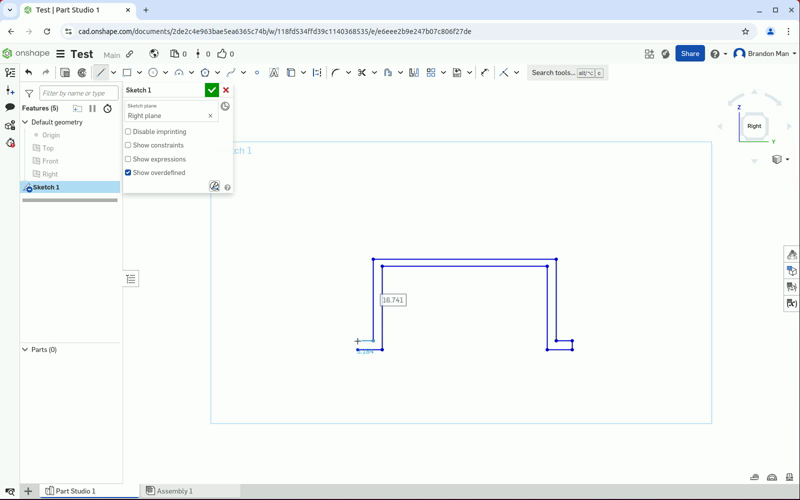
mouse_move(387, 340)
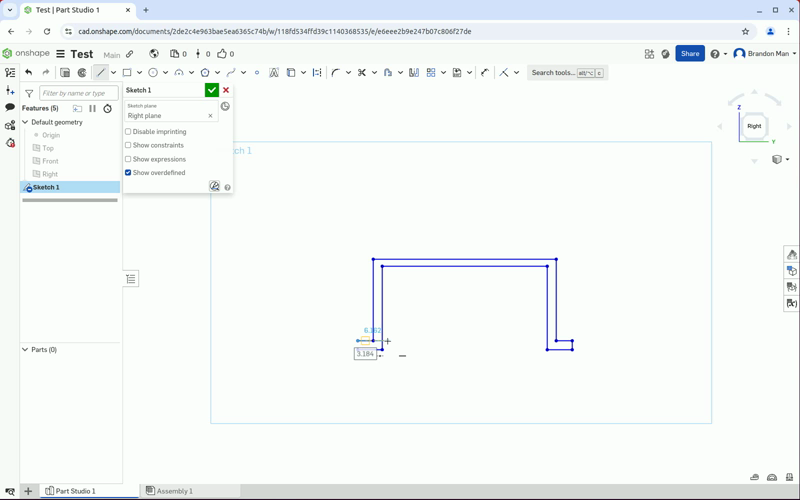
key_down(shift)
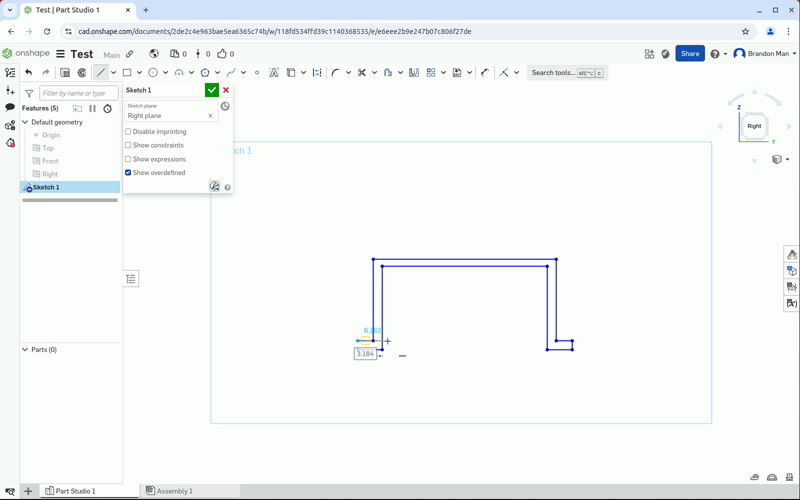
mouse_move(357, 349)
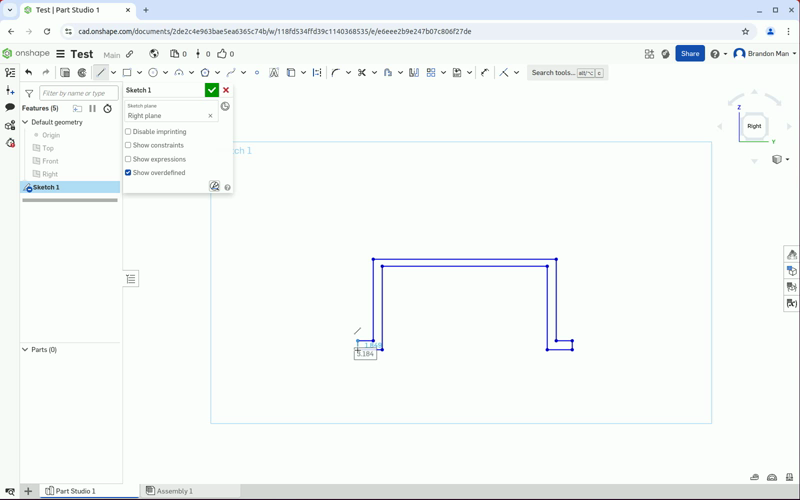
key_up(shift)
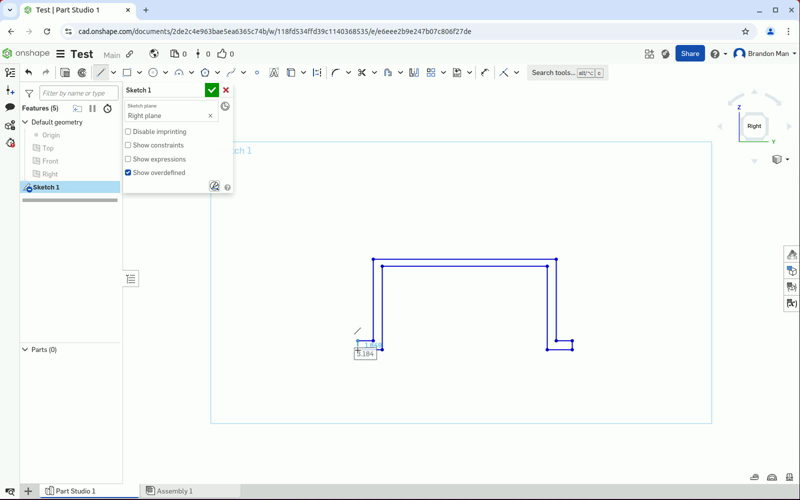
click(357, 349)
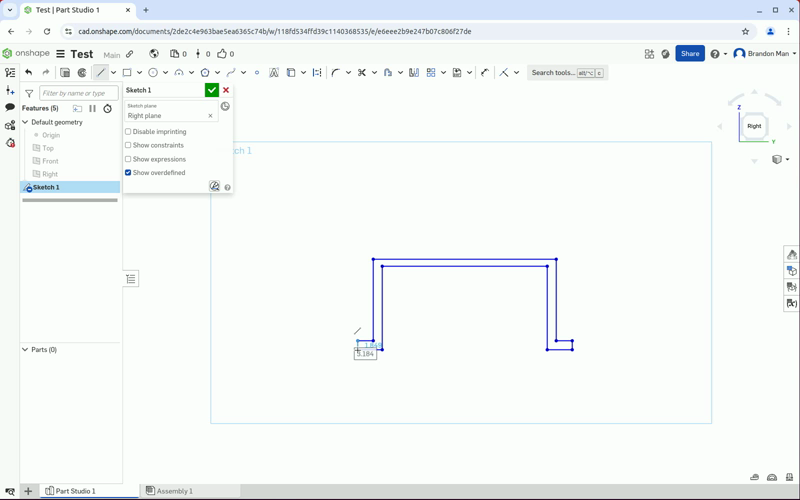
key(esc)
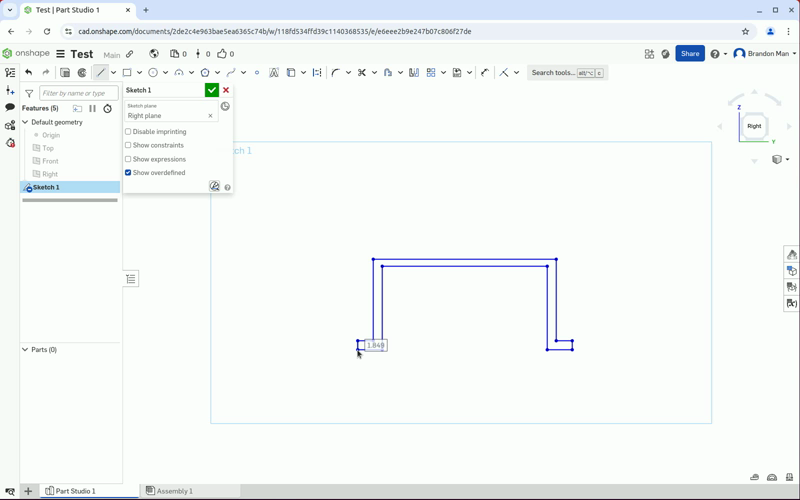
mouse_move(488, 263)
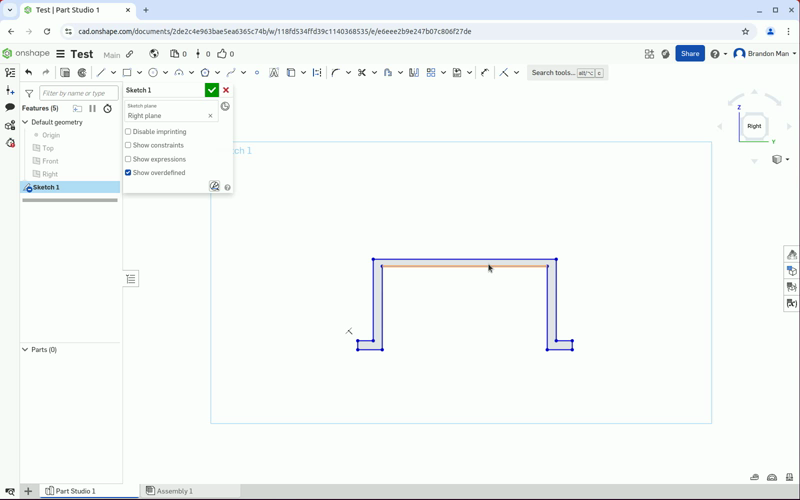
click(488, 263)
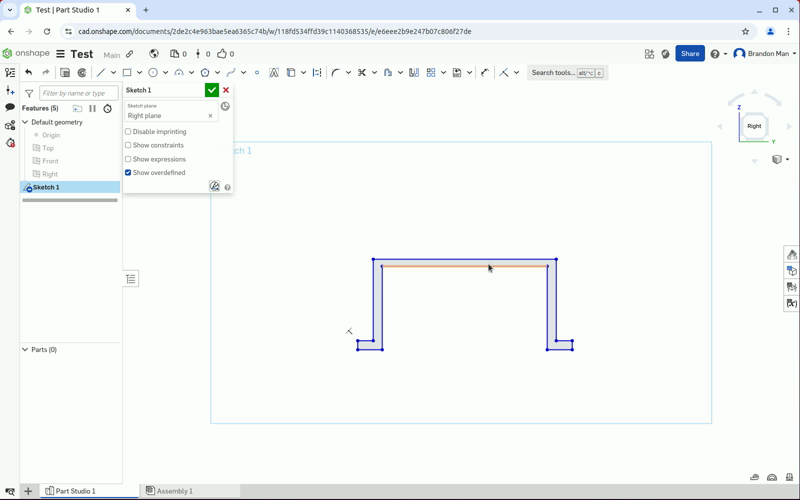
mouse_move(73, 352)
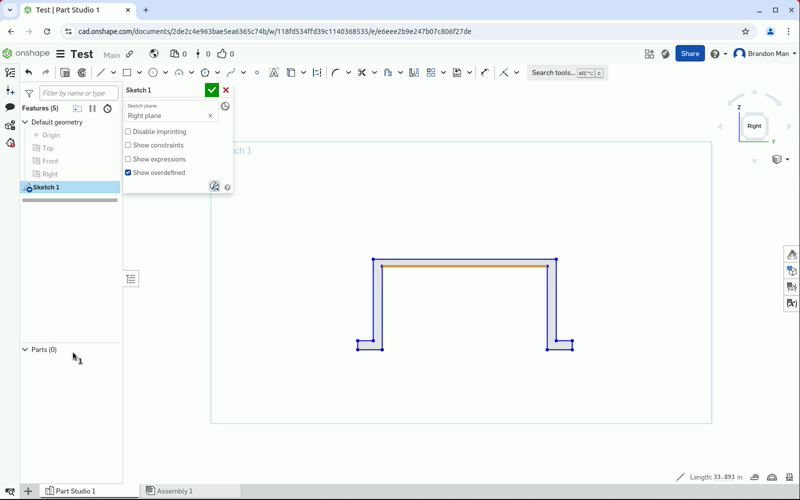
key(shift+y)
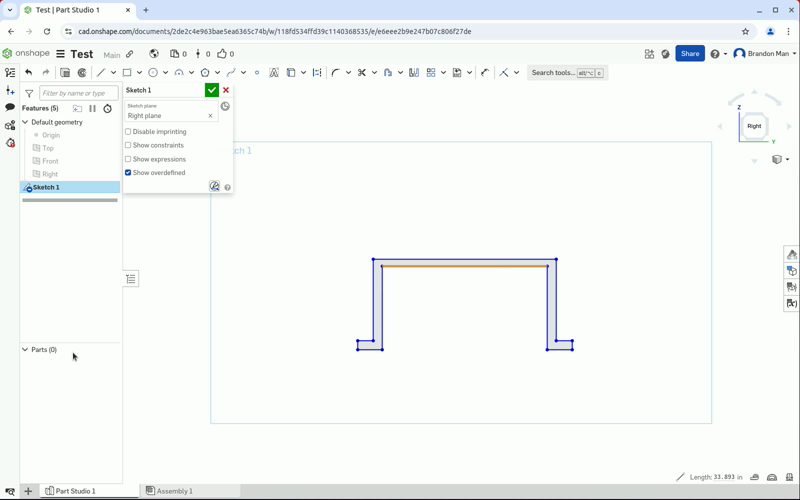
key(shift+e)
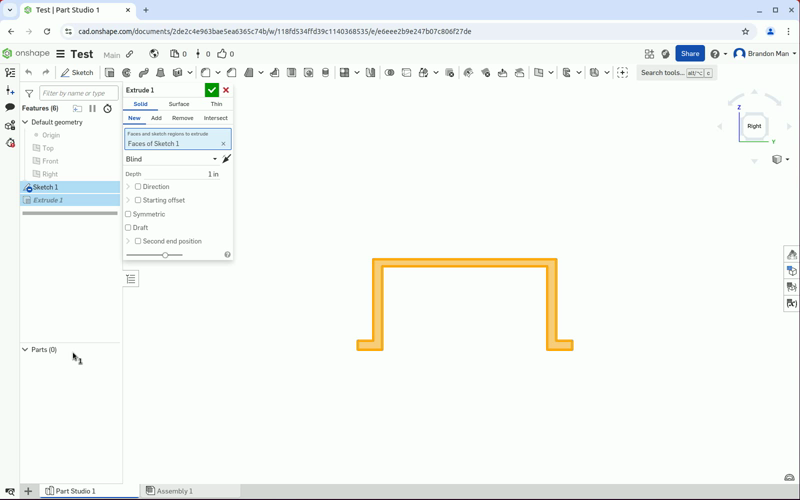
mouse_move(143, 106)
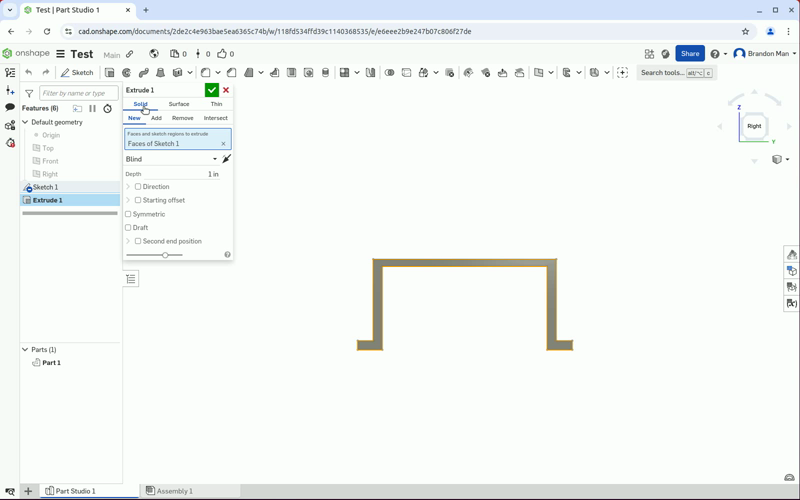
click(143, 106)
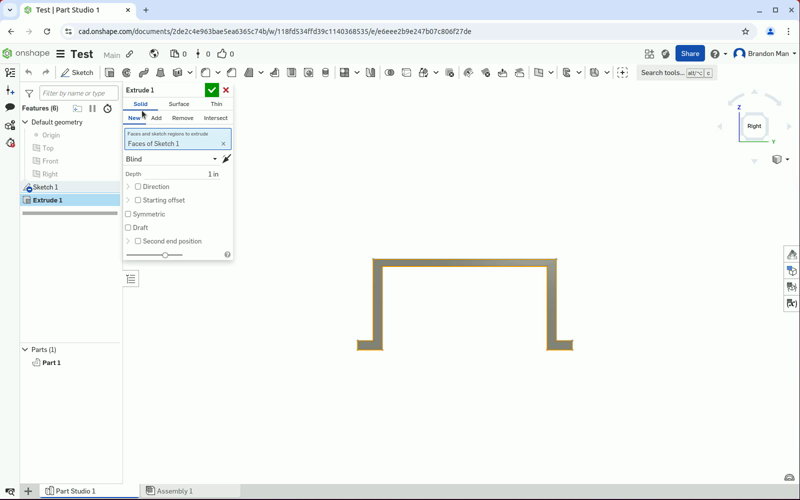
mouse_move(137, 120)
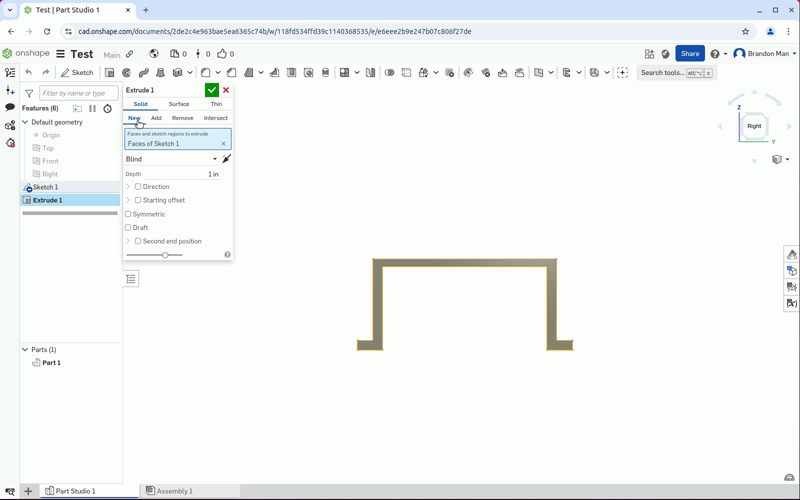
click(137, 120)
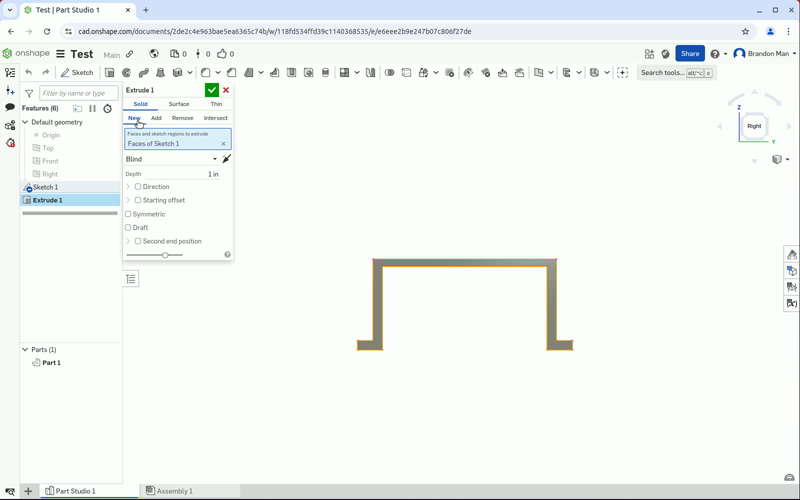
key(tab, 4)
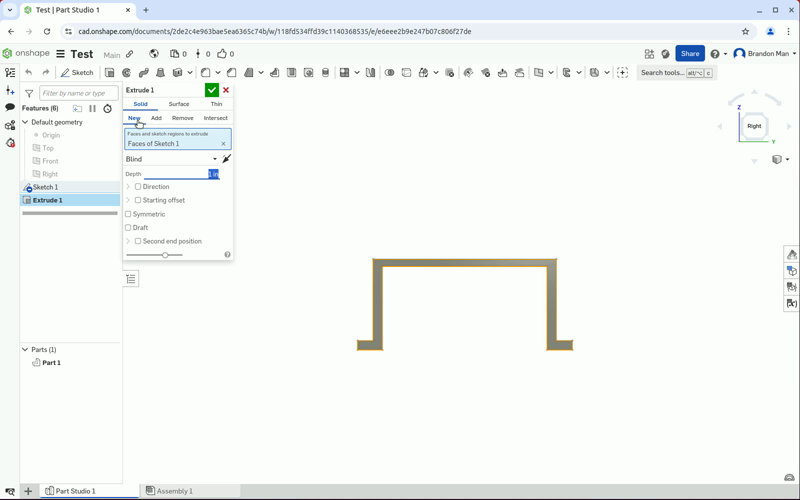
text(4.333)
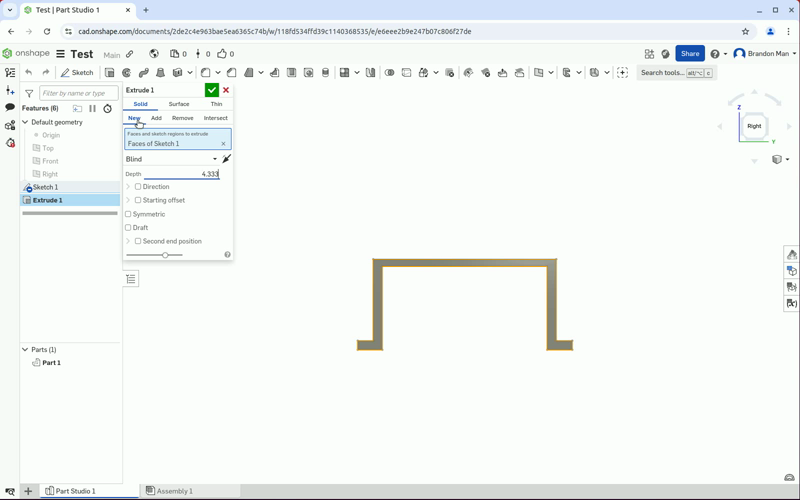
key(enter)
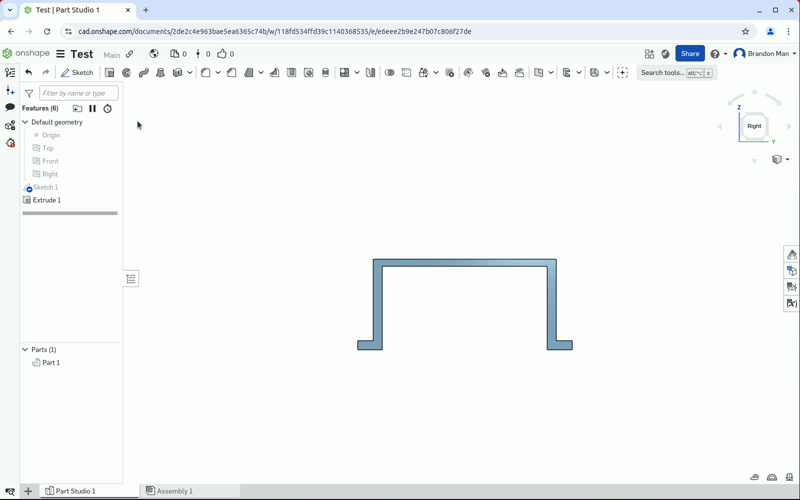
key(shift+h)
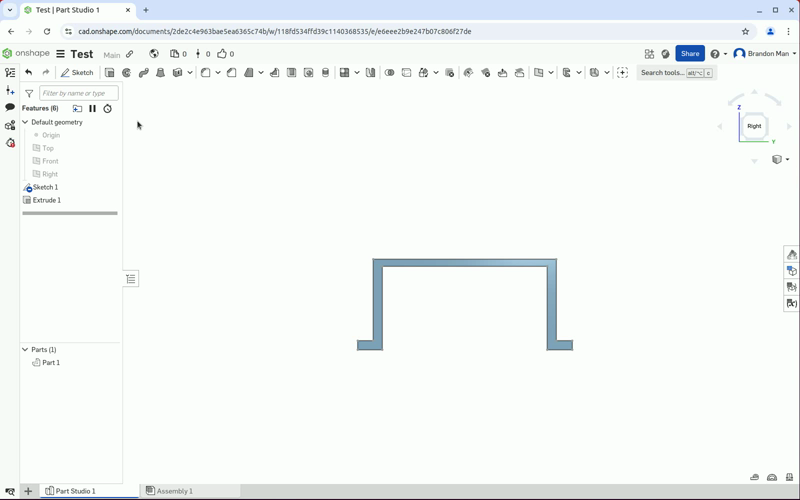
key(shift+h)
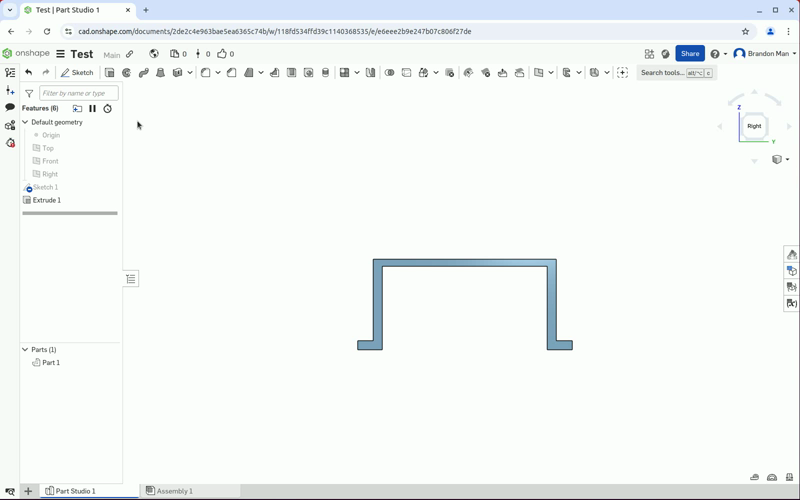
mouse_move(73, 189)
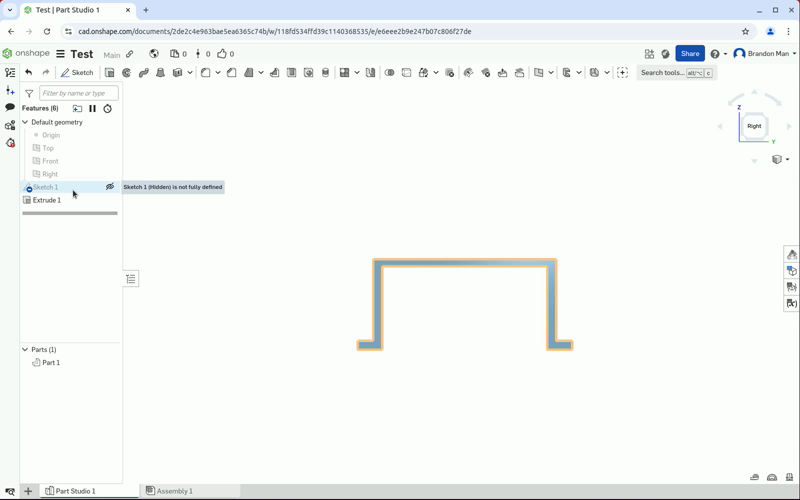
click(73, 189)
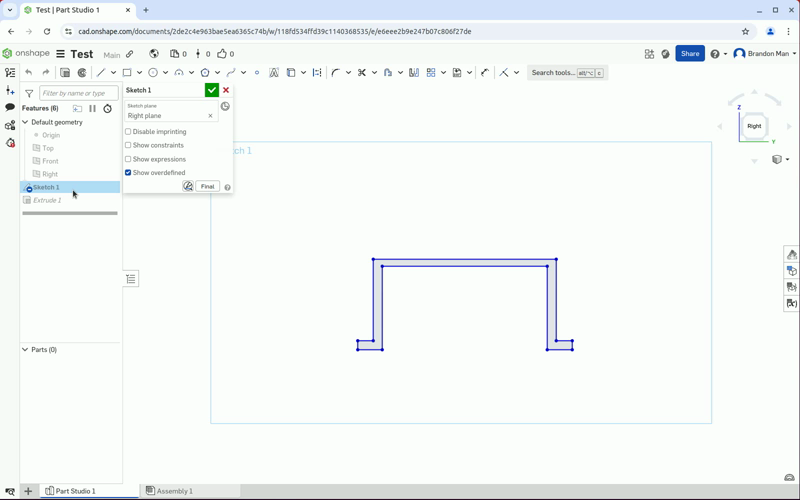
mouse_move(229, 92)
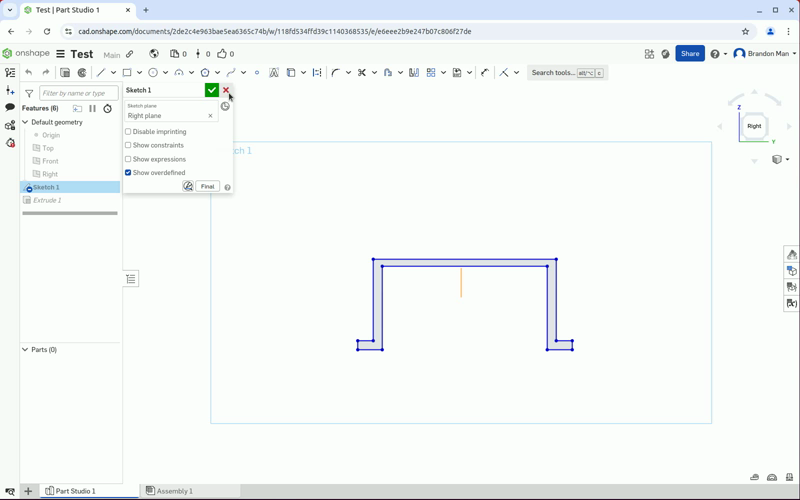
click(229, 92)
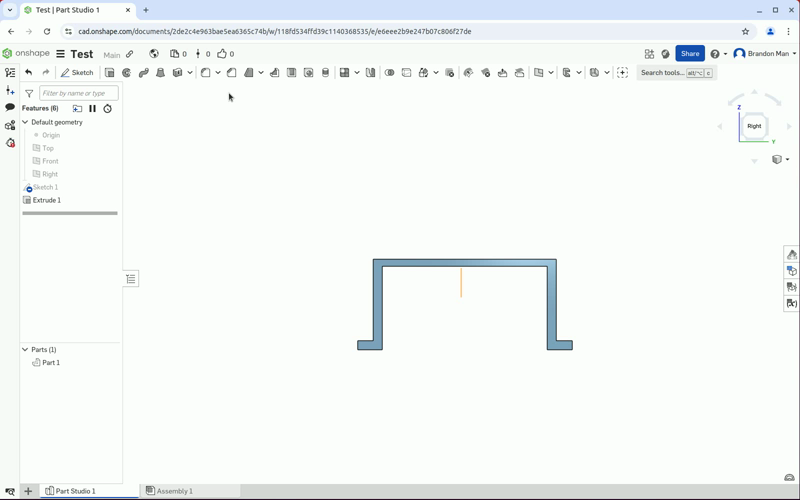
mouse_move(73, 352)
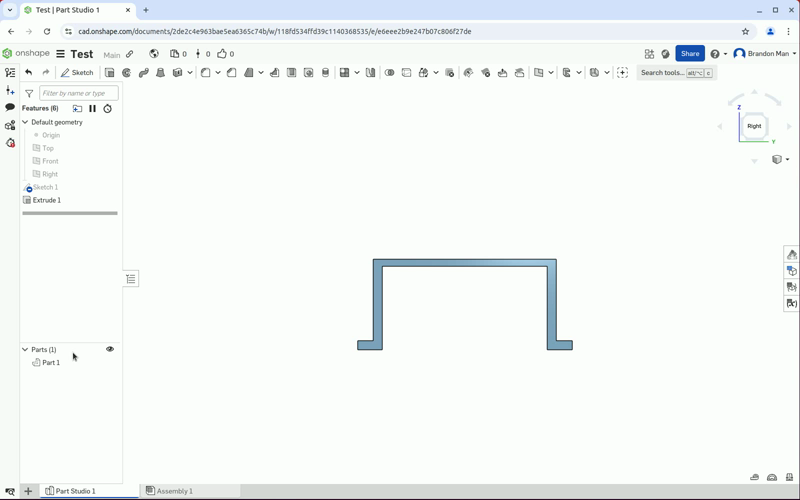
key(y)
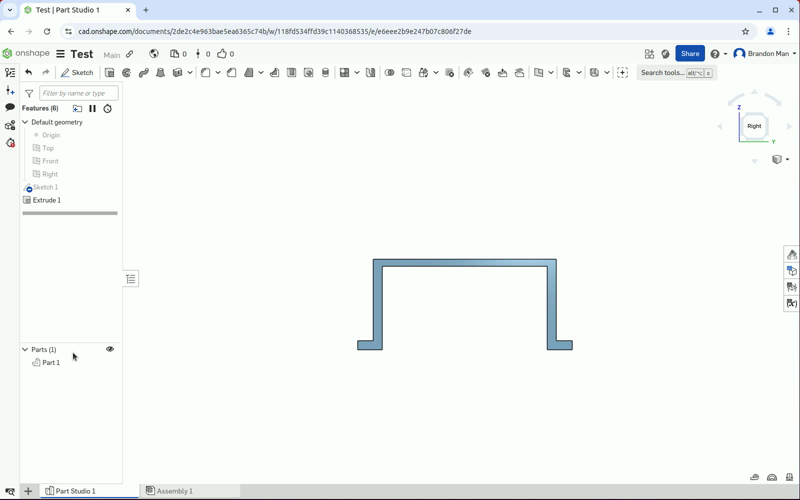
key(shift+p)
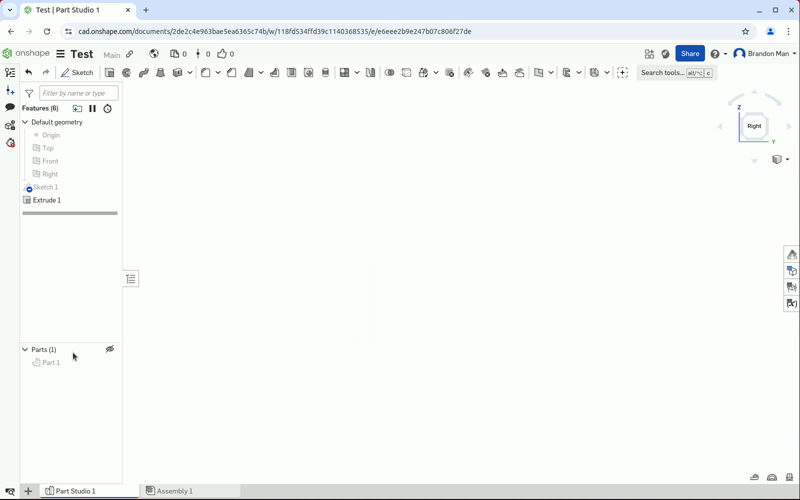
key(space)
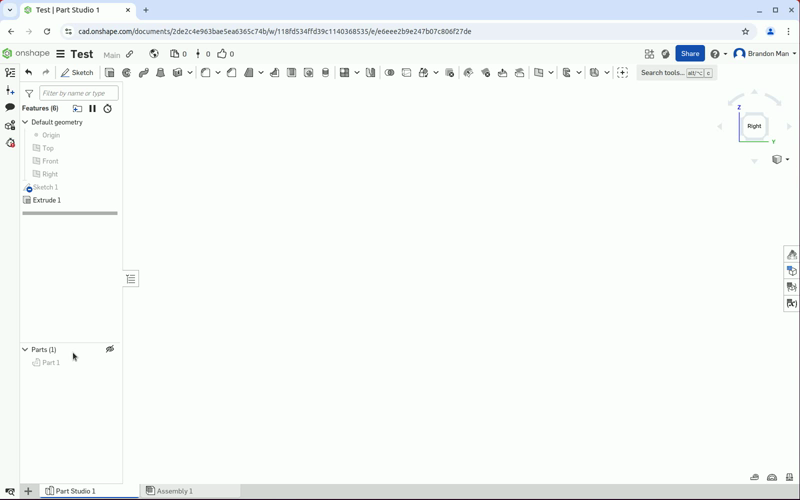
key_down(shift)
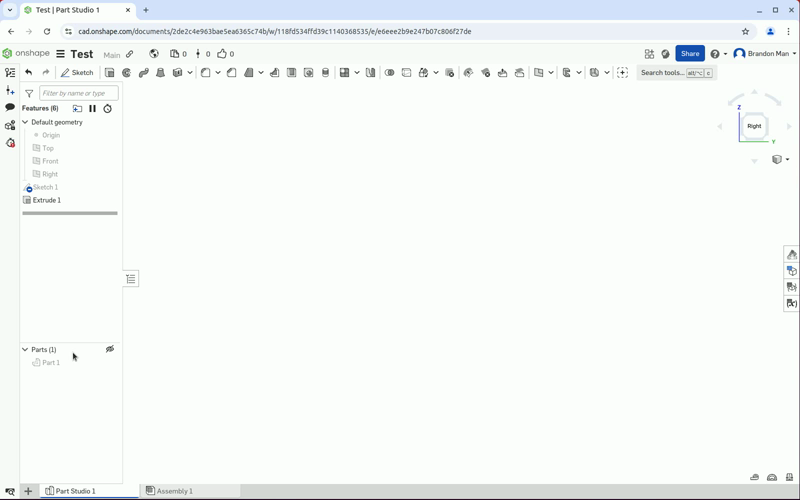
key(right)
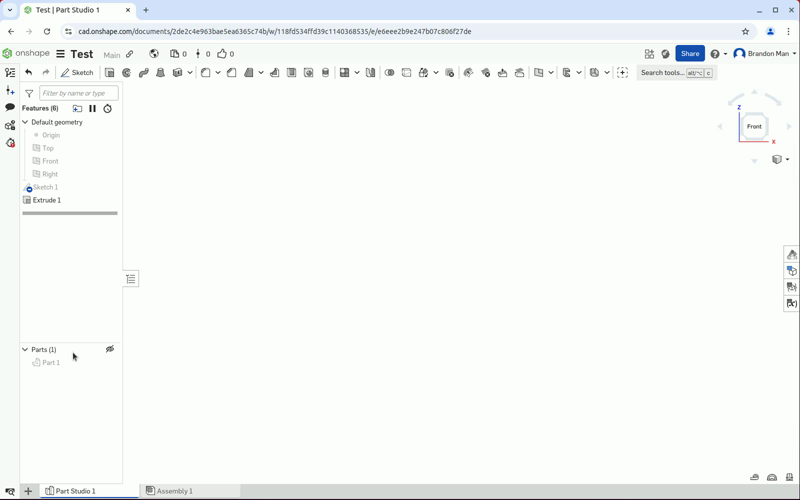
key_up(shift)
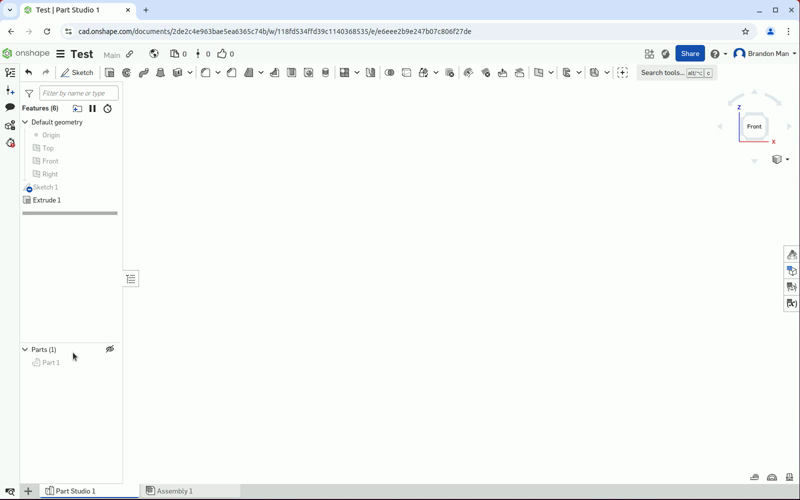
key(space)
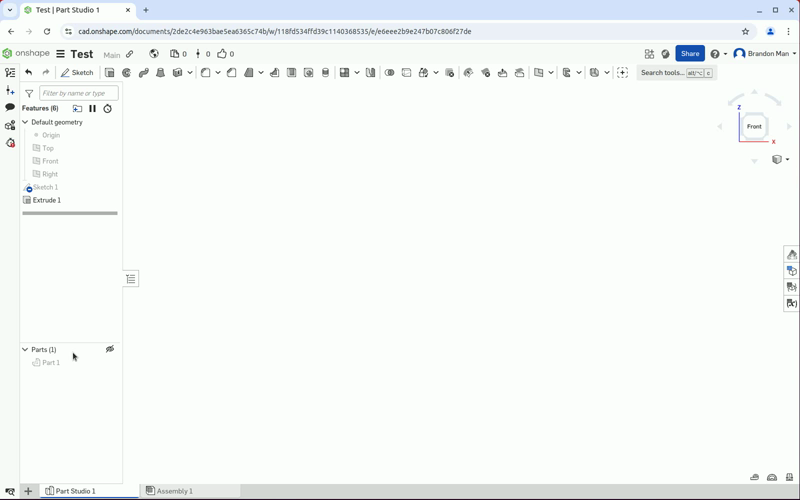
key_down(shift)
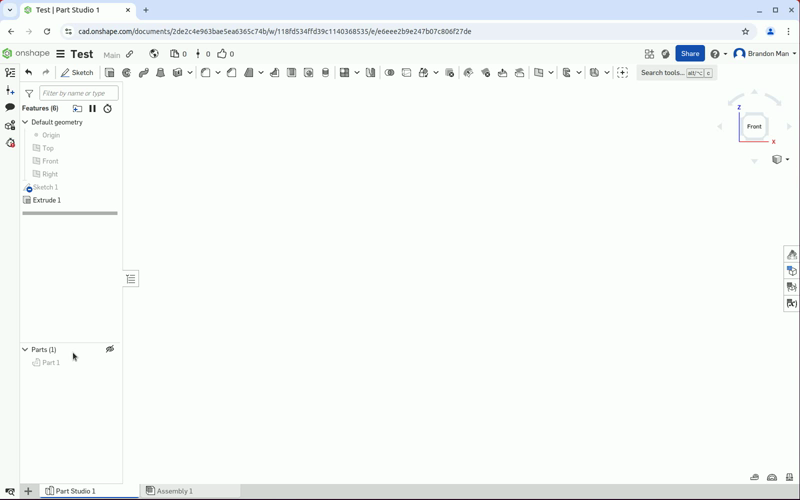
key(down)
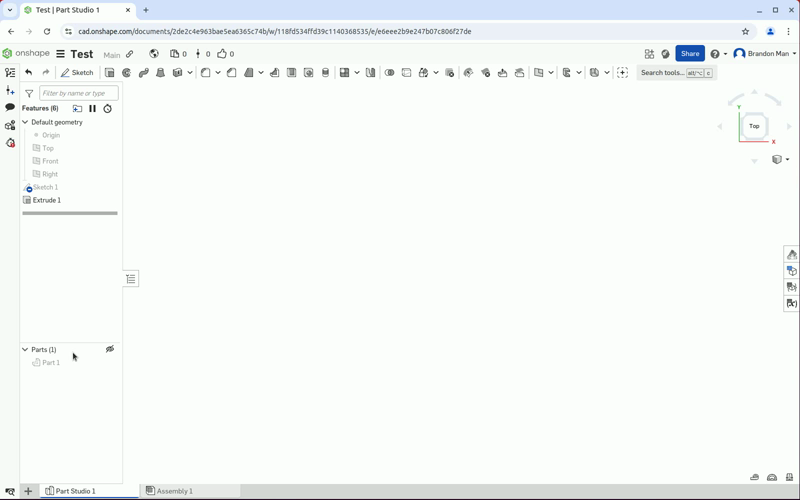
key_up(shift)
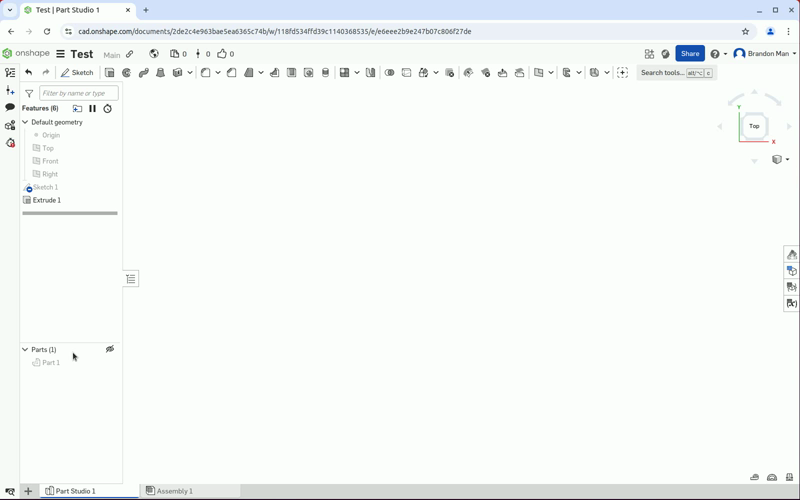
mouse_move(73, 352)
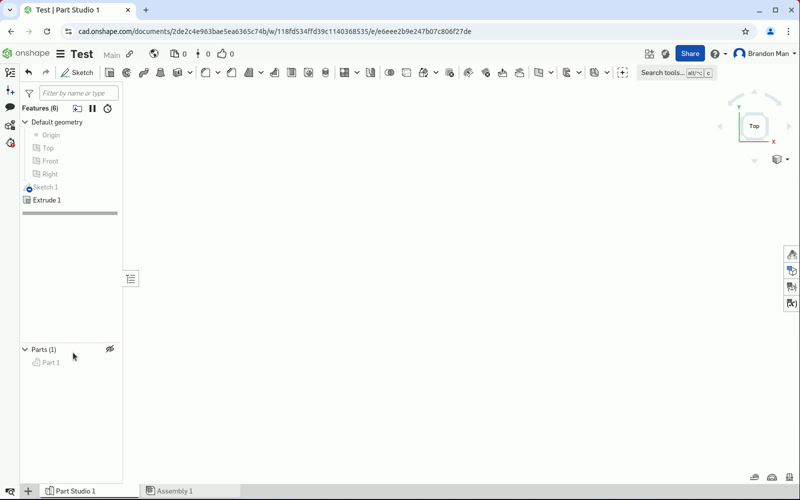
key(shift+y)
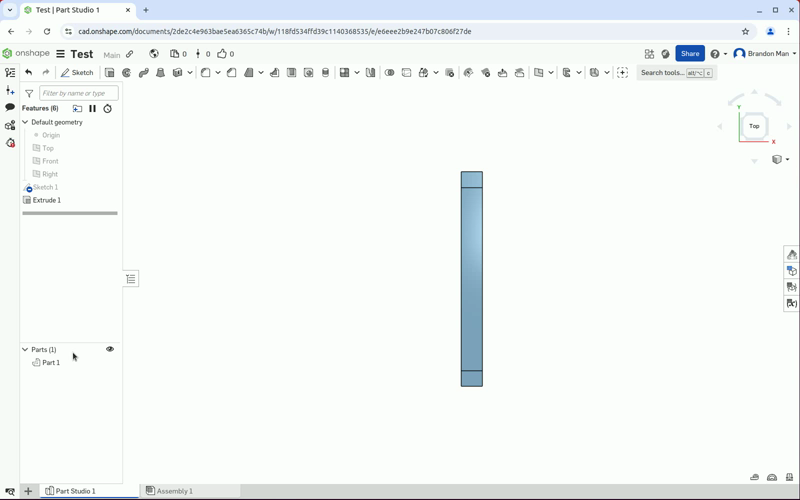
mouse_move(541, 75)
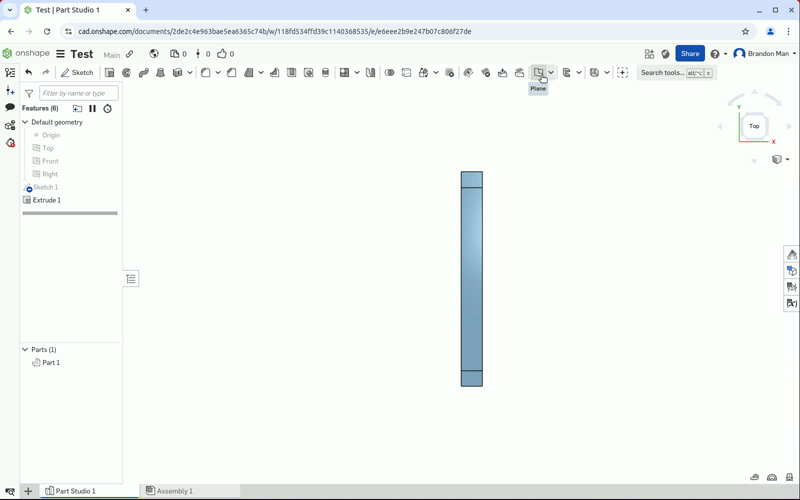
click(541, 75)
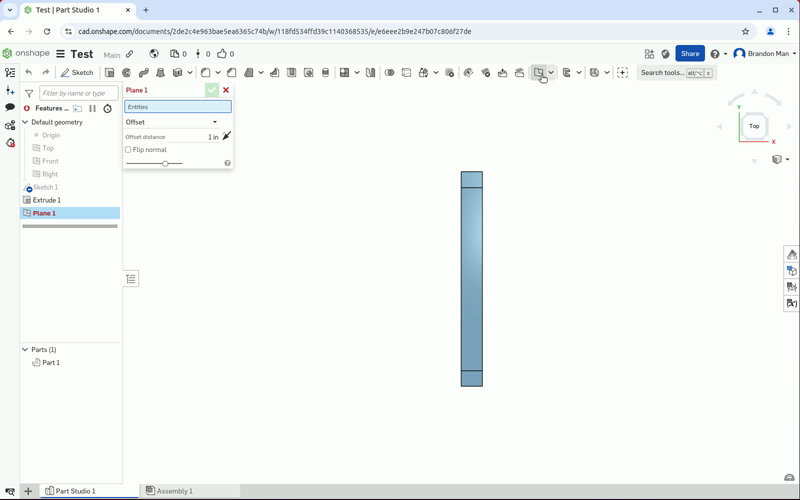
mouse_move(73, 150)
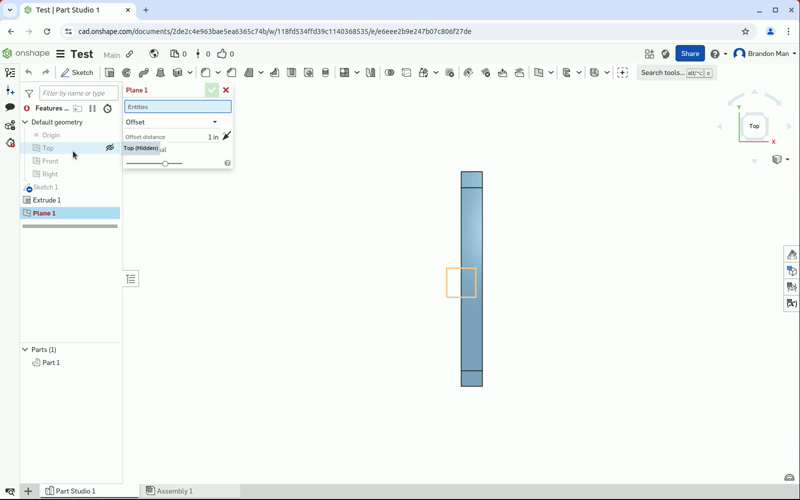
click(73, 150)
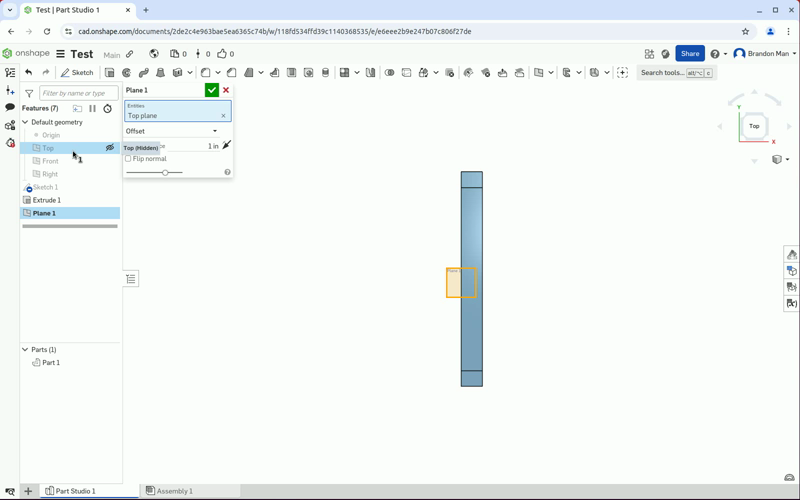
key(tab, 2)
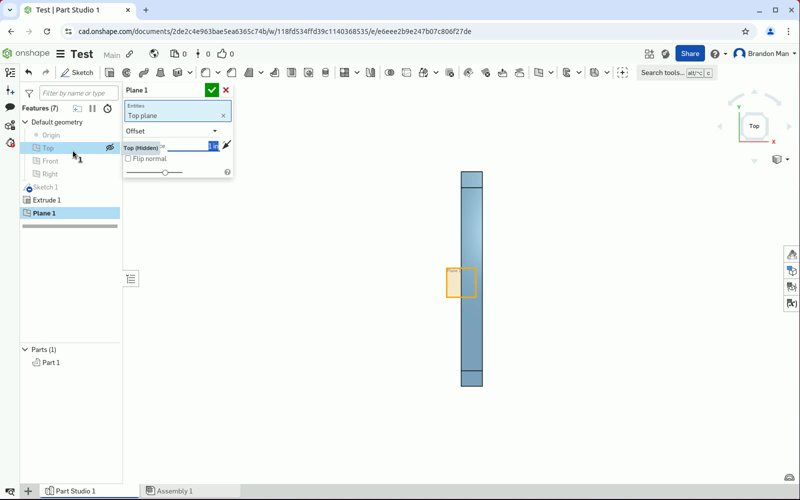
text(11.801)
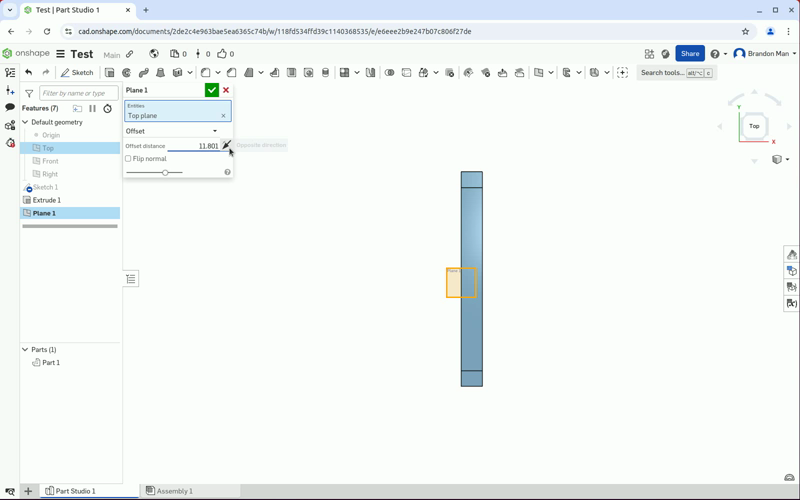
mouse_move(229, 147)
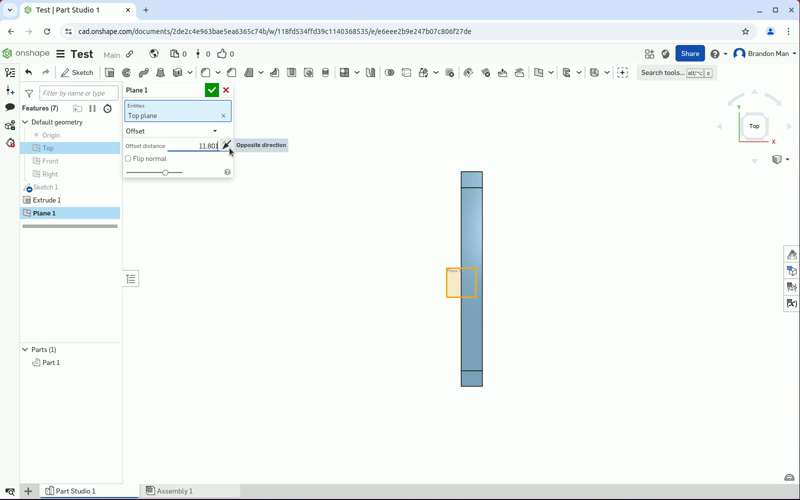
click(229, 147)
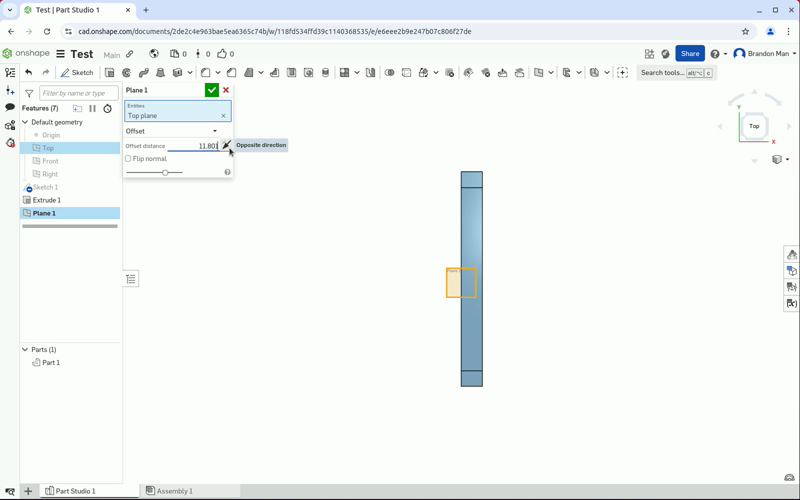
key(enter, 2)
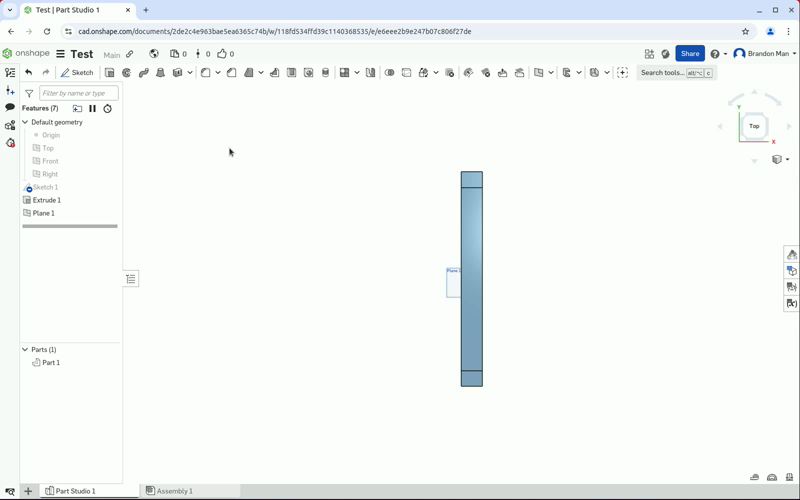
key(shift+s)
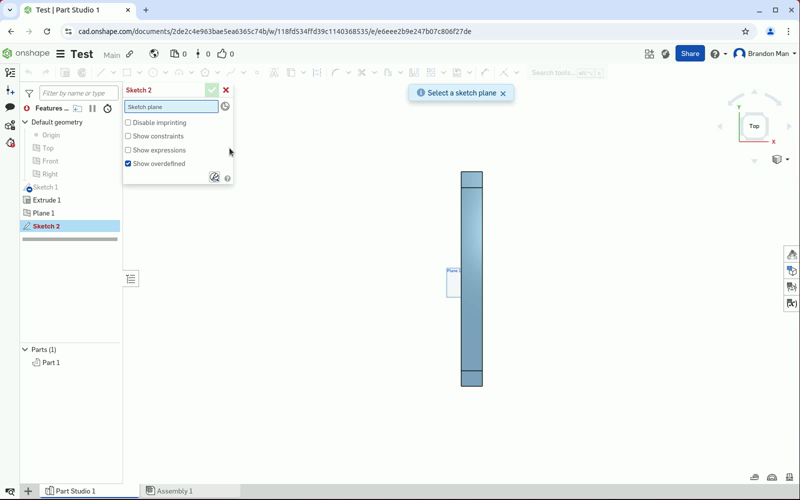
mouse_move(73, 215)
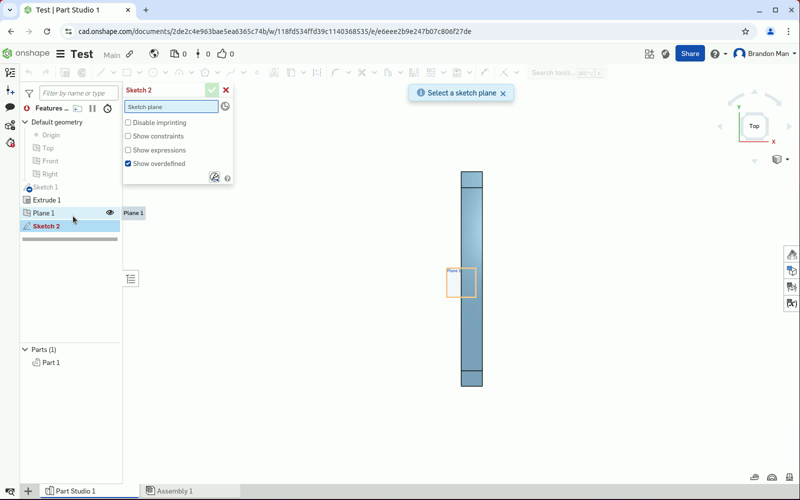
click(73, 215)
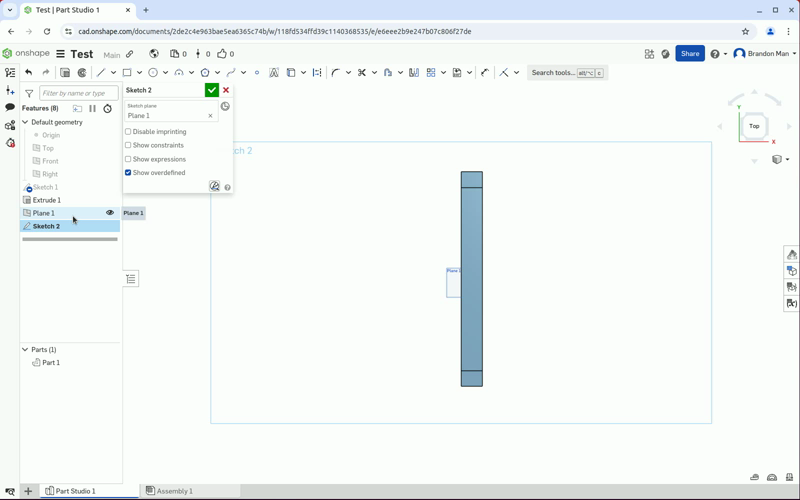
mouse_move(73, 352)
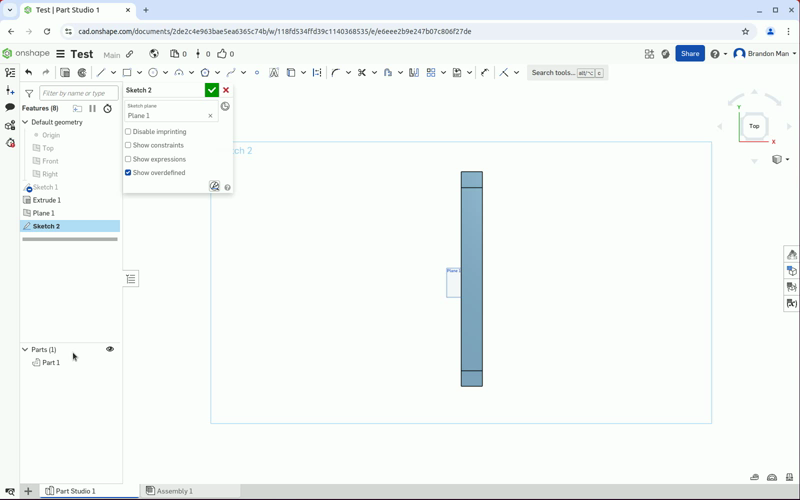
key(y)
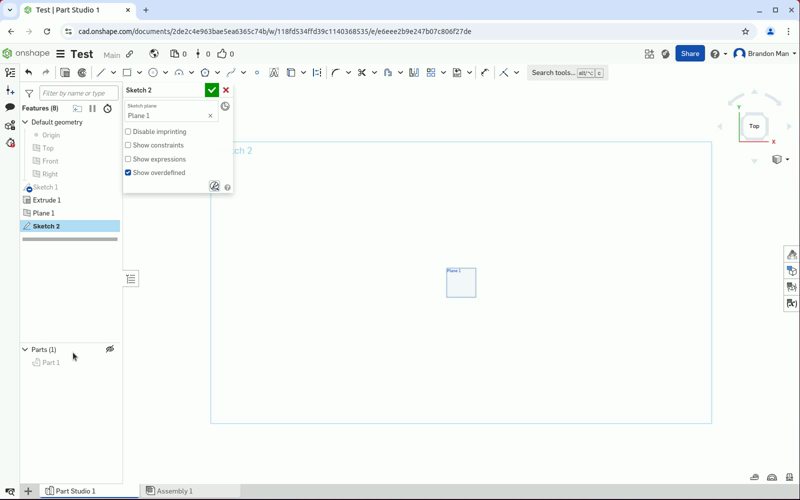
key(c)
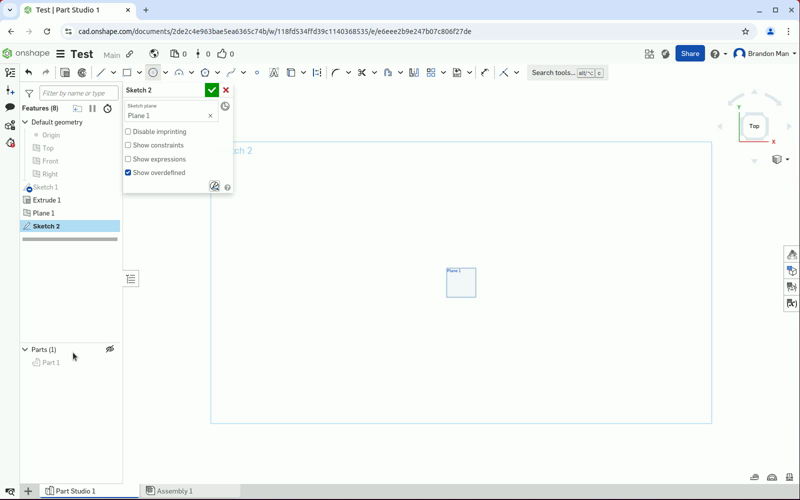
key_down(shift)
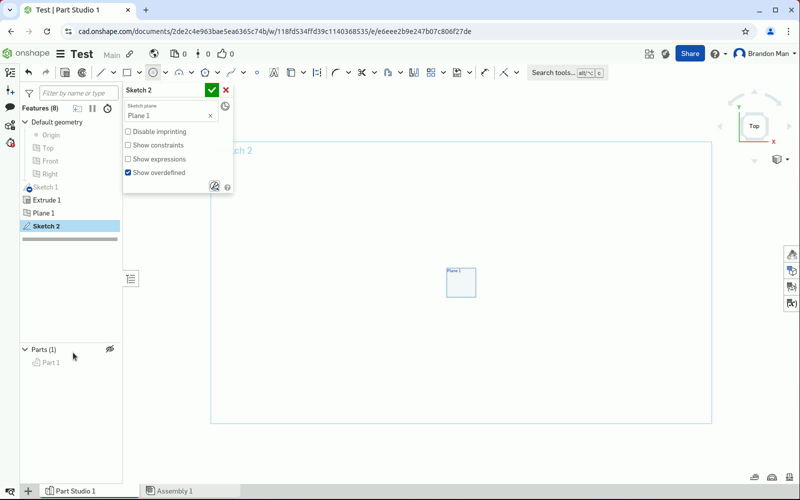
mouse_move(471, 178)
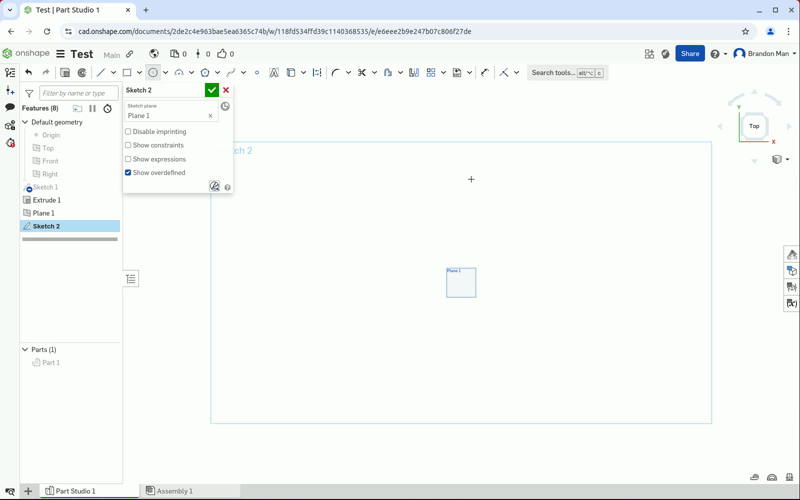
click(471, 178)
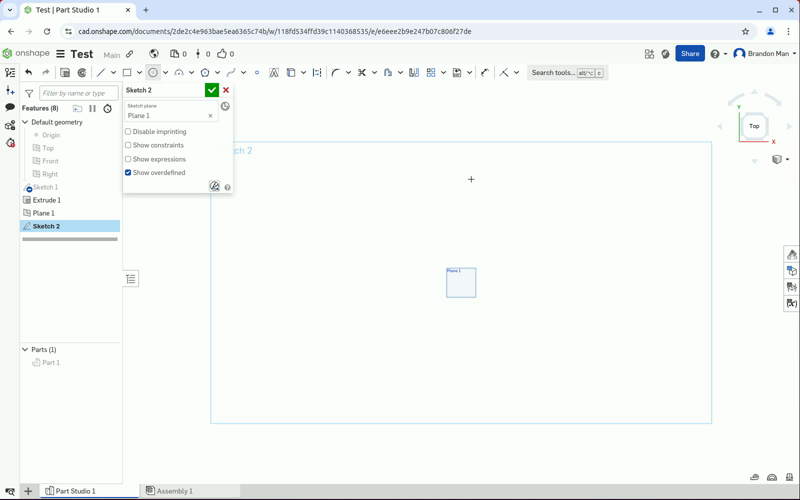
key_up(shift)
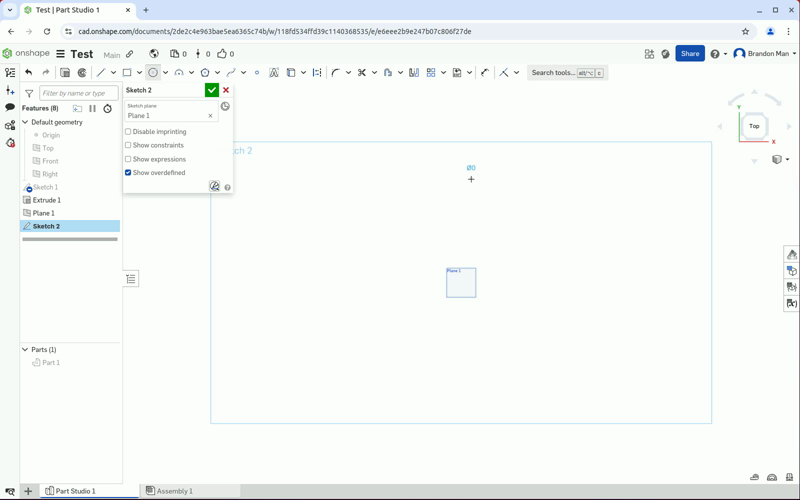
mouse_move(476, 178)
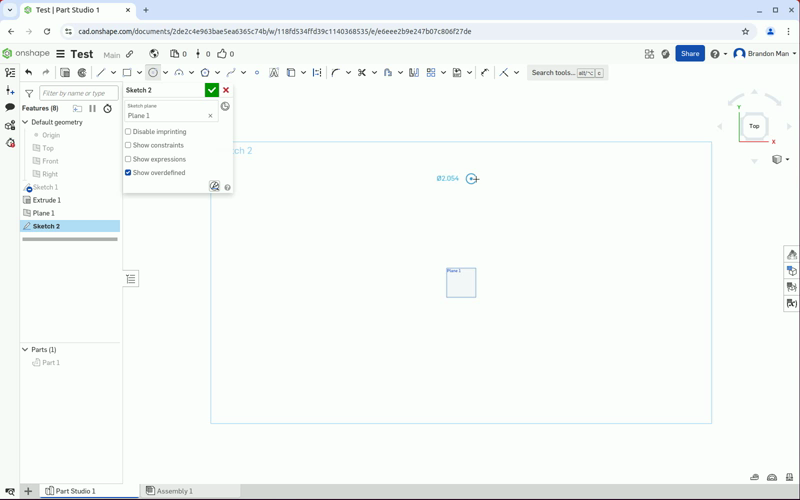
click(476, 178)
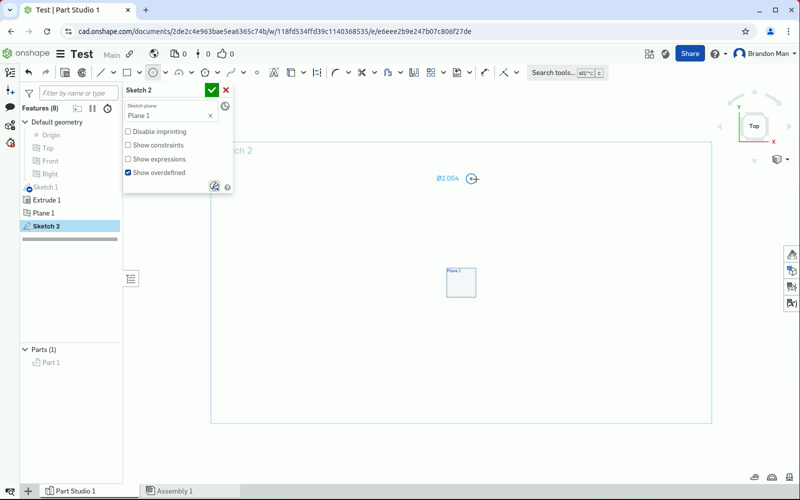
key(esc)
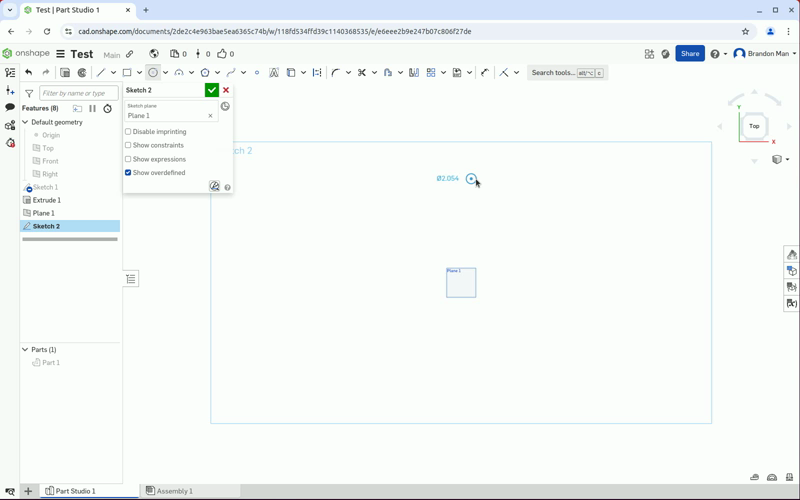
mouse_move(471, 175)
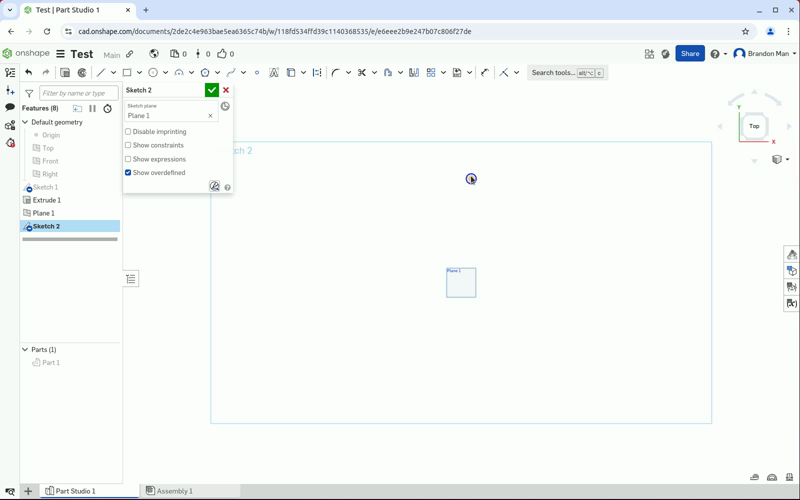
scroll(6)
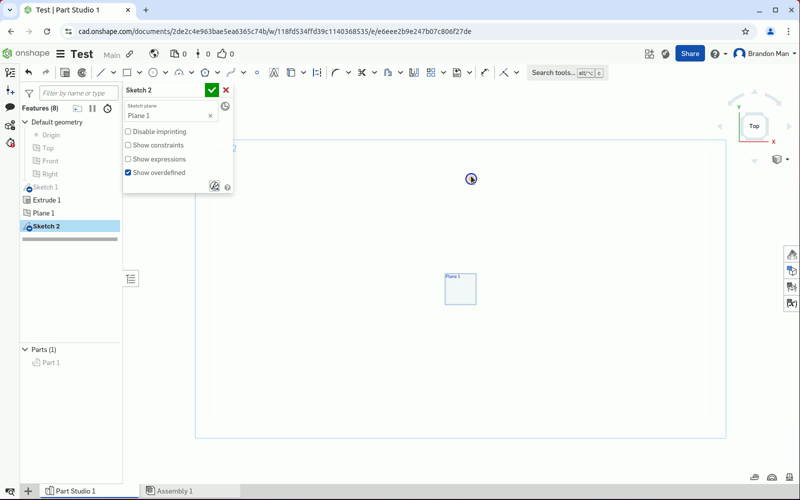
scroll(6)
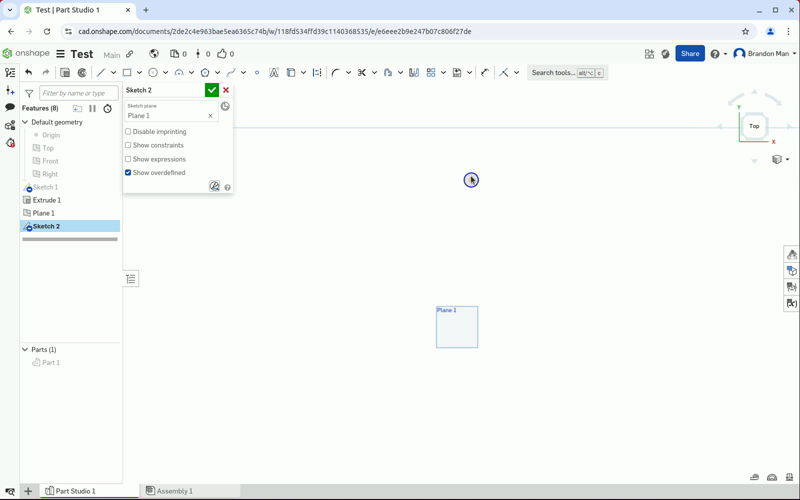
scroll(6)
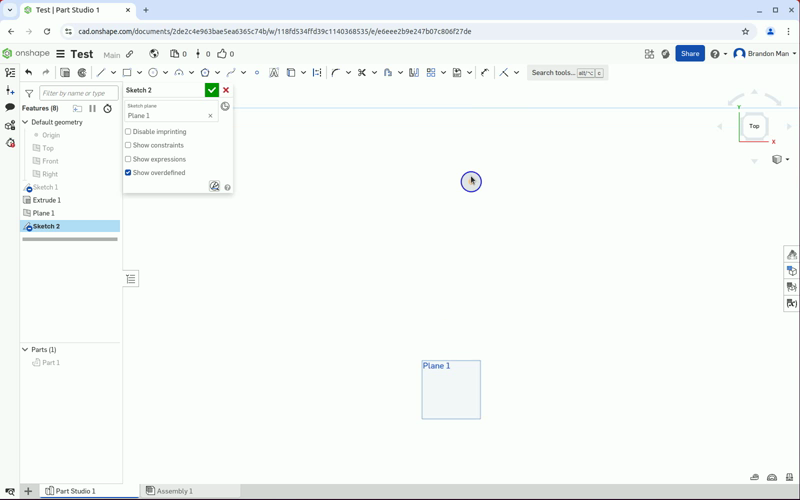
scroll(6)
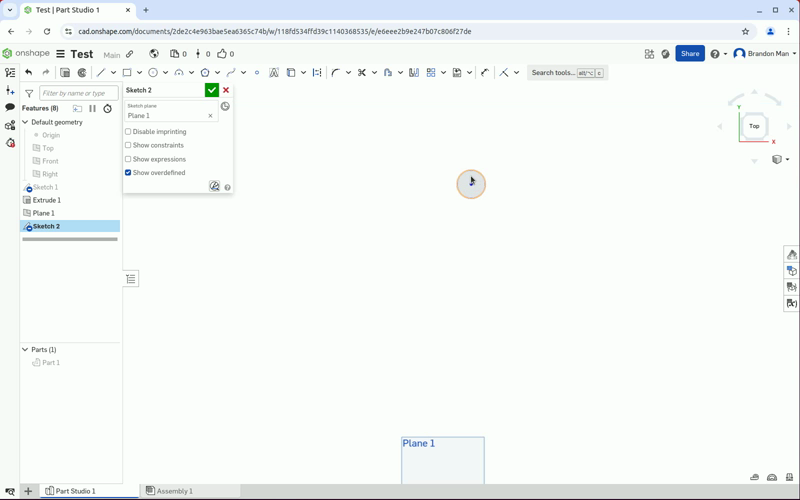
scroll(6)
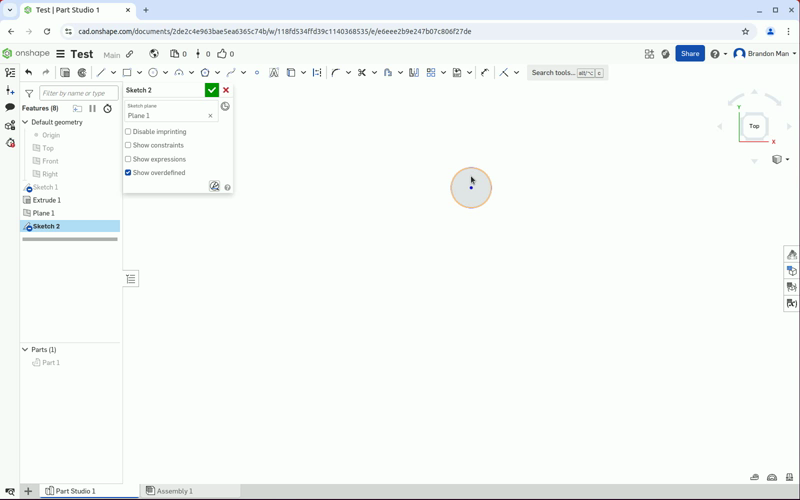
scroll(6)
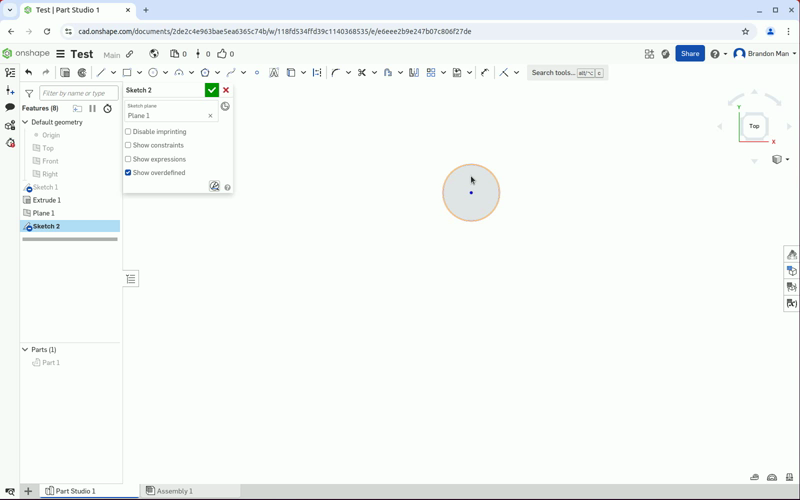
scroll(6)
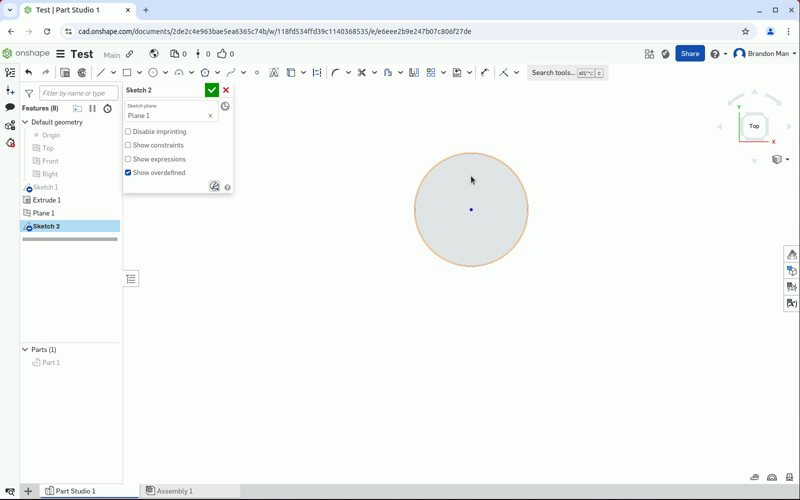
click(471, 175)
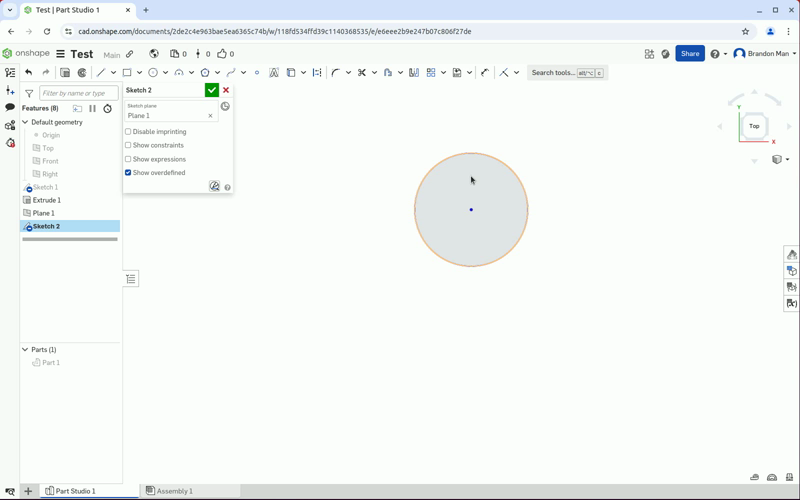
scroll(-6)
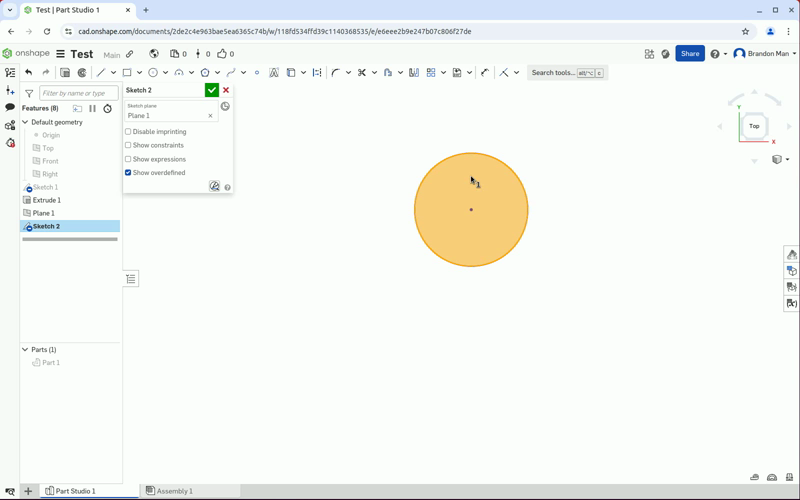
scroll(-6)
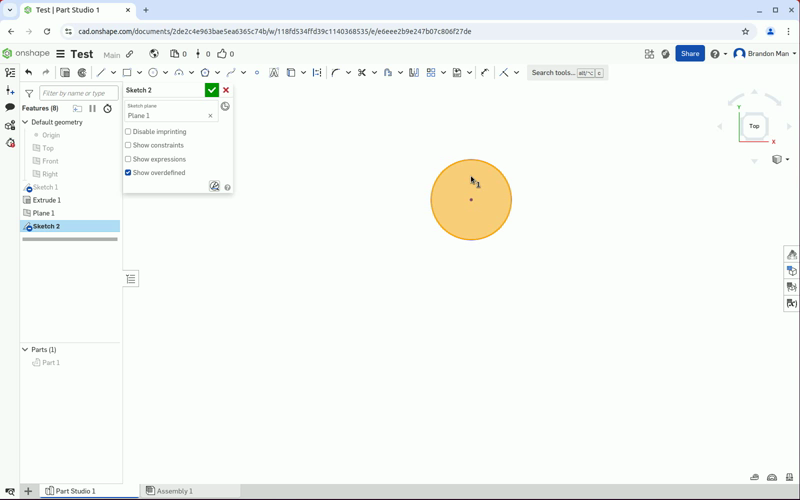
scroll(-6)
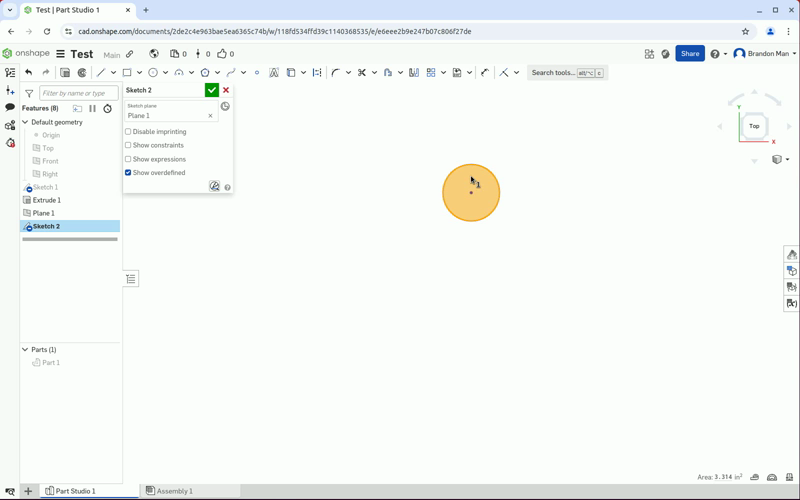
scroll(-6)
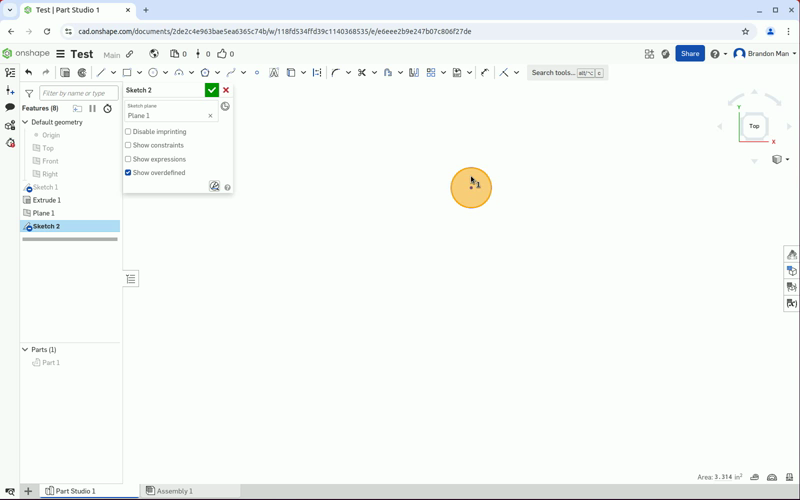
scroll(-6)
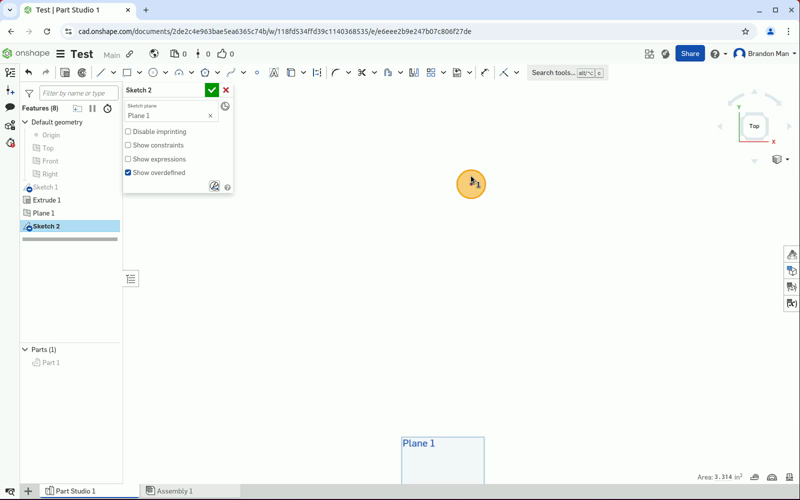
scroll(-6)
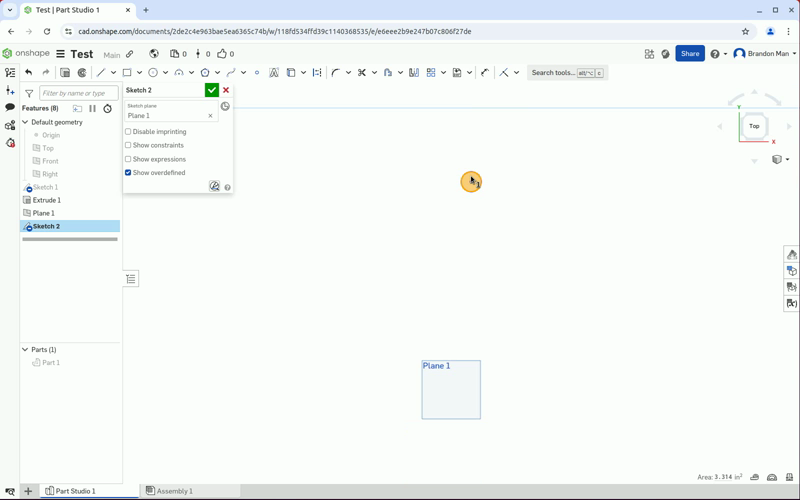
scroll(-6)
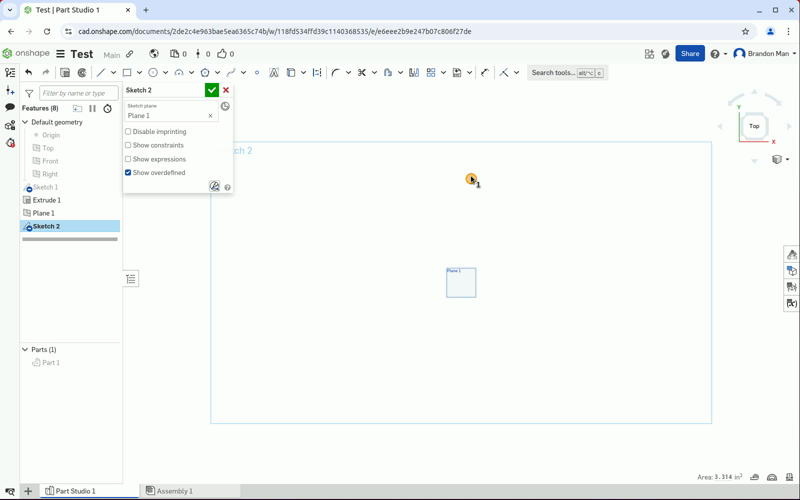
mouse_move(73, 352)
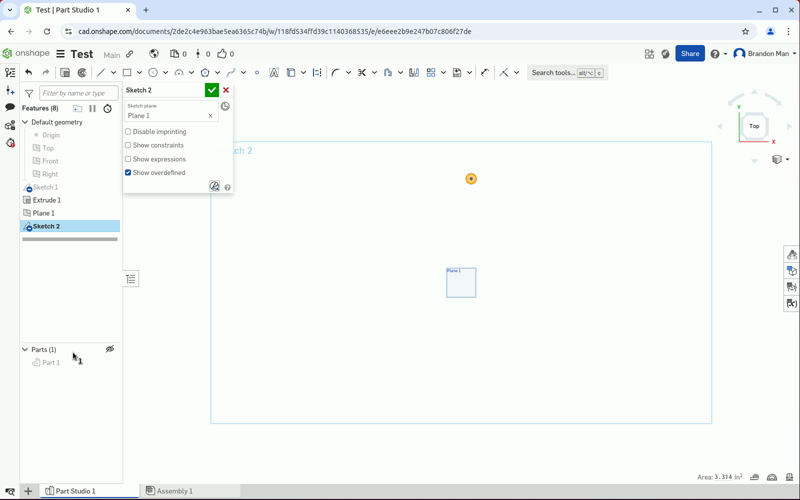
key(shift+y)
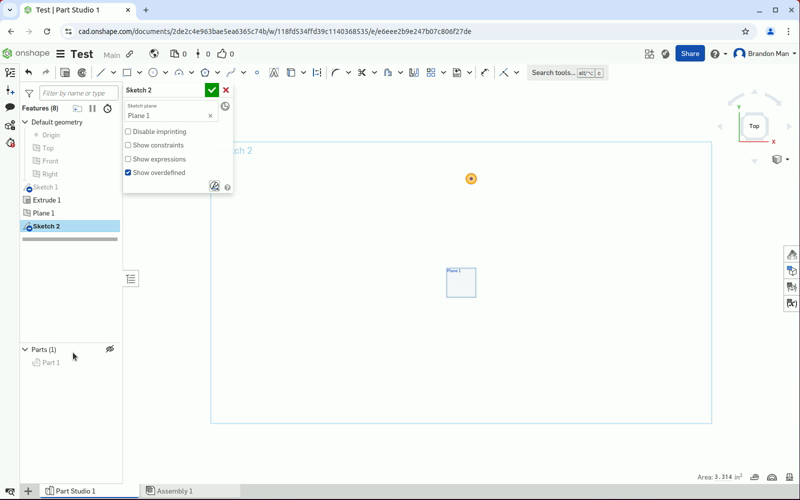
key(shift+e)
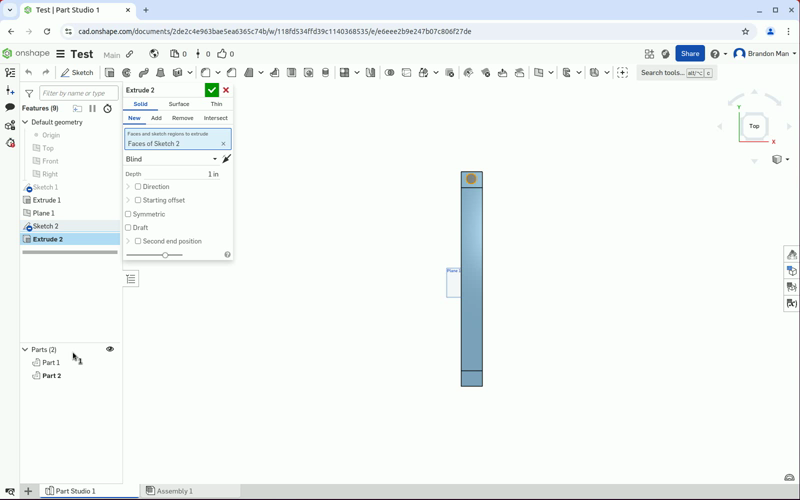
mouse_move(143, 106)
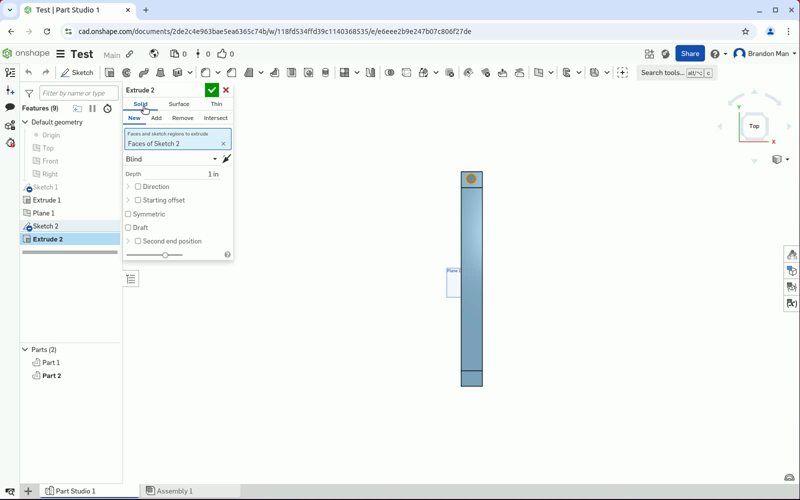
click(143, 106)
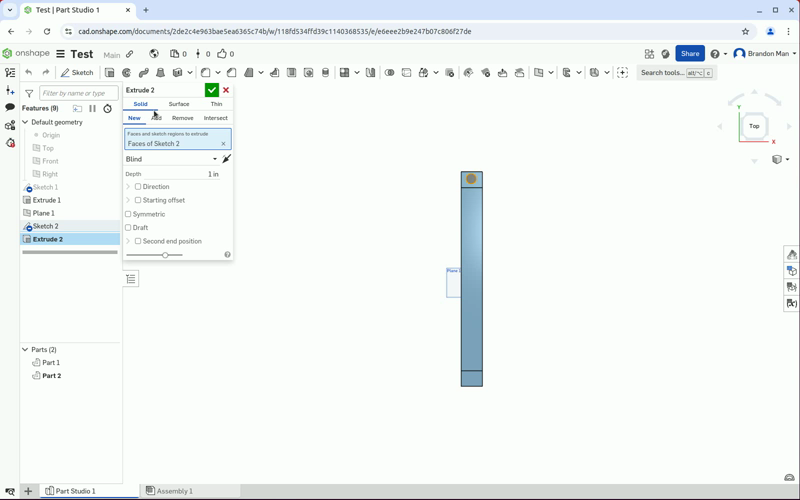
mouse_move(186, 120)
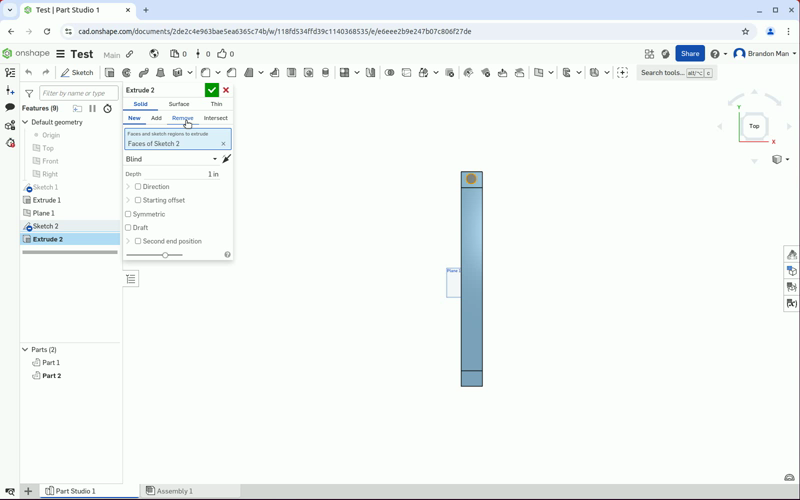
click(186, 120)
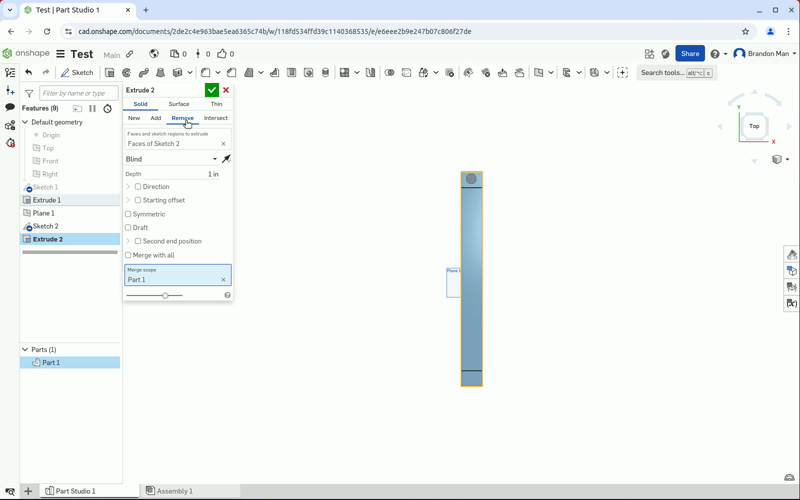
key(tab, 4)
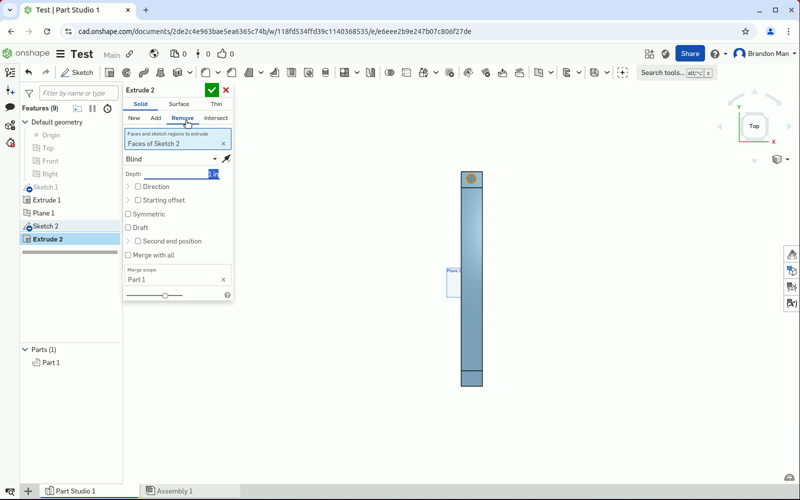
text(10.832)
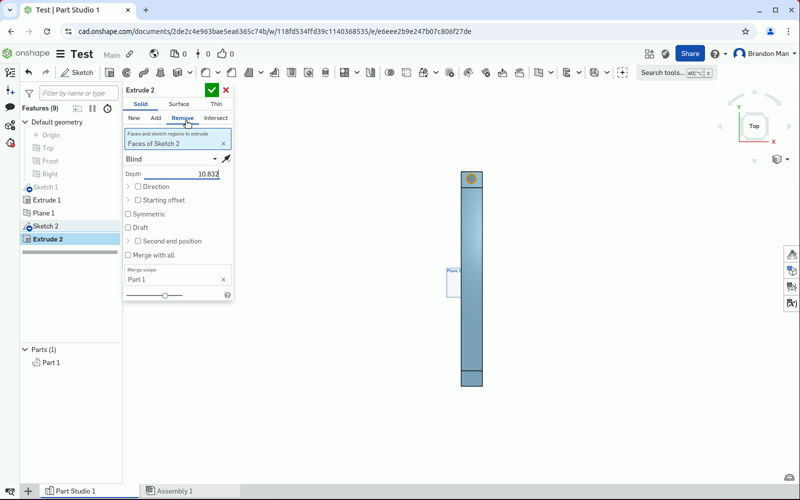
key(tab, 6)
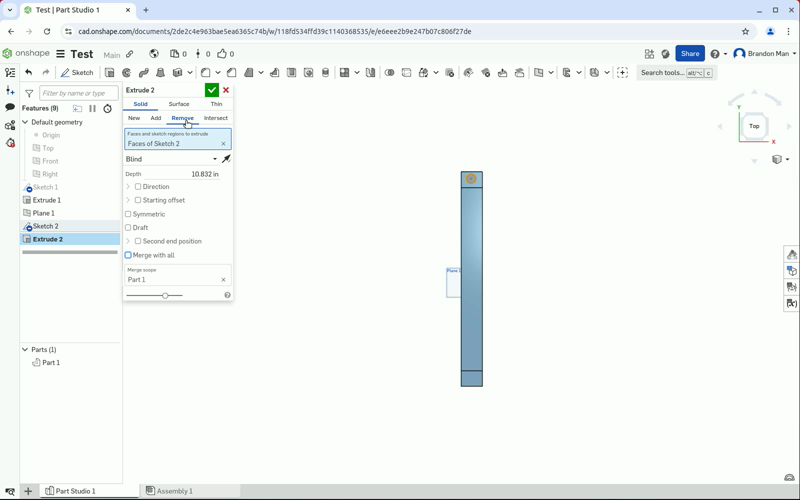
key(space)
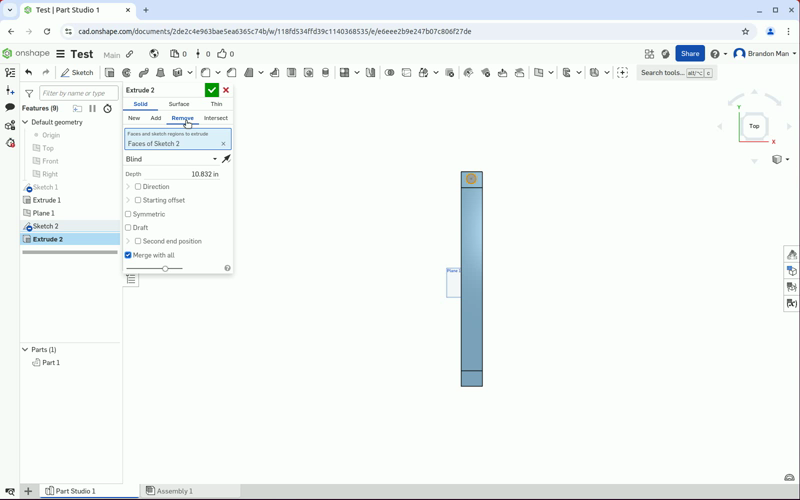
key(enter)
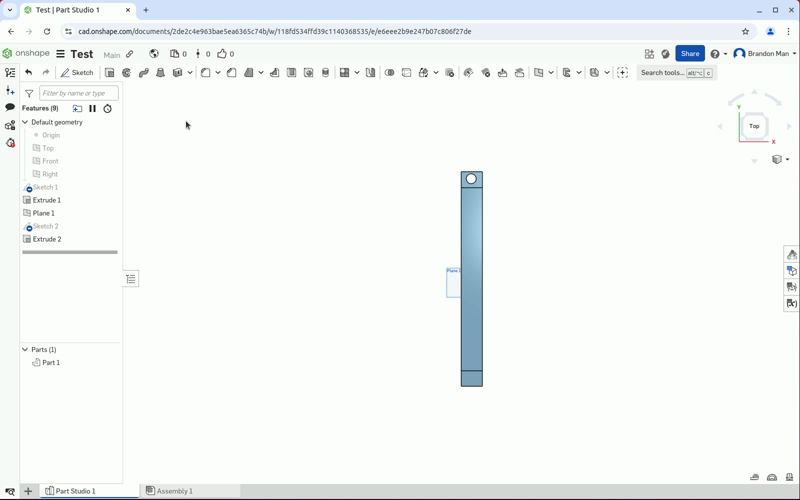
key(shift+h)
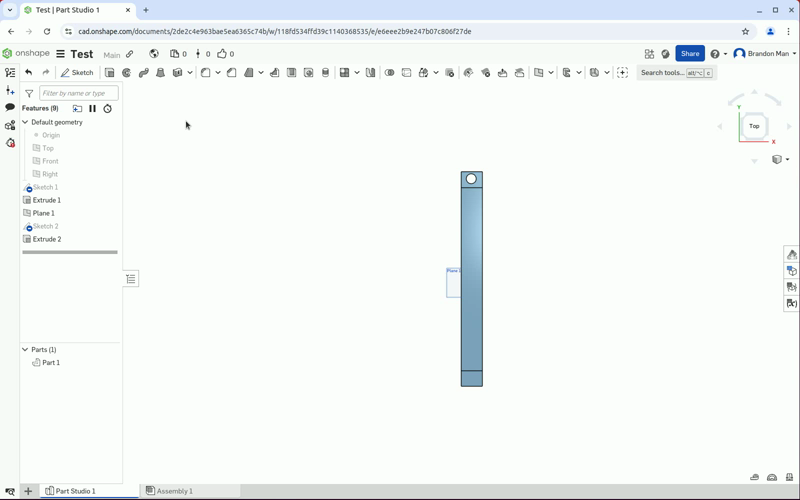
key(shift+h)
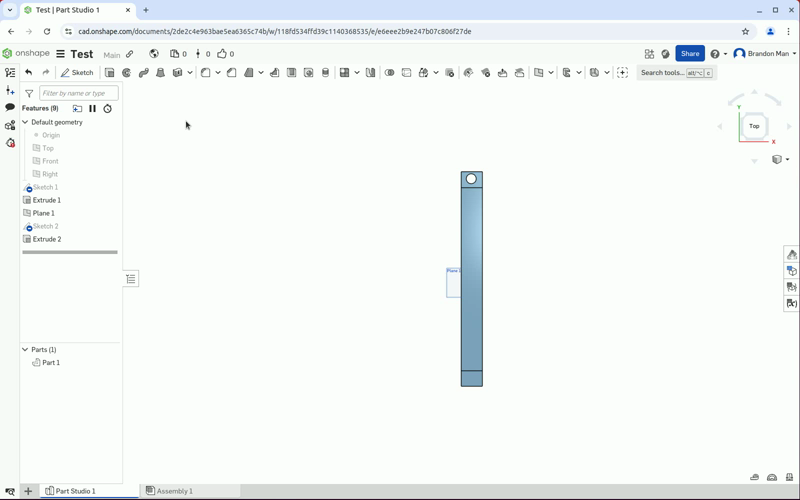
mouse_move(73, 189)
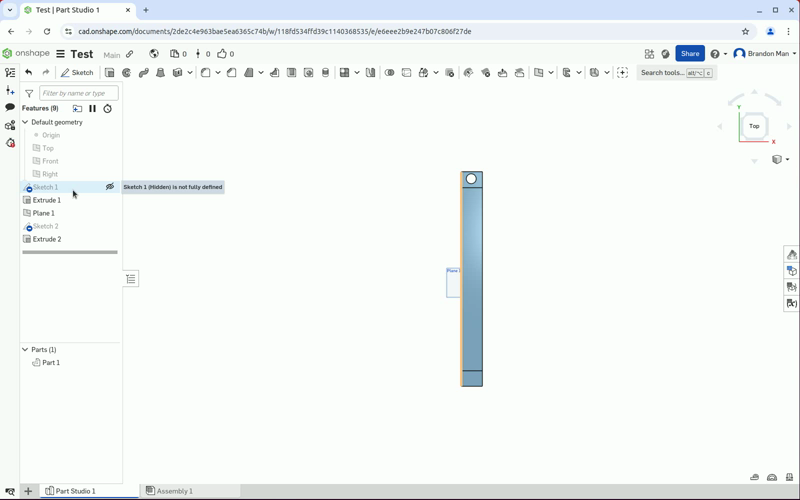
click(73, 189)
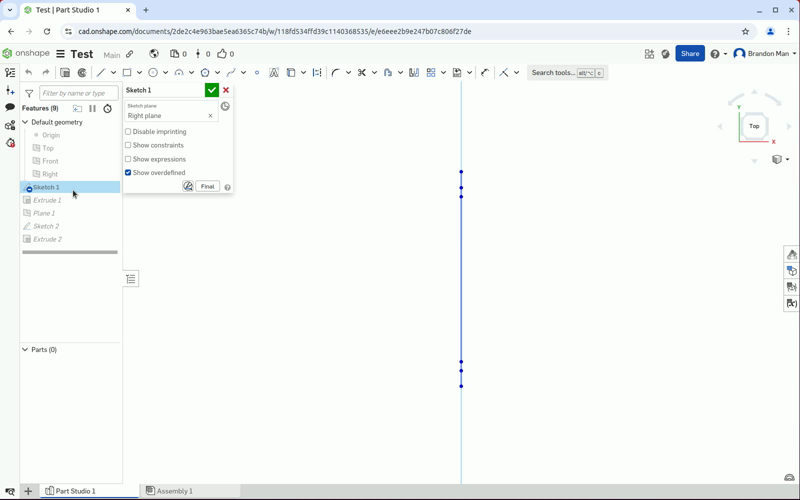
mouse_move(229, 92)
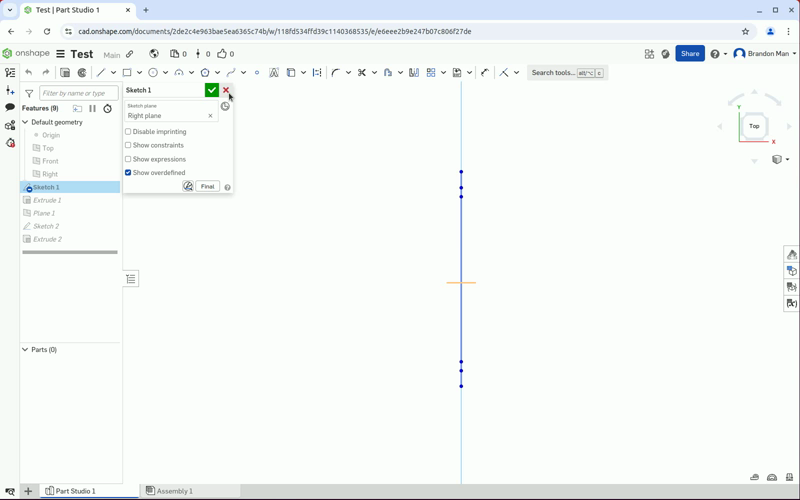
click(229, 92)
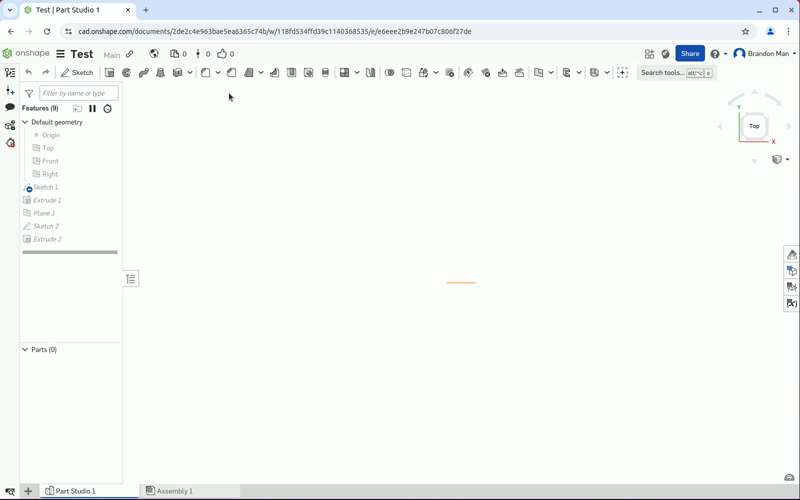
key(shift+s)
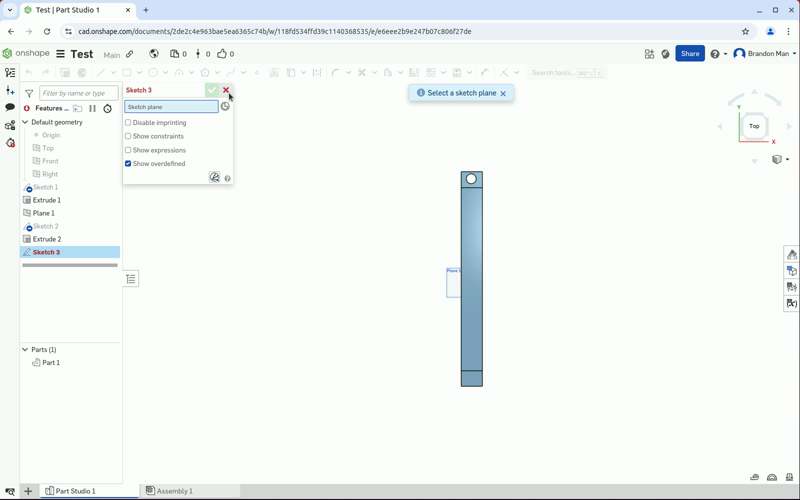
mouse_move(73, 215)
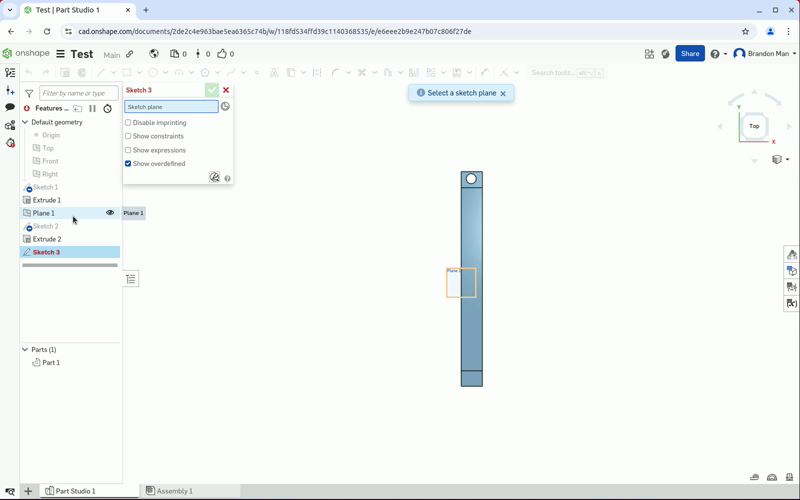
click(73, 215)
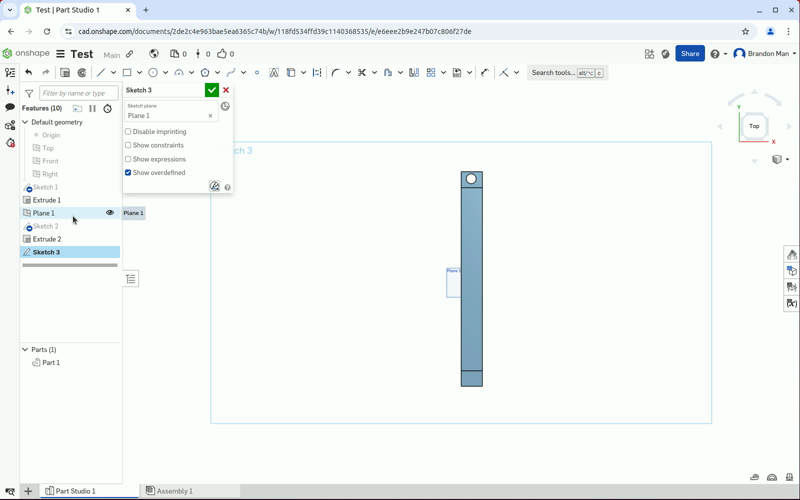
mouse_move(73, 352)
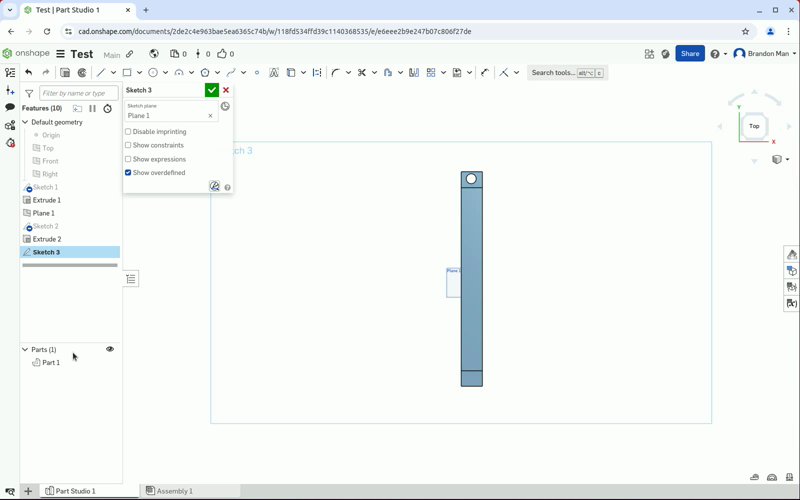
key(y)
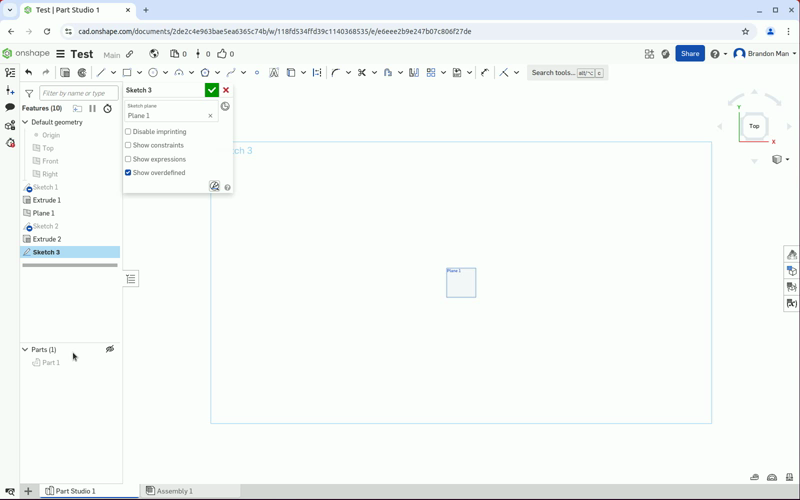
key(c)
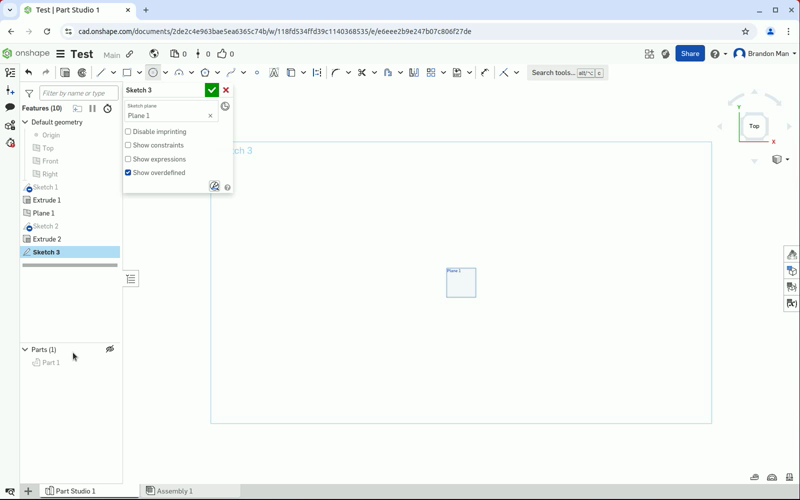
key_down(shift)
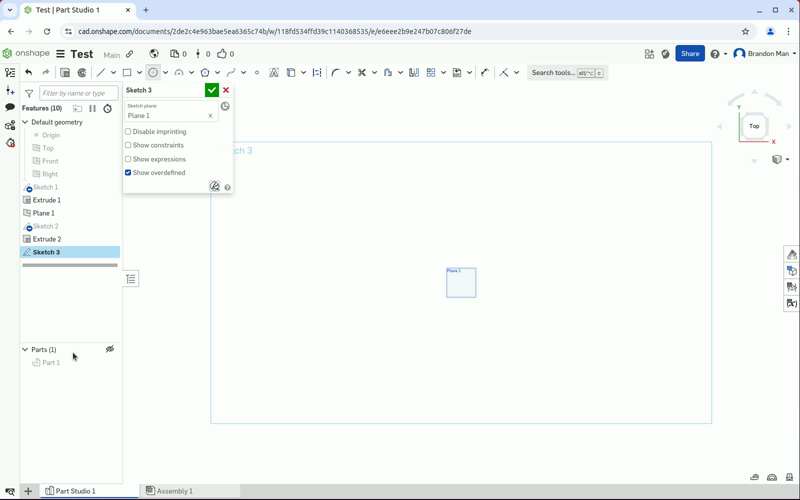
mouse_move(471, 378)
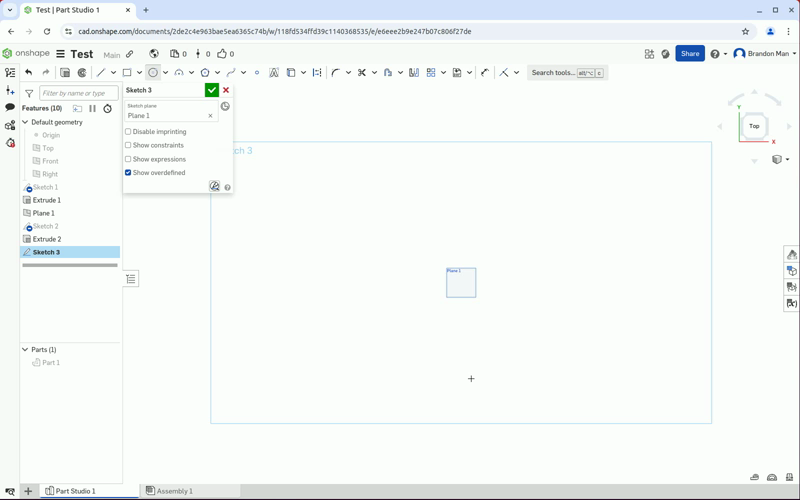
click(471, 378)
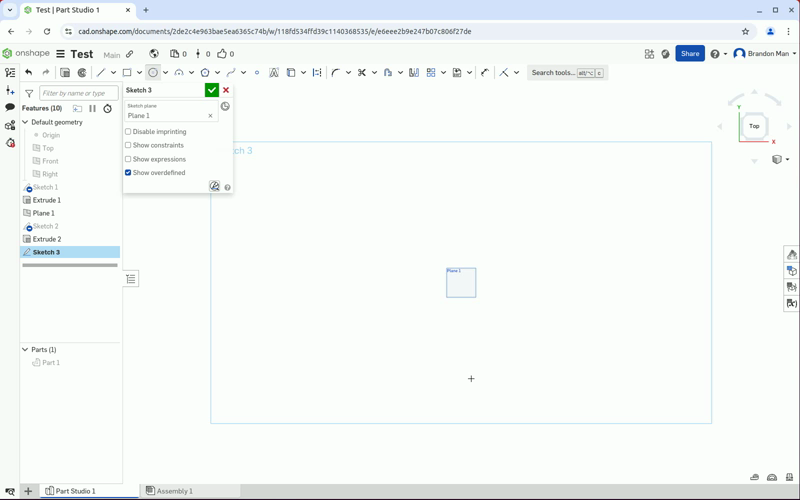
key_up(shift)
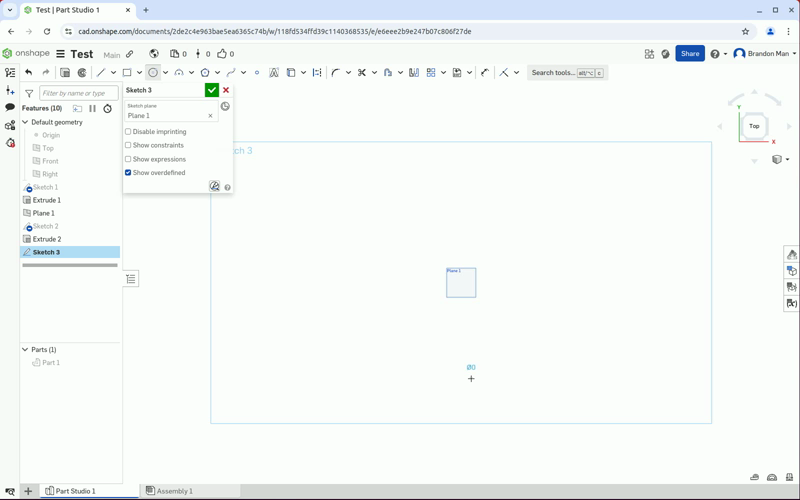
mouse_move(476, 378)
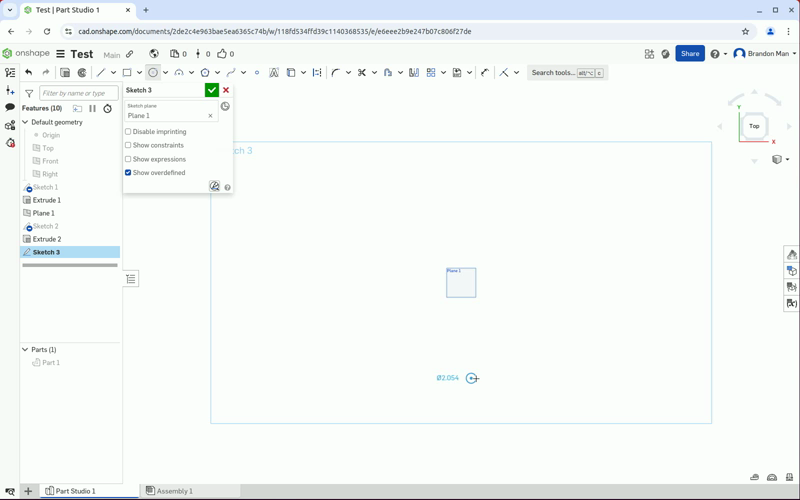
click(476, 378)
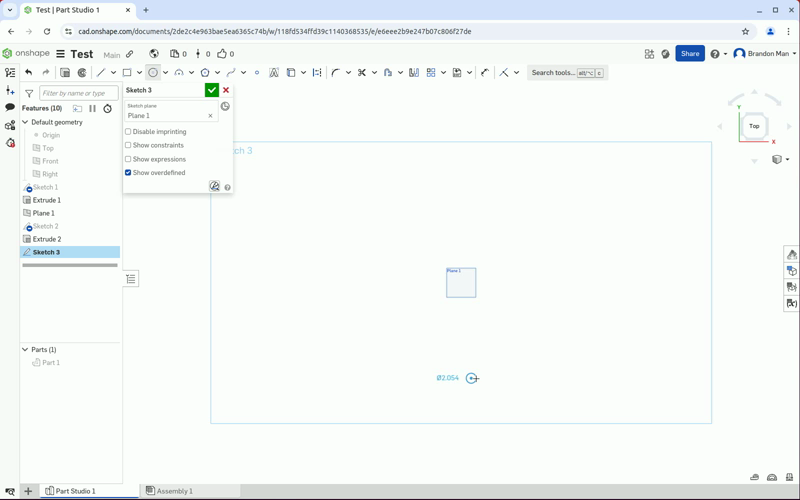
key(esc)
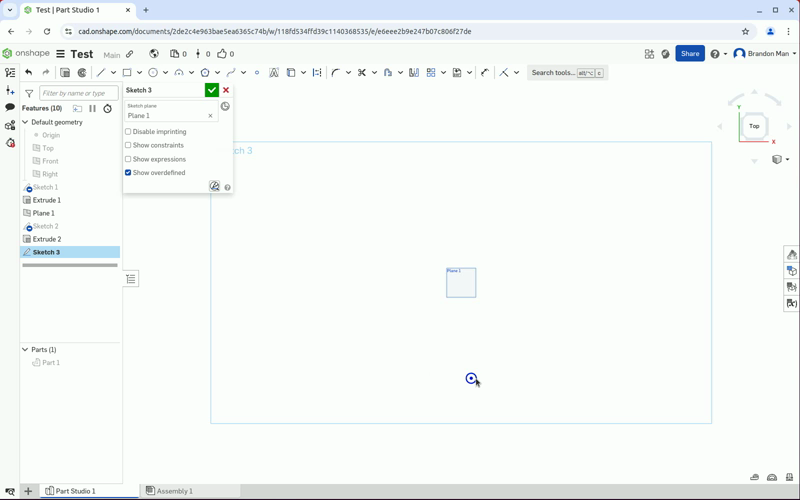
mouse_move(474, 377)
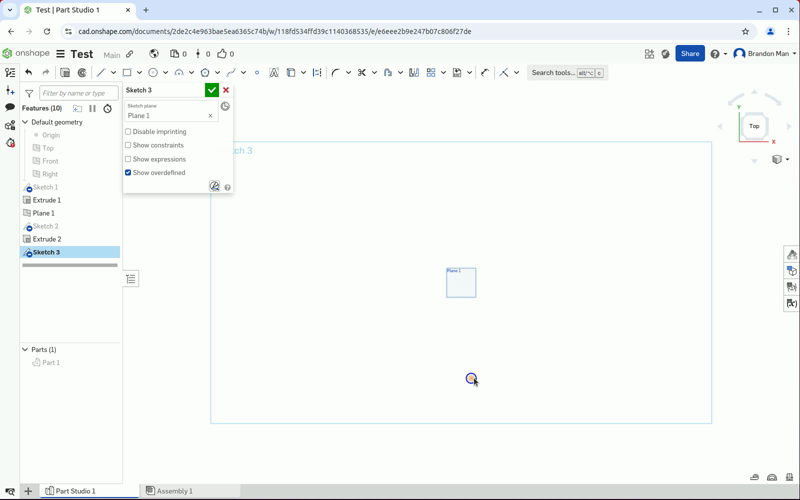
scroll(6)
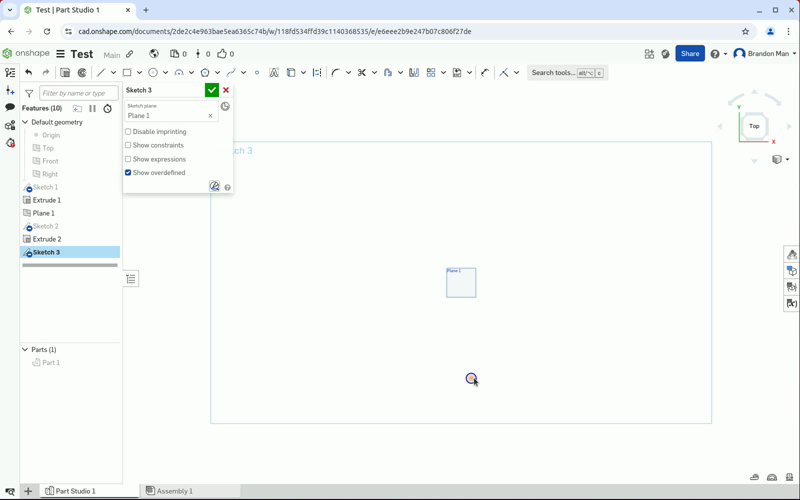
scroll(6)
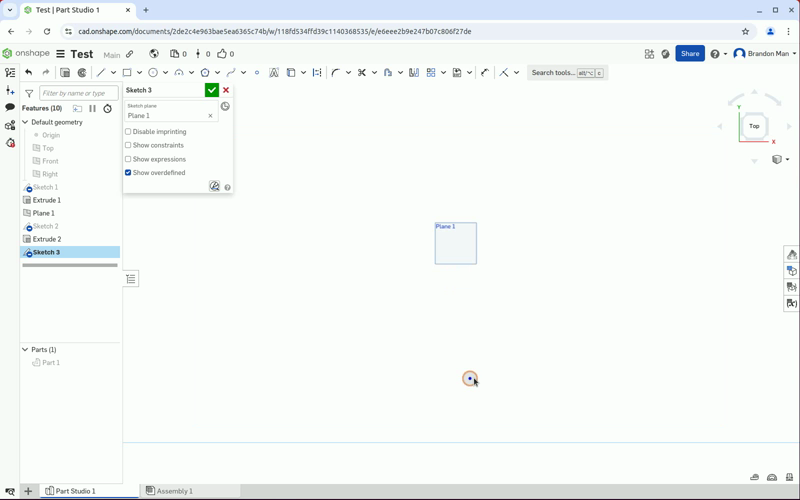
scroll(6)
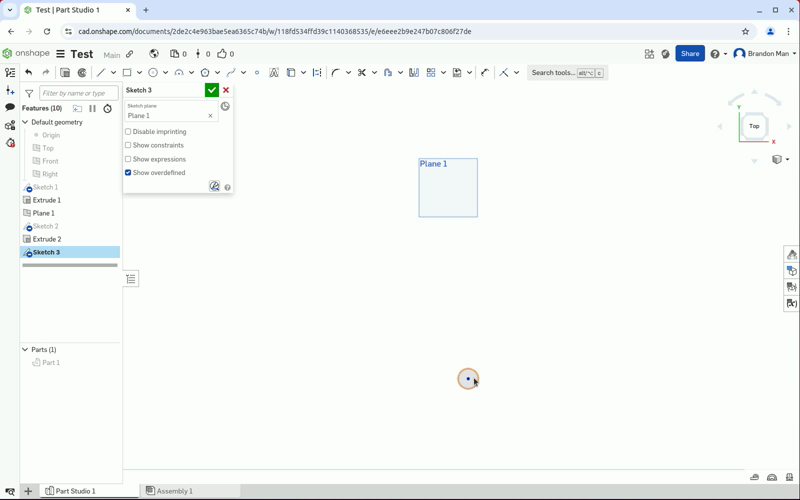
scroll(6)
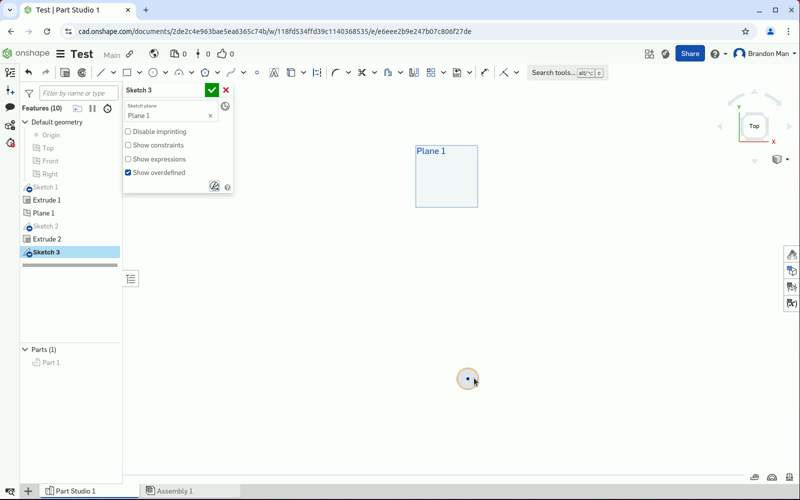
scroll(6)
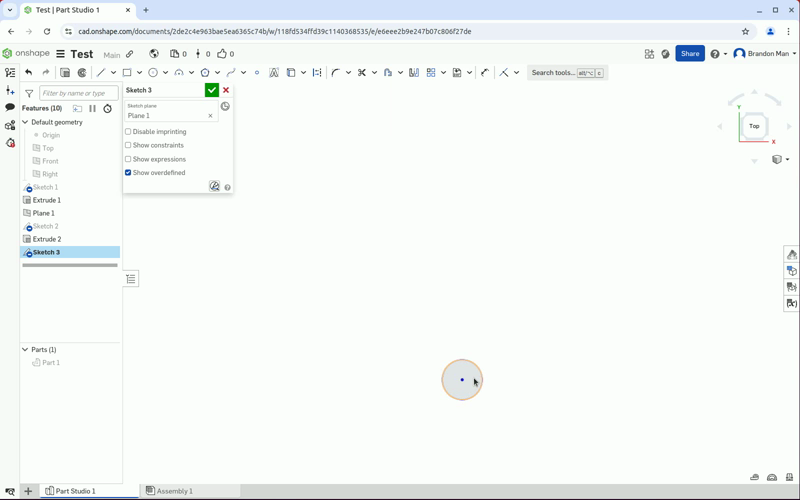
scroll(6)
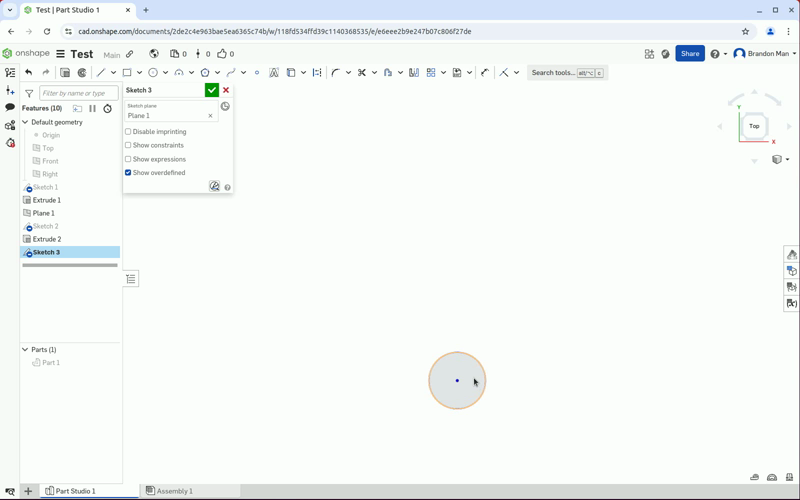
scroll(6)
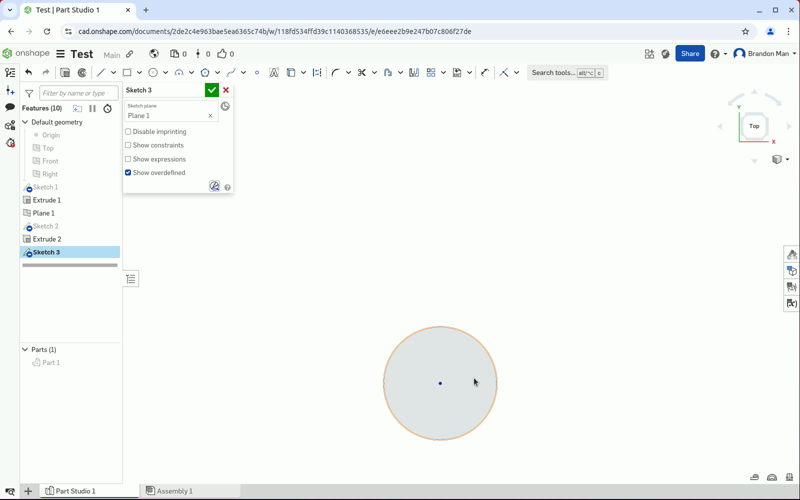
click(474, 377)
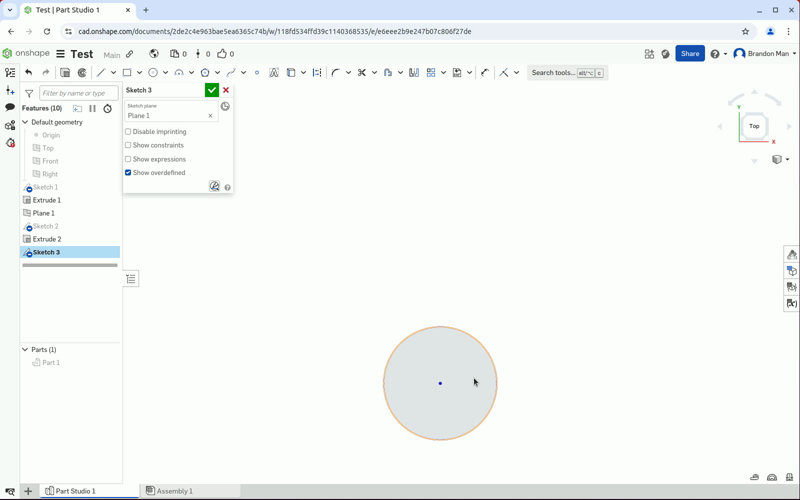
scroll(-6)
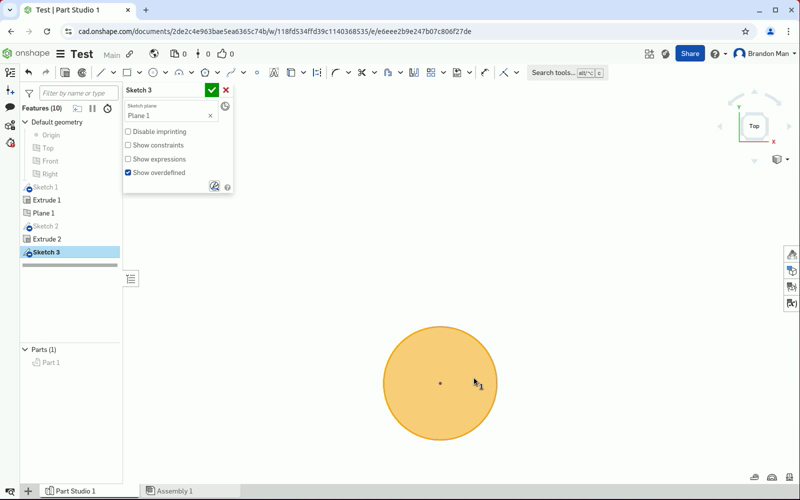
scroll(-6)
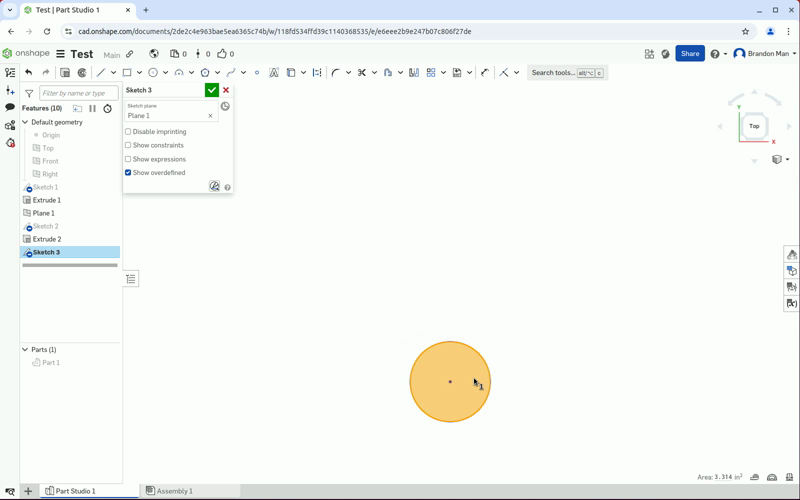
scroll(-6)
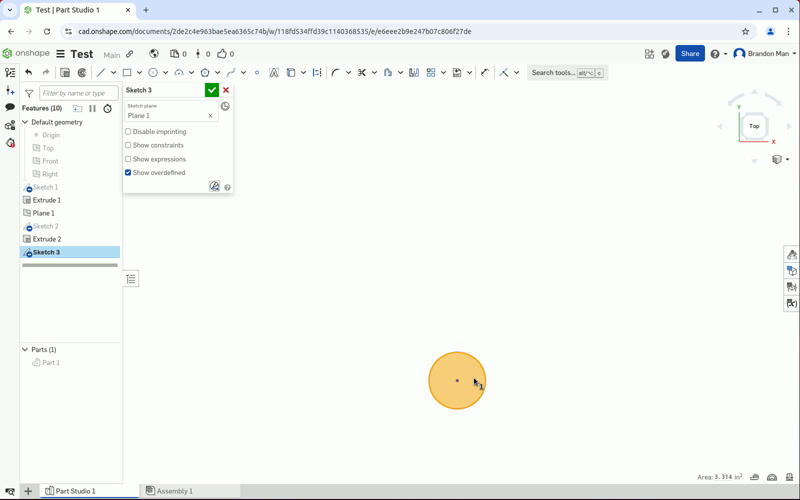
scroll(-6)
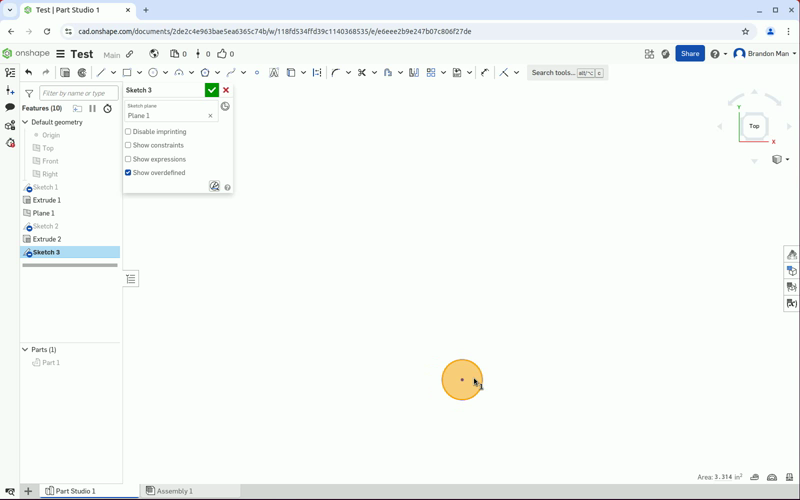
scroll(-6)
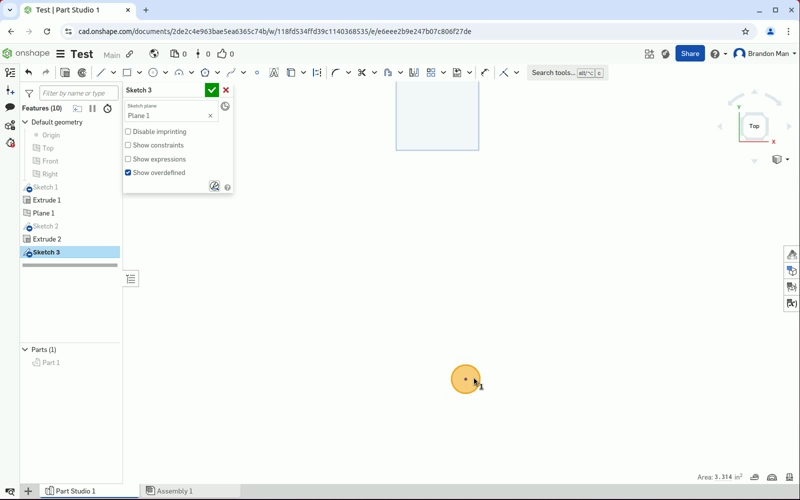
scroll(-6)
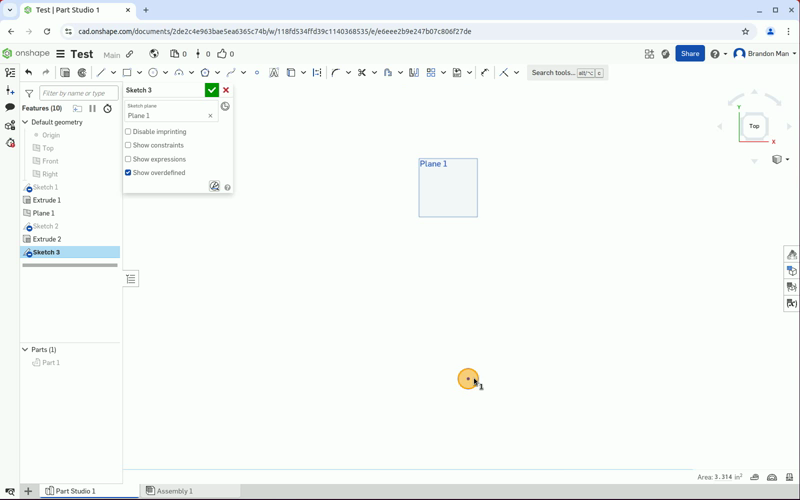
scroll(-6)
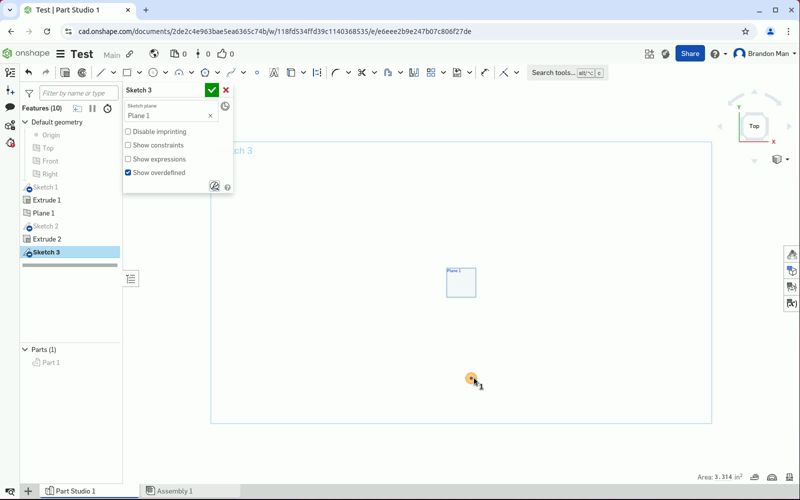
mouse_move(73, 352)
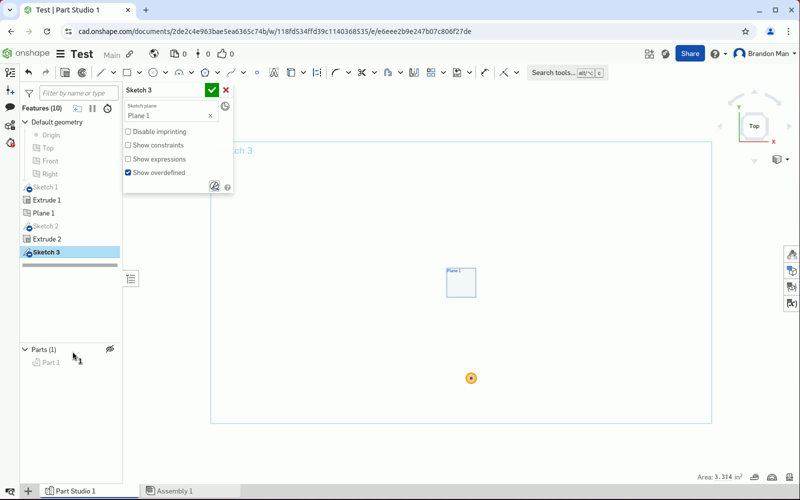
key(shift+y)
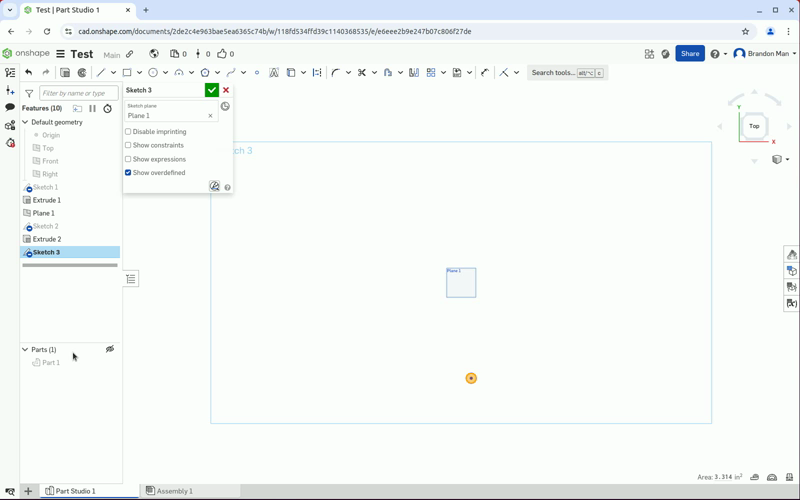
key(shift+e)
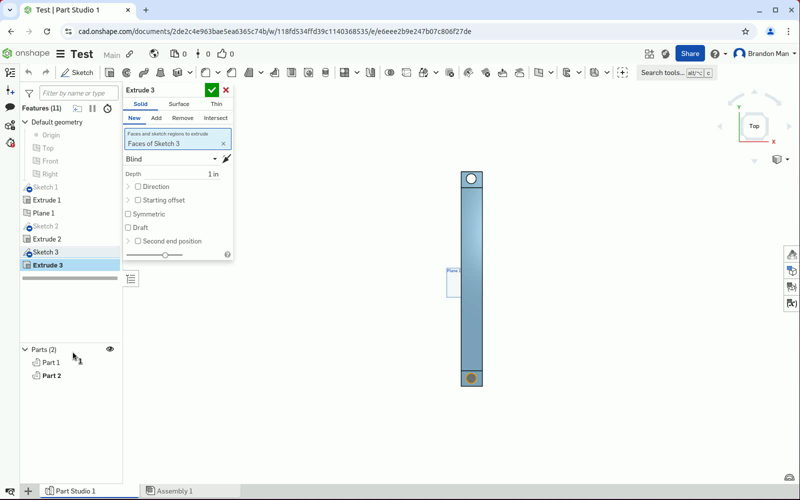
mouse_move(143, 106)
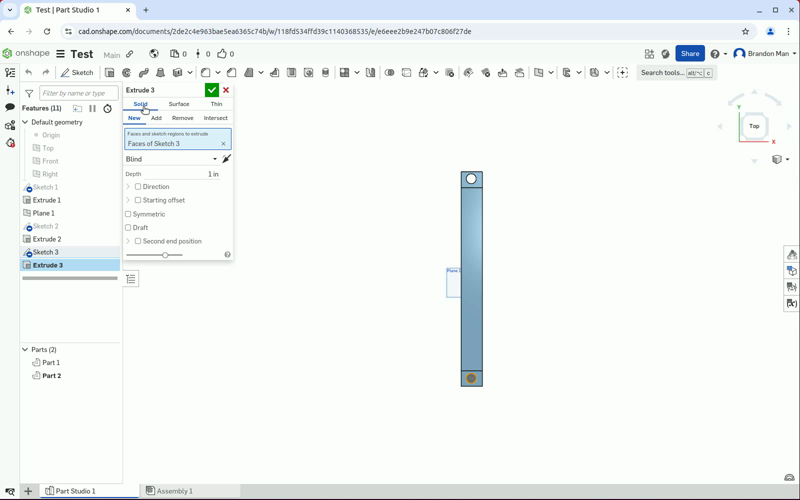
click(143, 106)
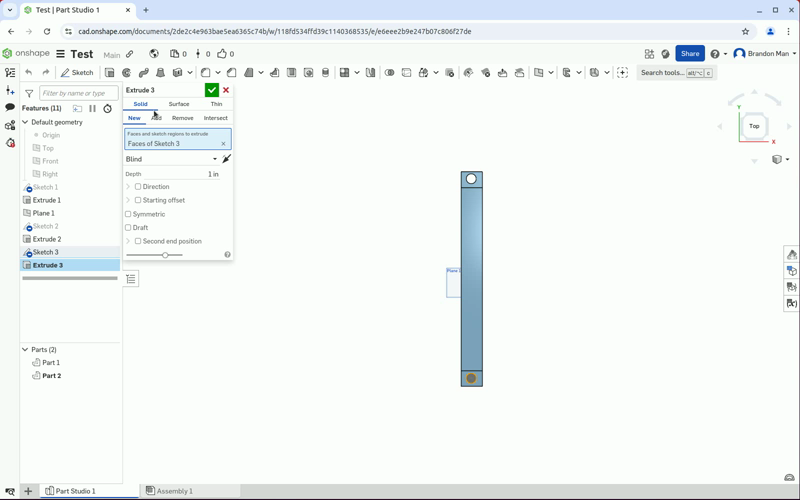
mouse_move(186, 120)
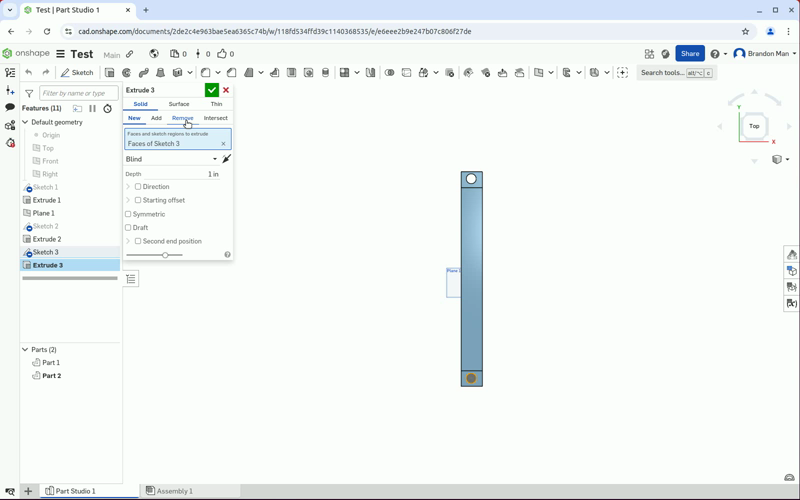
click(186, 120)
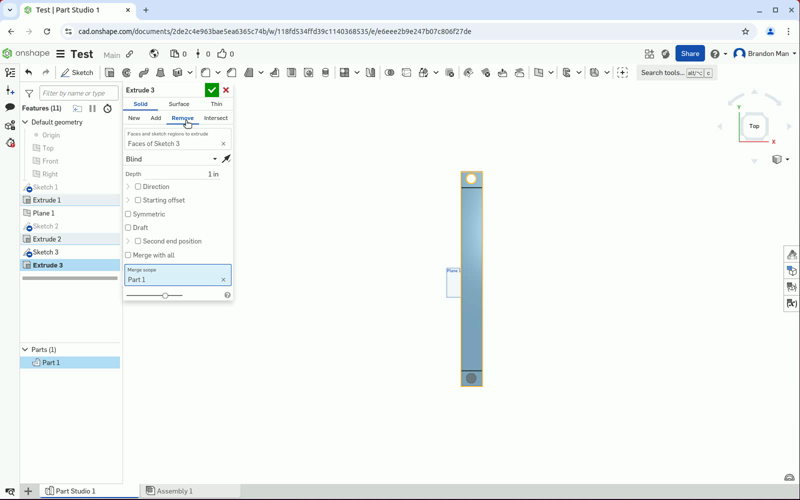
key(tab, 4)
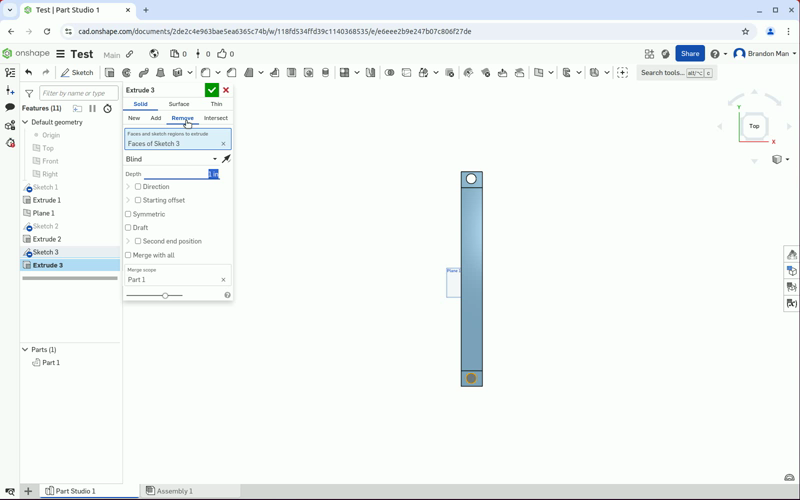
text(10.832)
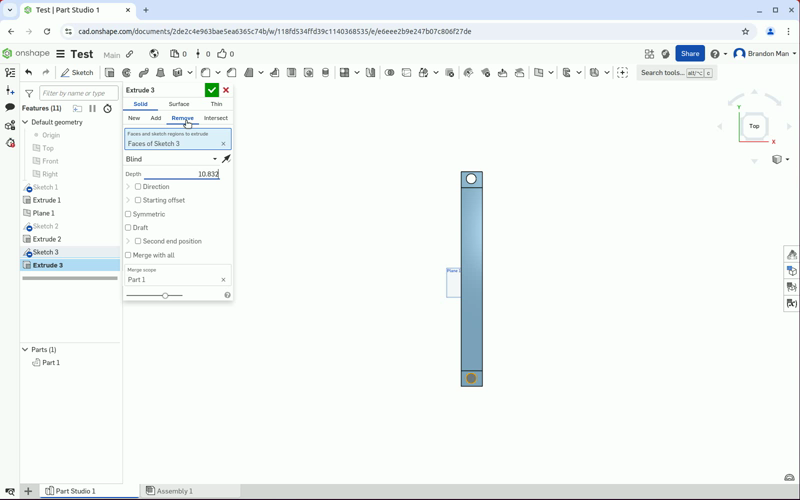
key(tab, 6)
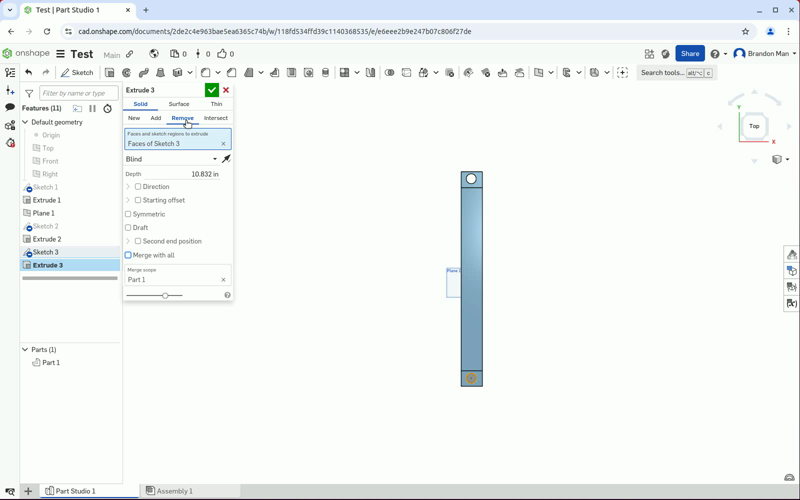
key(space)
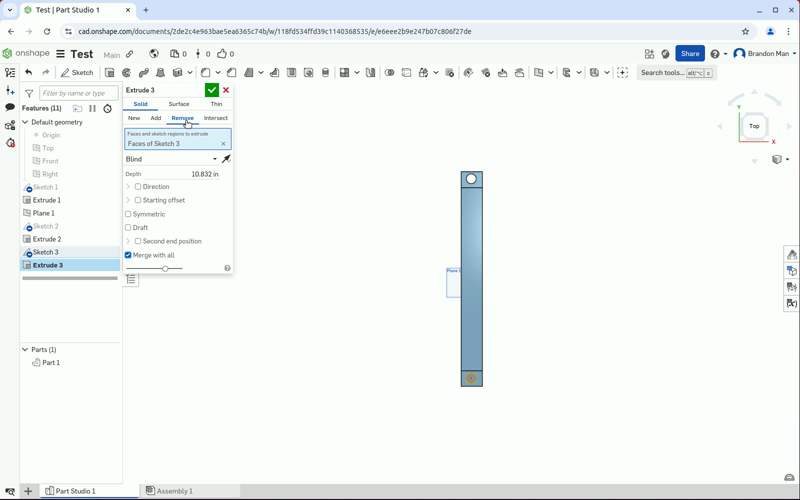
key(enter)
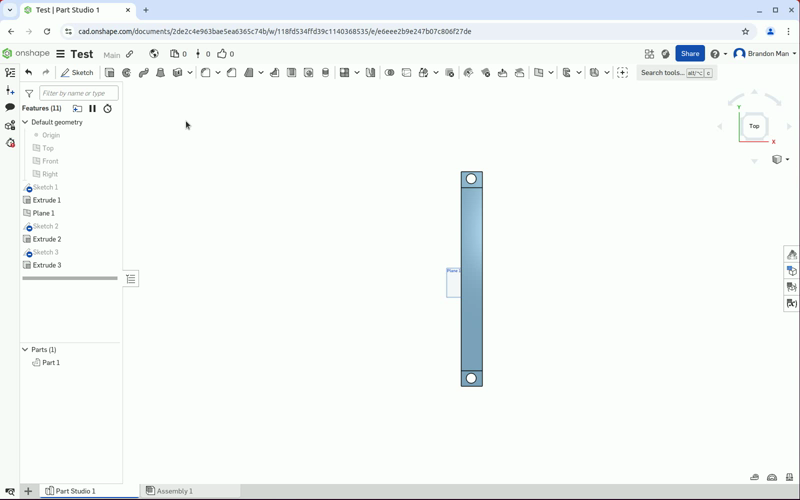
key(shift+h)
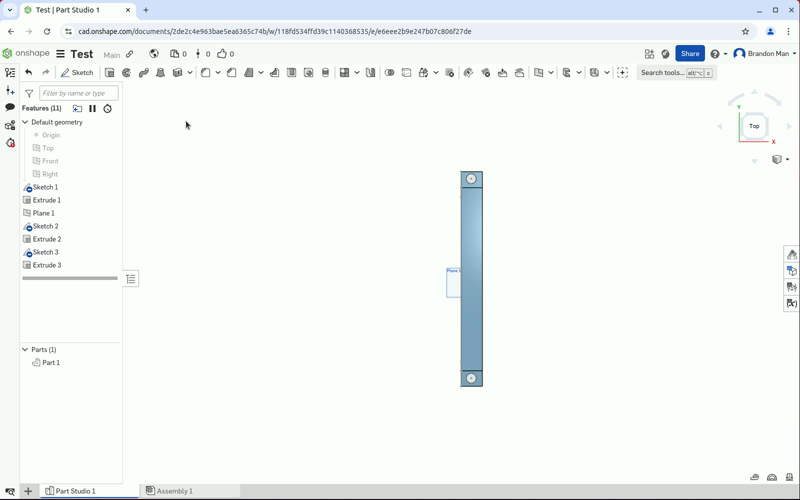
key(shift+h)
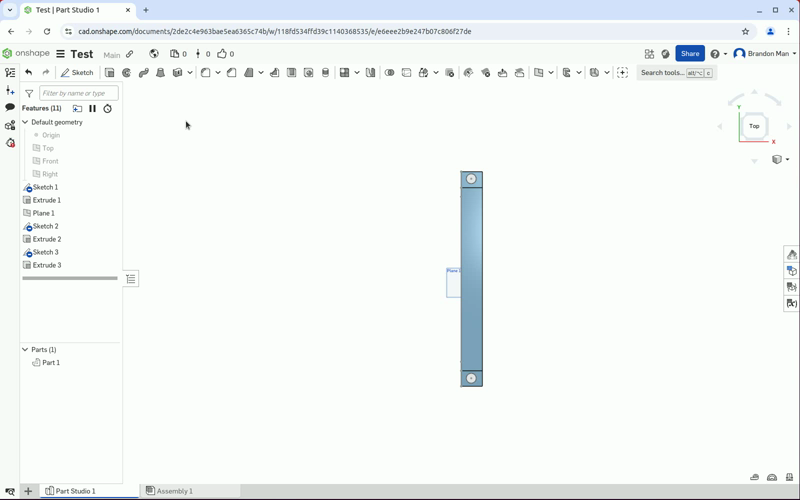
key(shift+7)
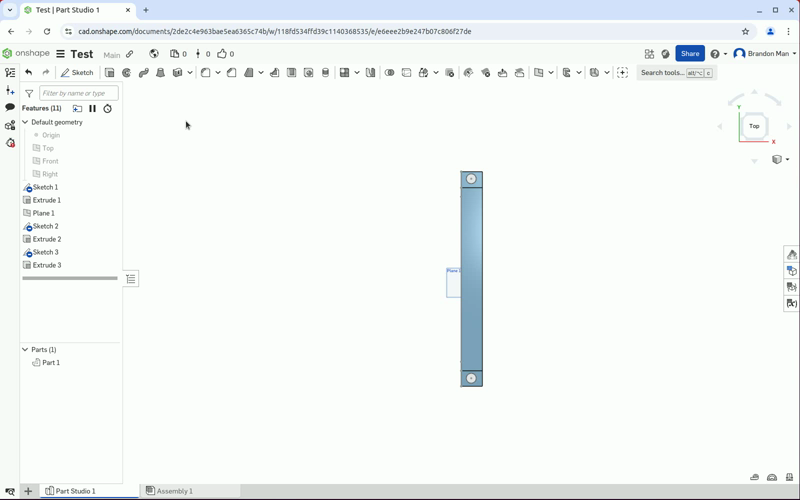
key(up, 3)
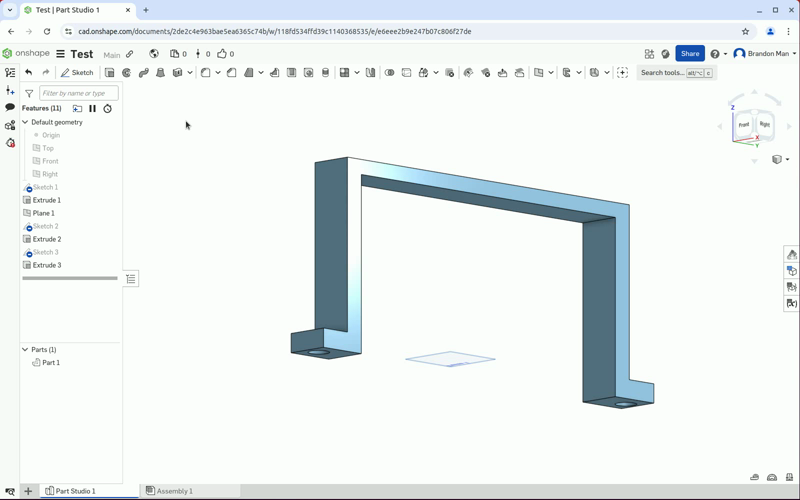
key(left, 3)
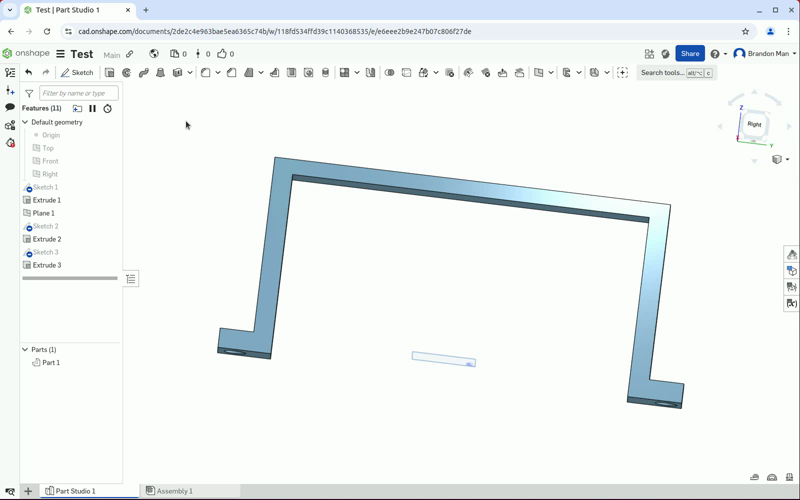
key(right, 3)
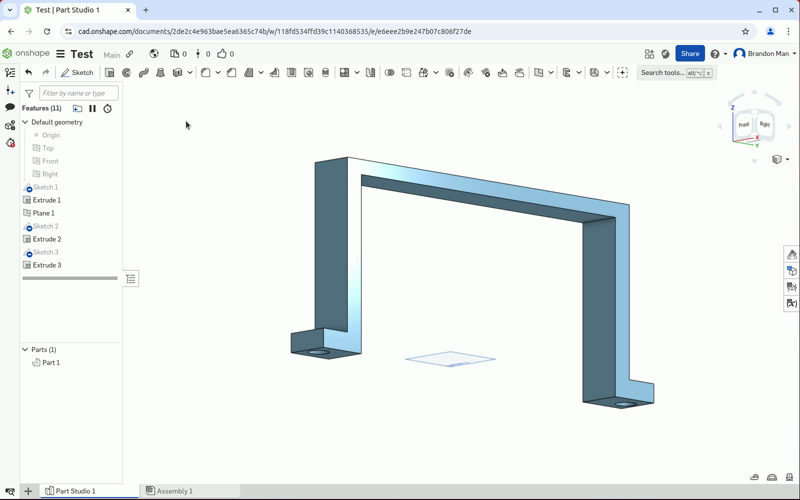
key(down, 3)
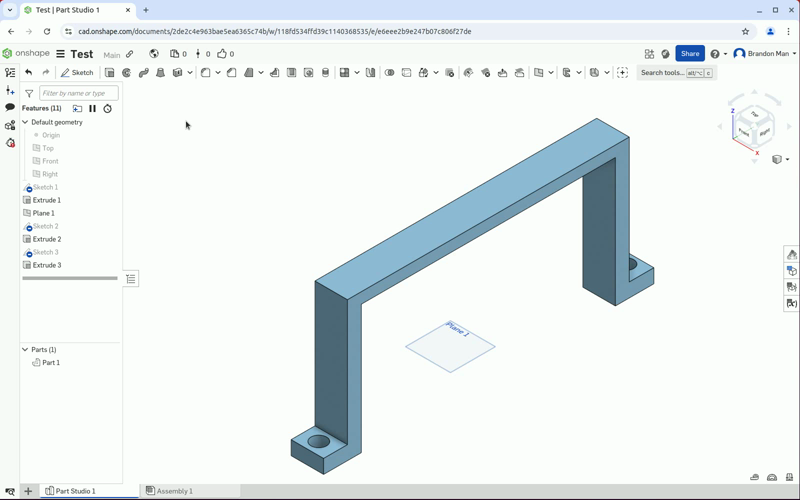
mouse_move(73, 189)
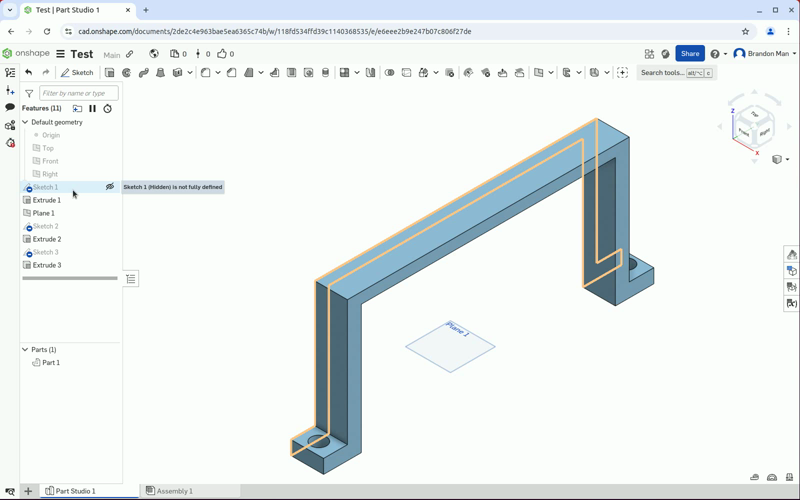
click(73, 189)